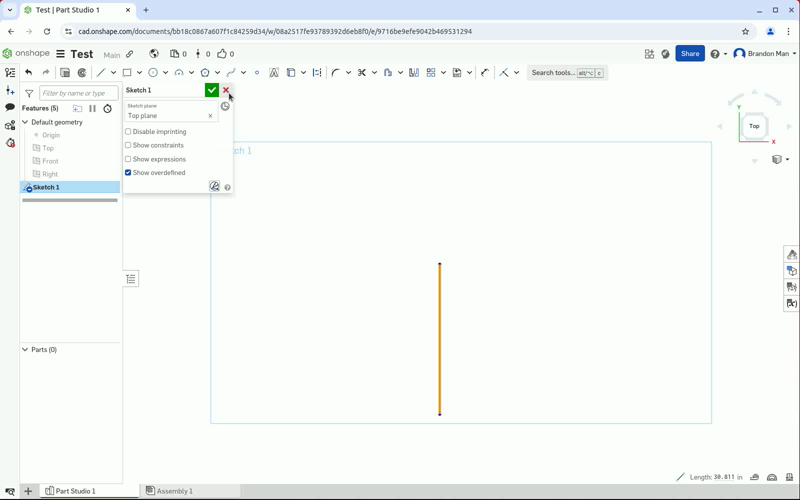
key(shift+h)
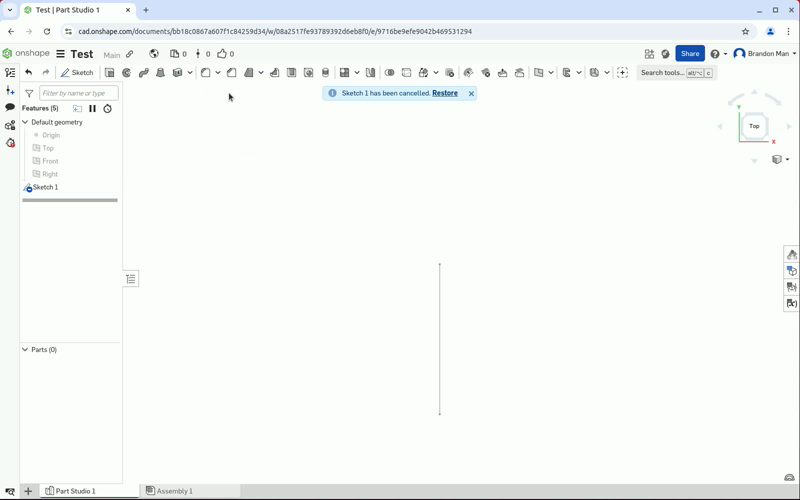
key(shift+s)
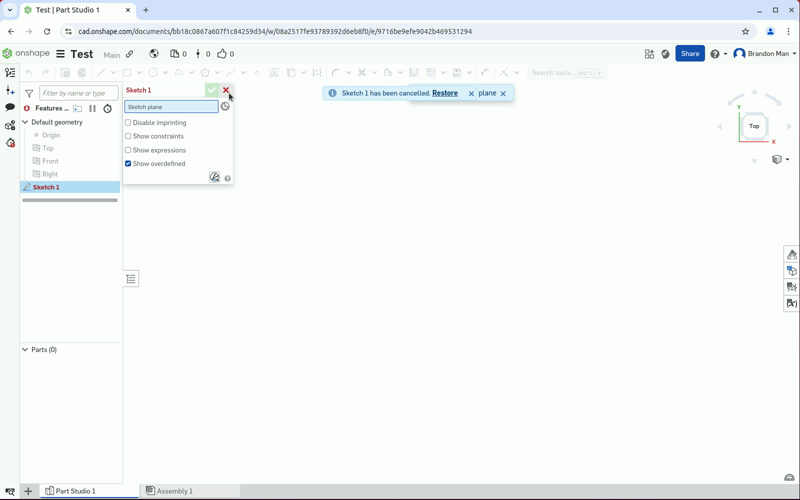
mouse_move(73, 150)
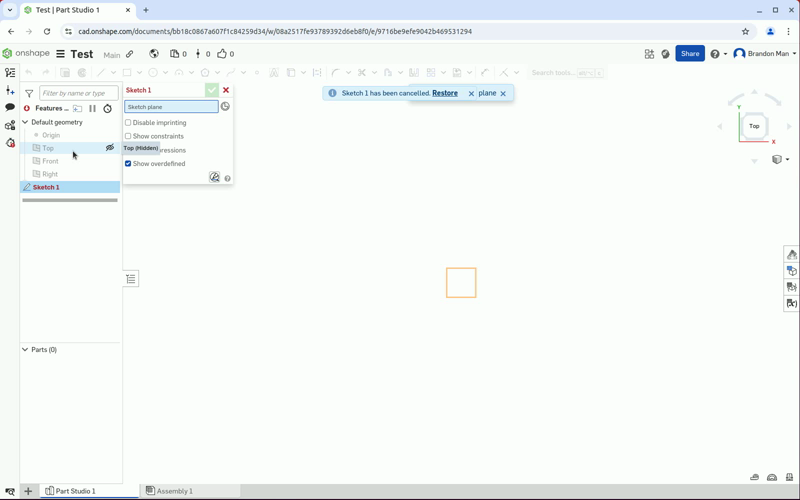
click(73, 150)
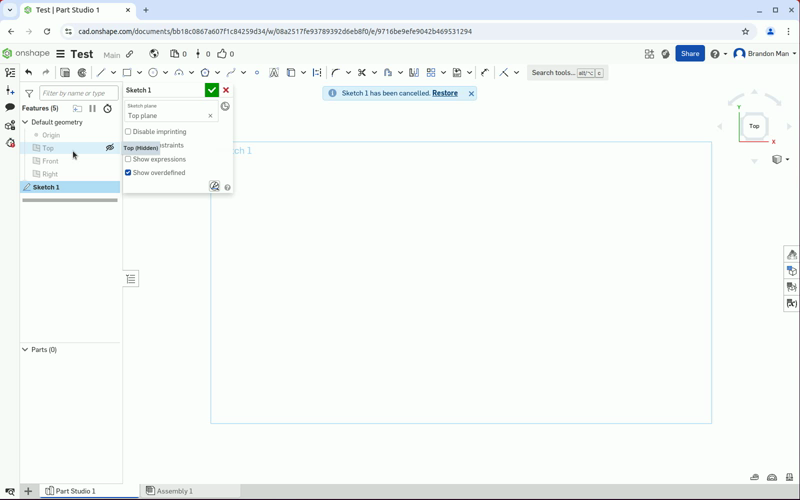
mouse_move(73, 352)
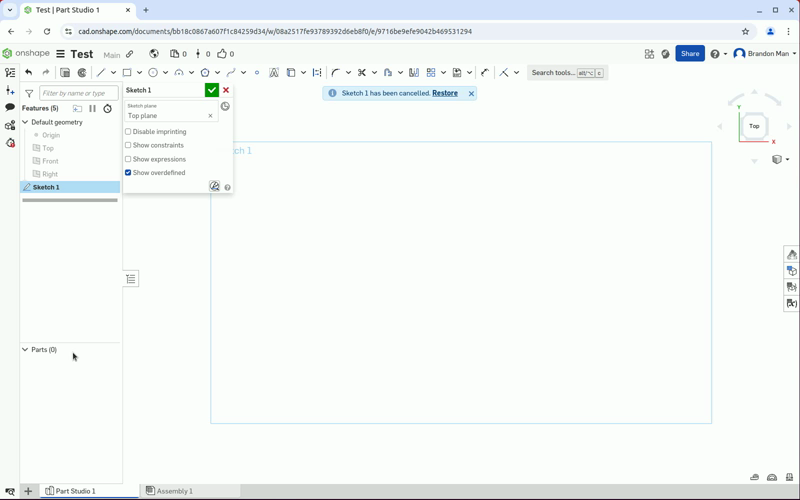
key(y)
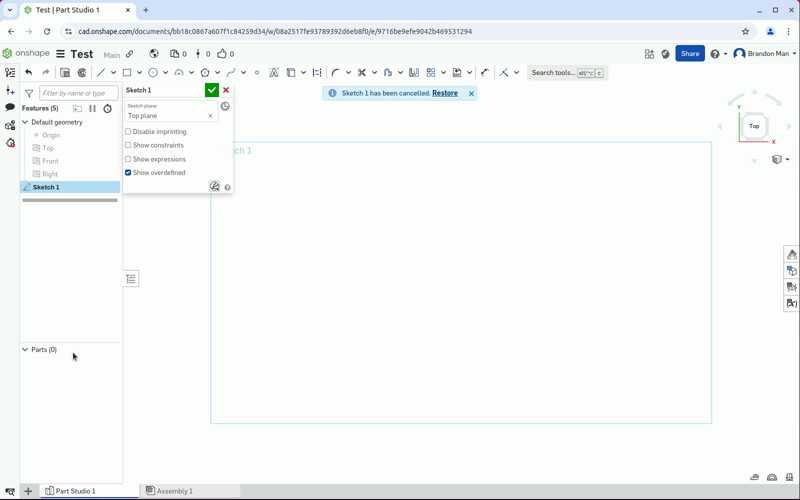
key(a)
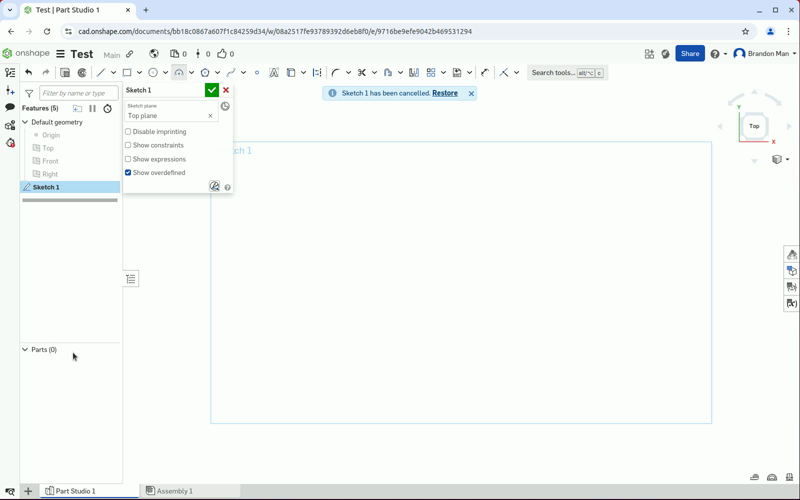
key_down(shift)
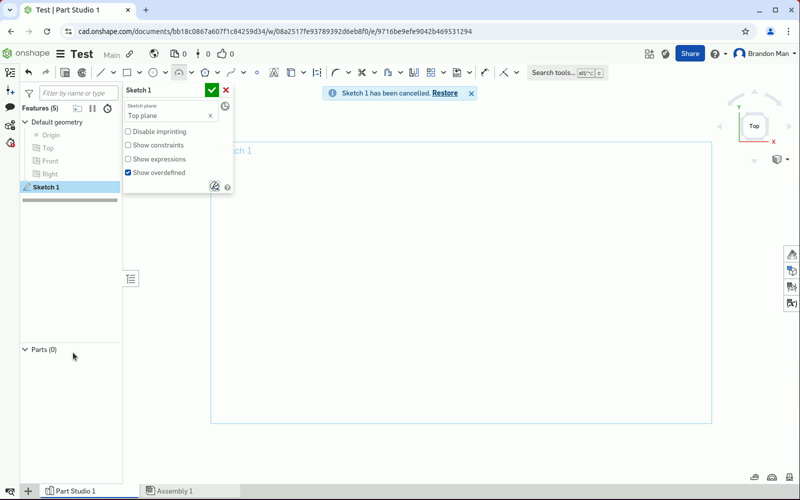
mouse_move(362, 282)
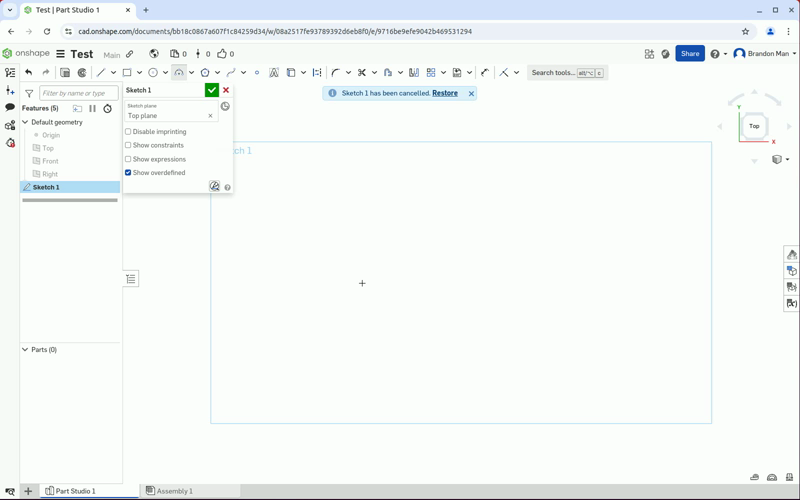
click(362, 282)
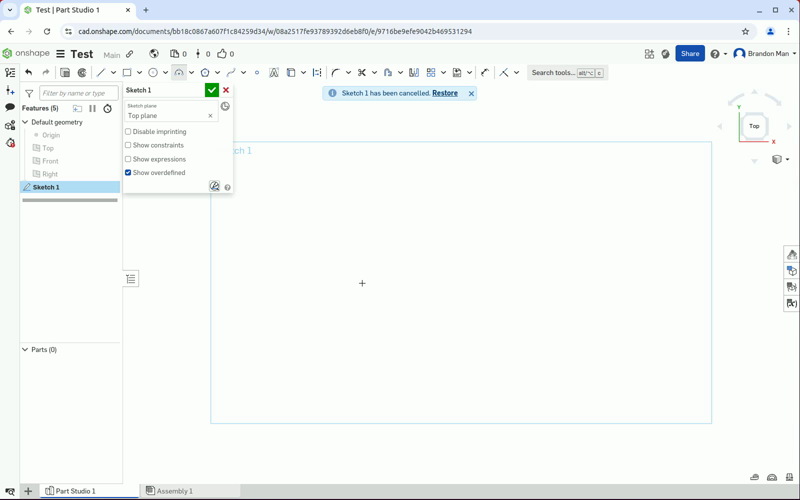
key_up(shift)
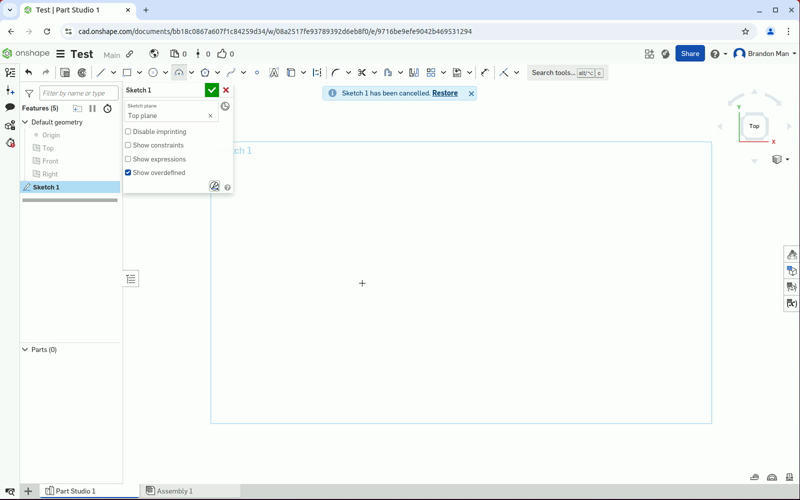
key_down(shift)
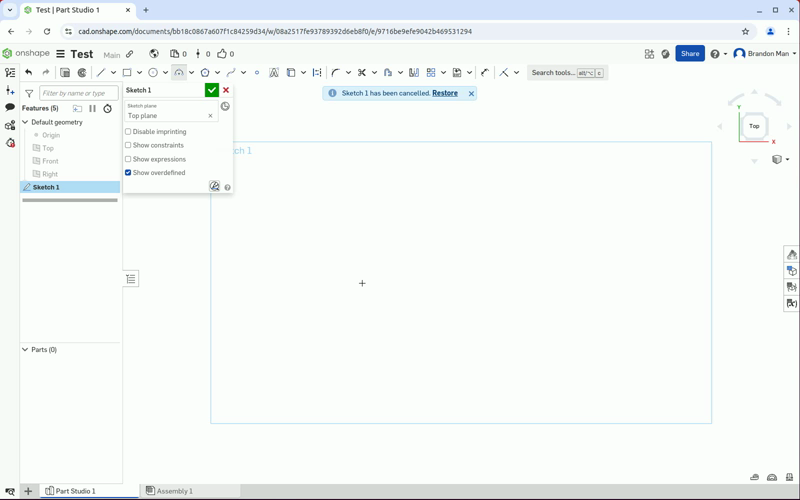
mouse_move(461, 366)
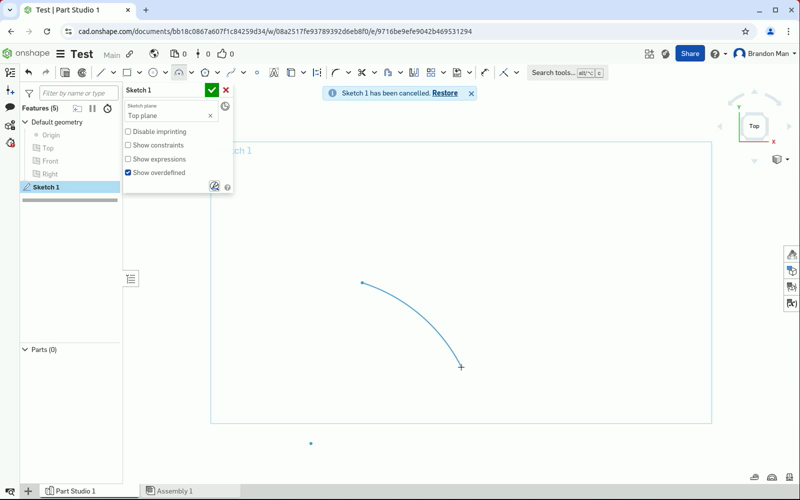
click(461, 366)
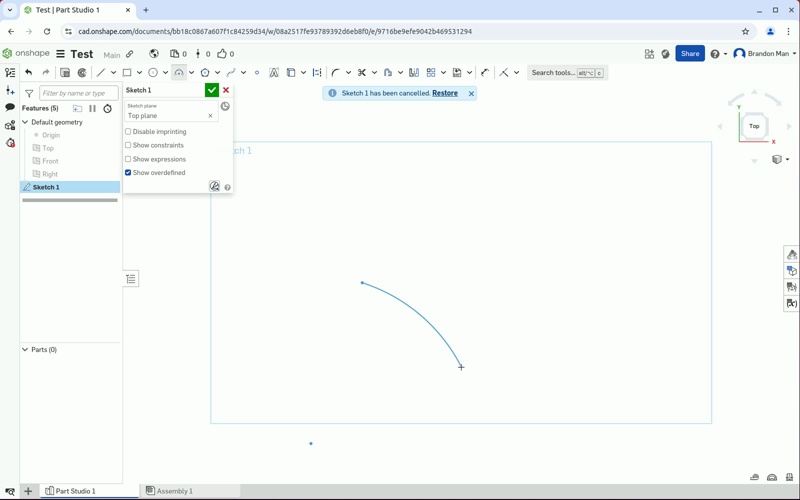
mouse_move(392, 347)
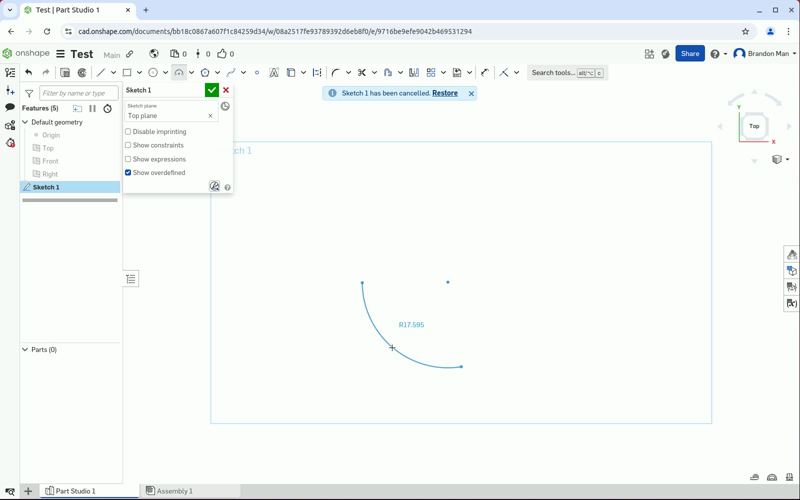
click(392, 347)
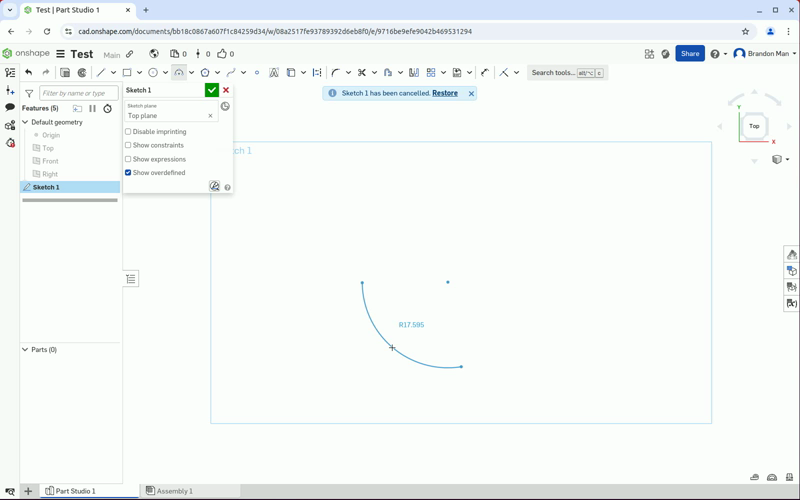
key_up(shift)
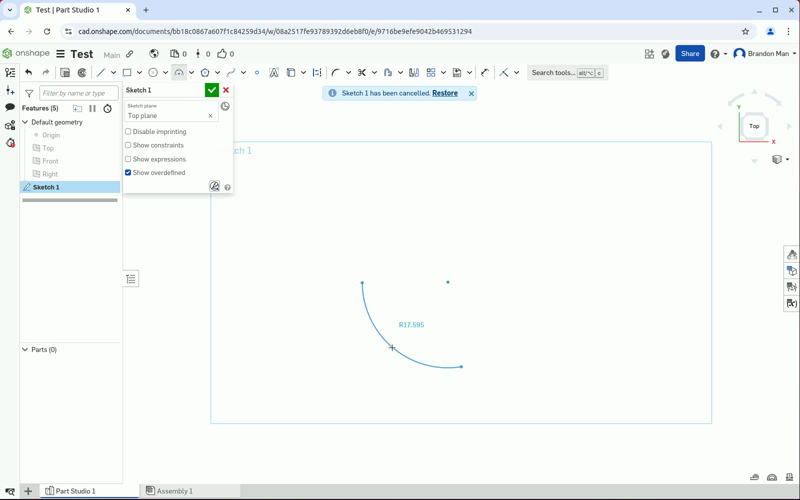
key(esc)
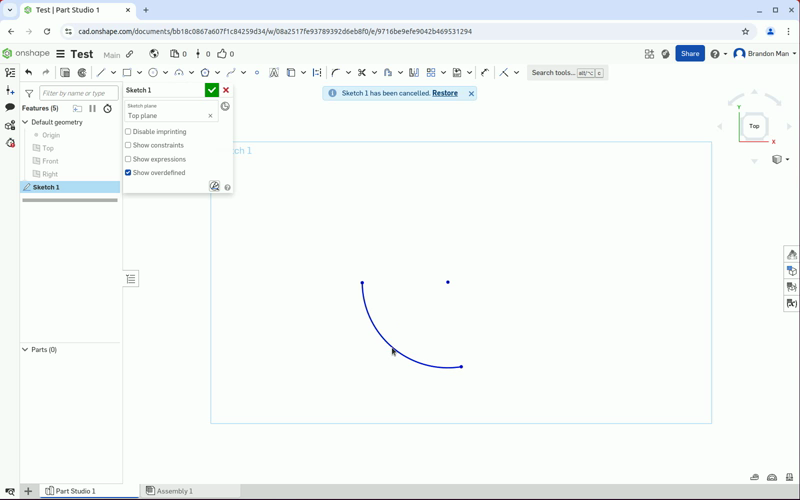
key(l)
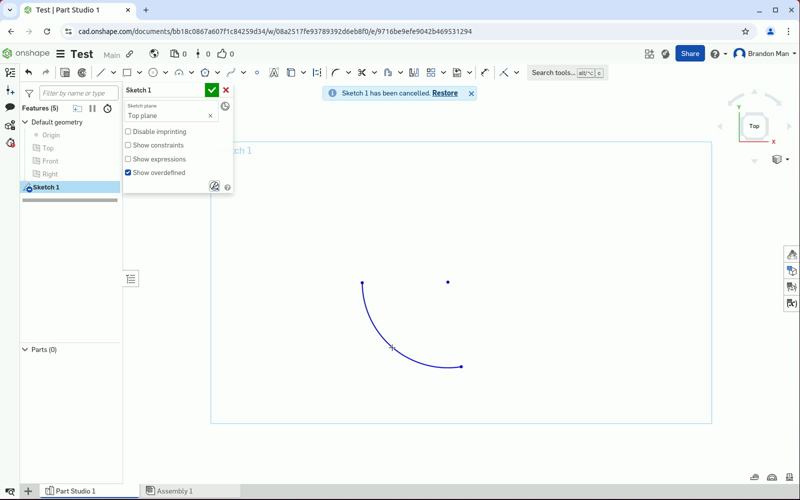
mouse_move(461, 366)
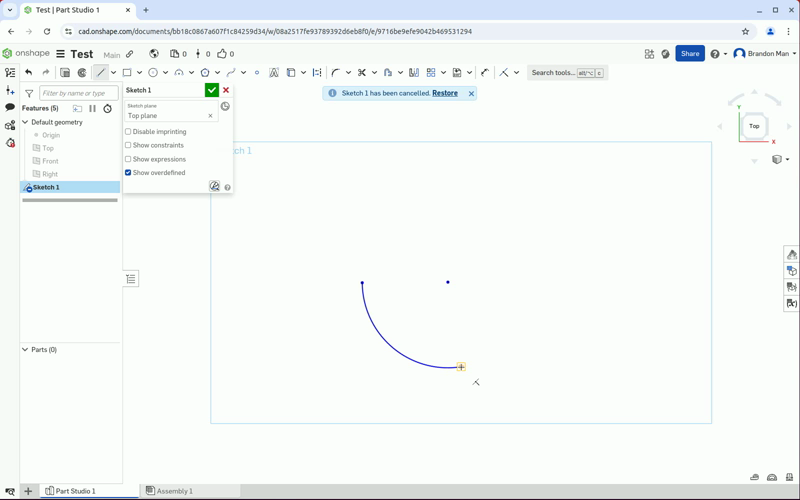
click(461, 366)
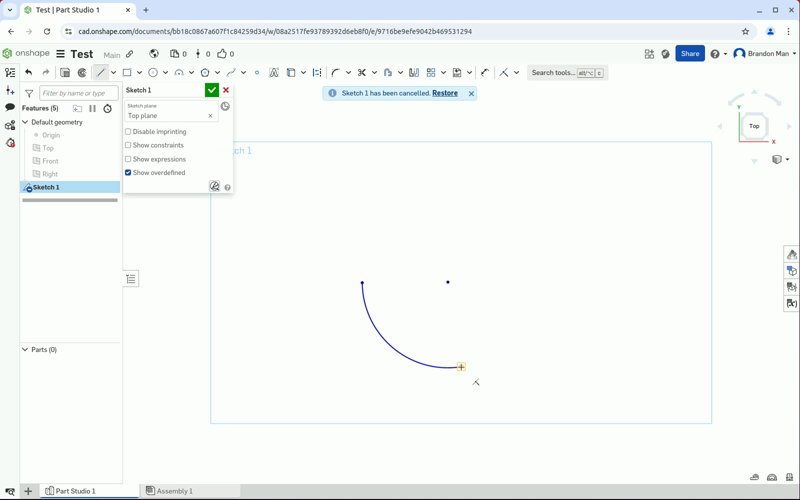
key_down(shift)
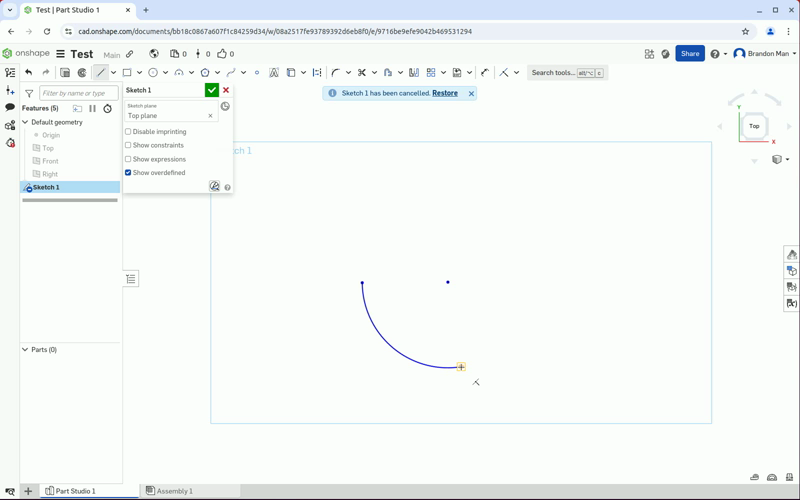
mouse_move(461, 282)
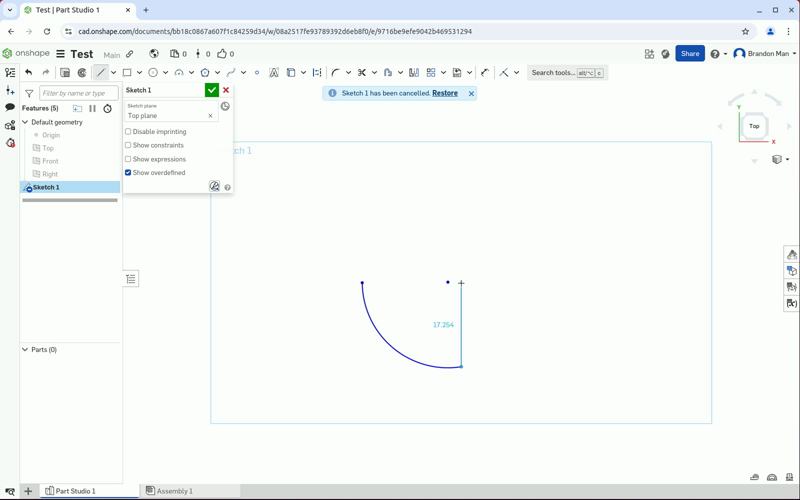
click(461, 282)
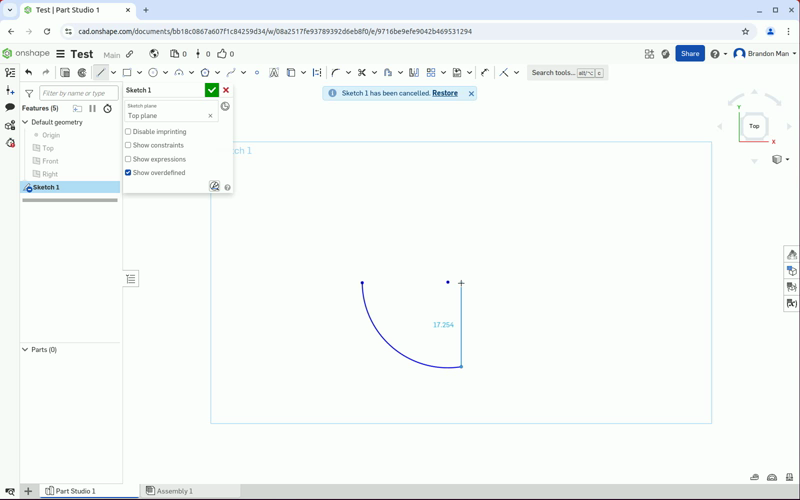
key_up(shift)
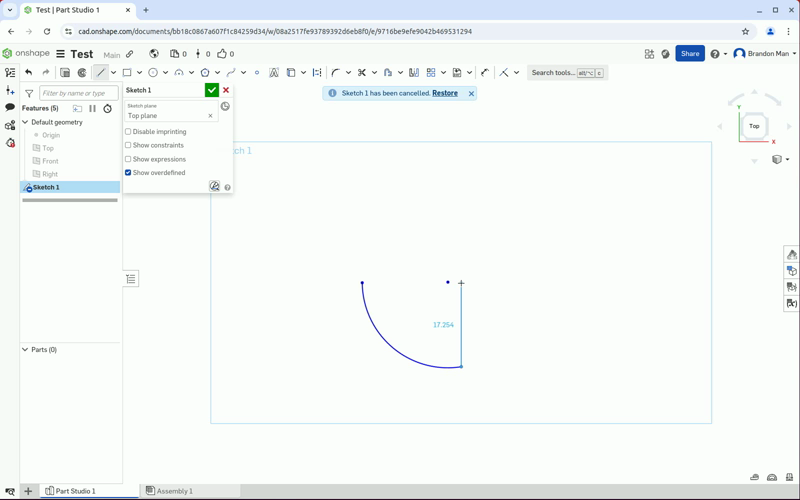
key_down(shift)
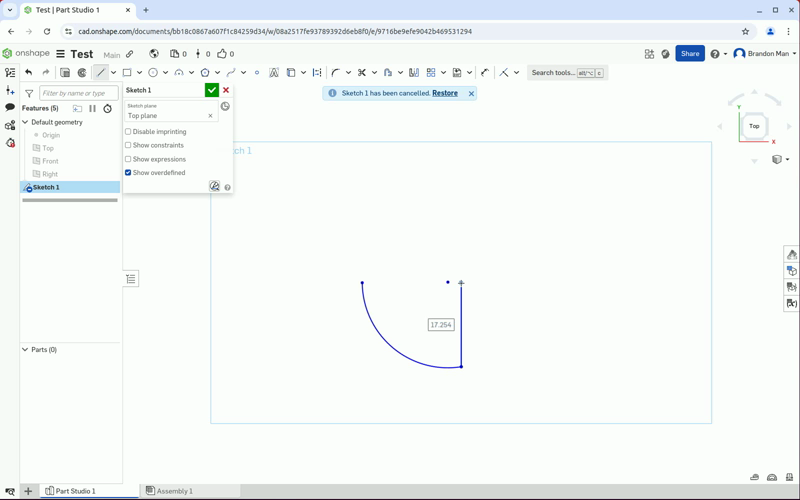
mouse_move(362, 282)
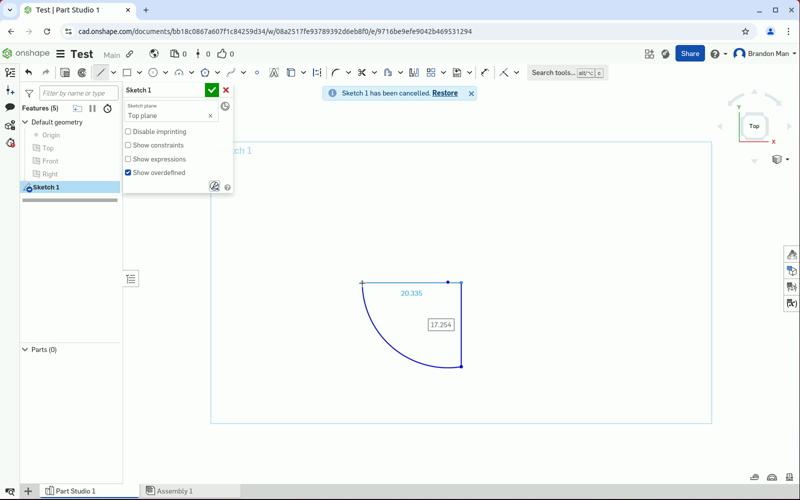
key_up(shift)
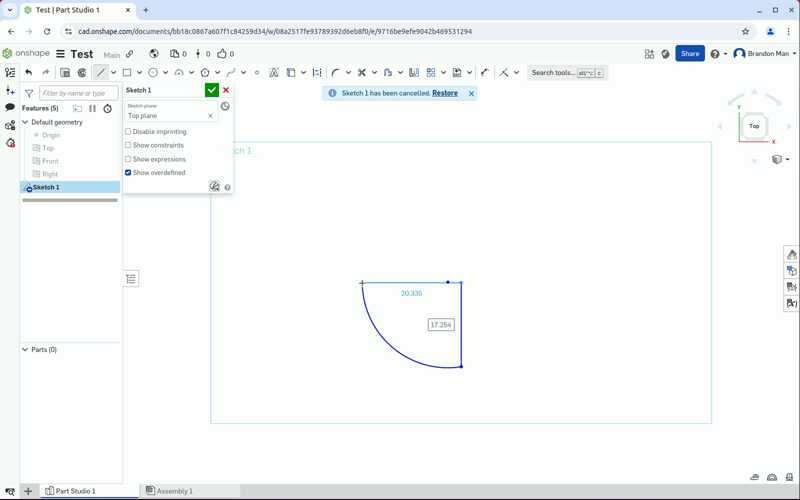
click(362, 282)
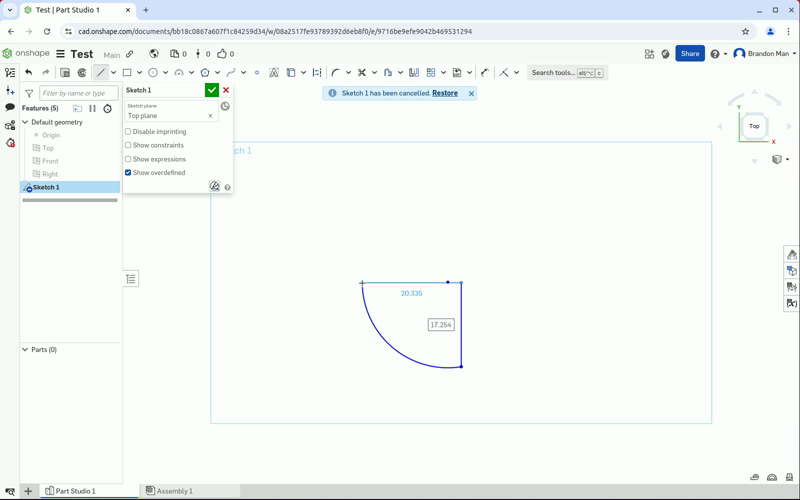
key(esc)
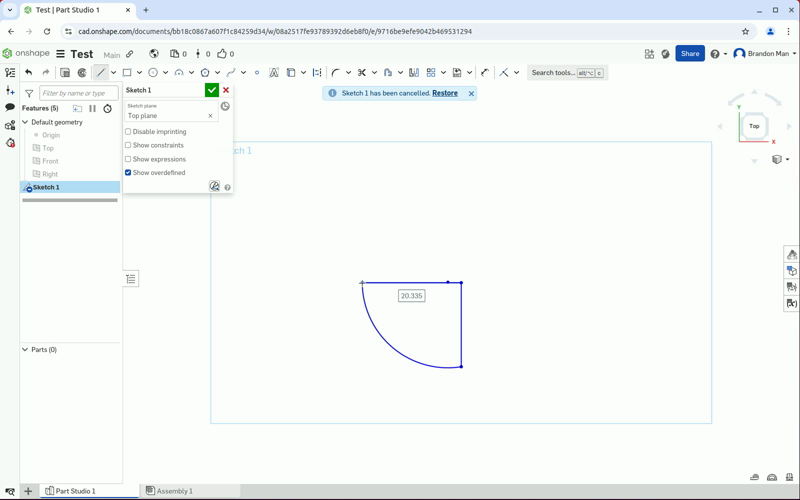
mouse_move(377, 308)
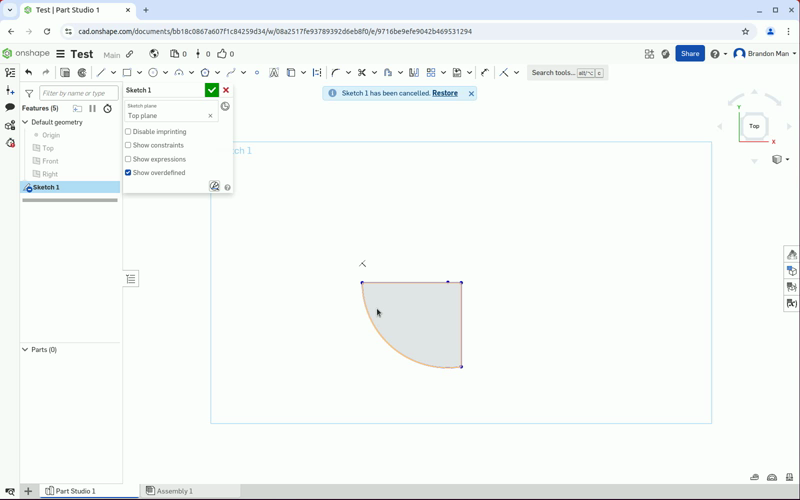
click(377, 308)
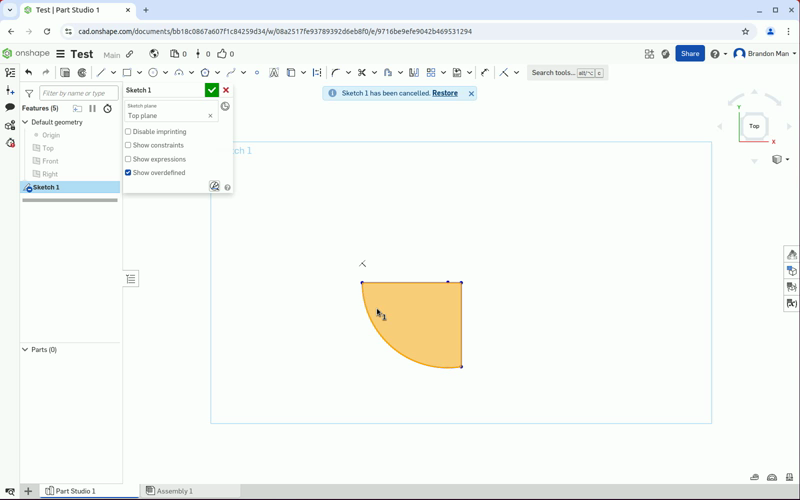
mouse_move(73, 352)
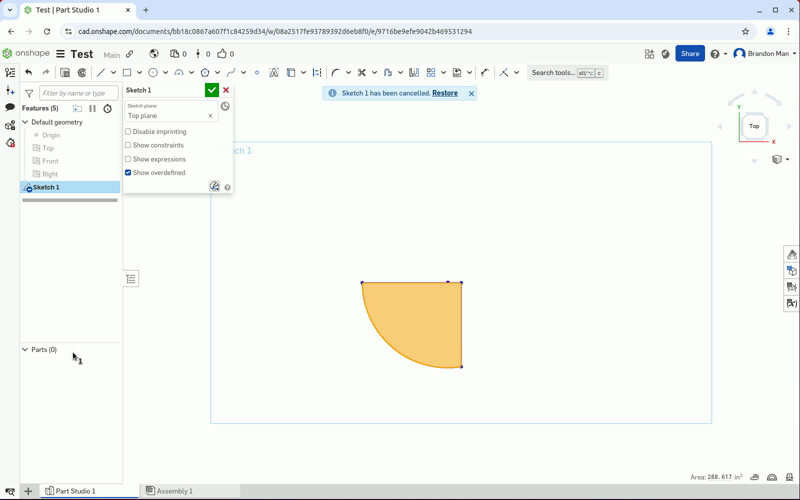
key(shift+y)
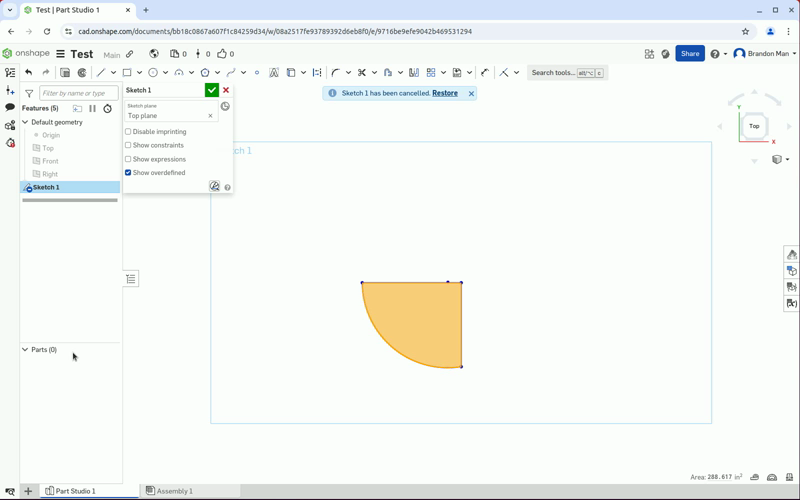
key(shift+e)
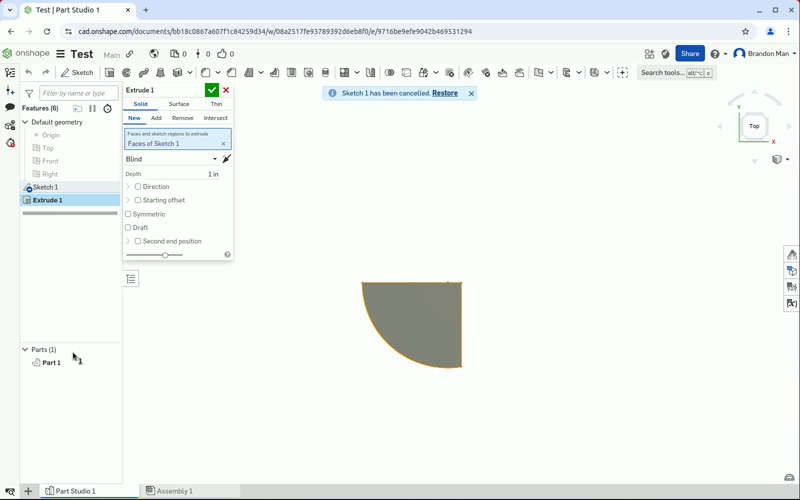
mouse_move(143, 106)
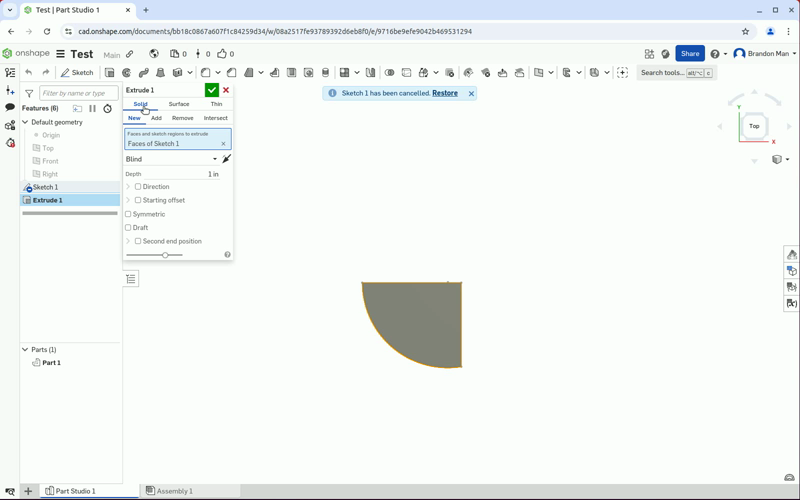
click(143, 106)
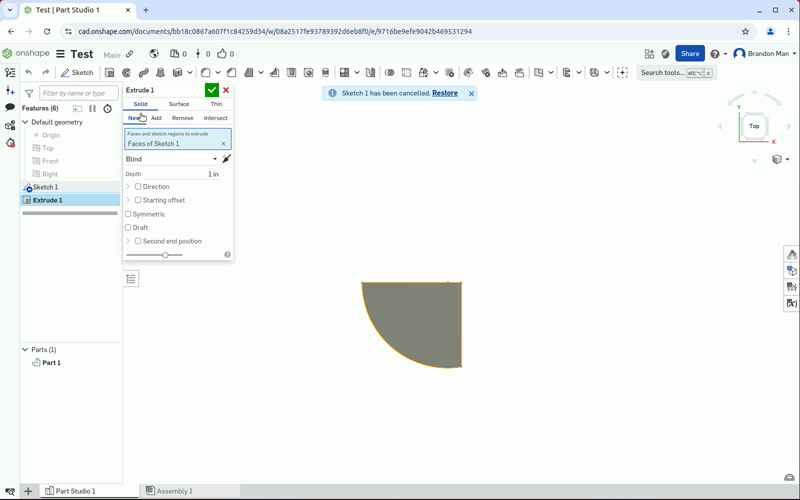
mouse_move(137, 120)
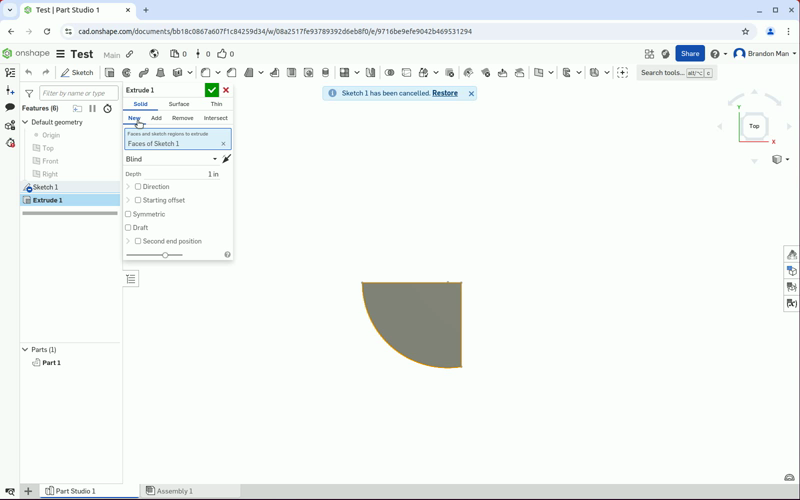
click(137, 120)
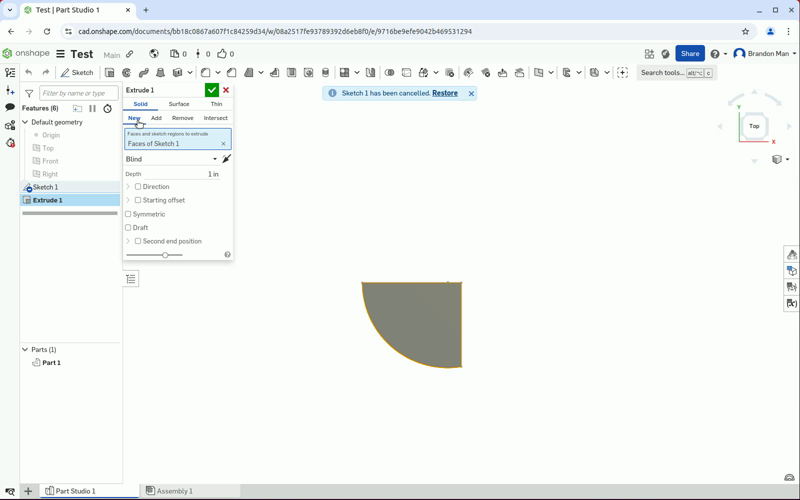
key(tab, 4)
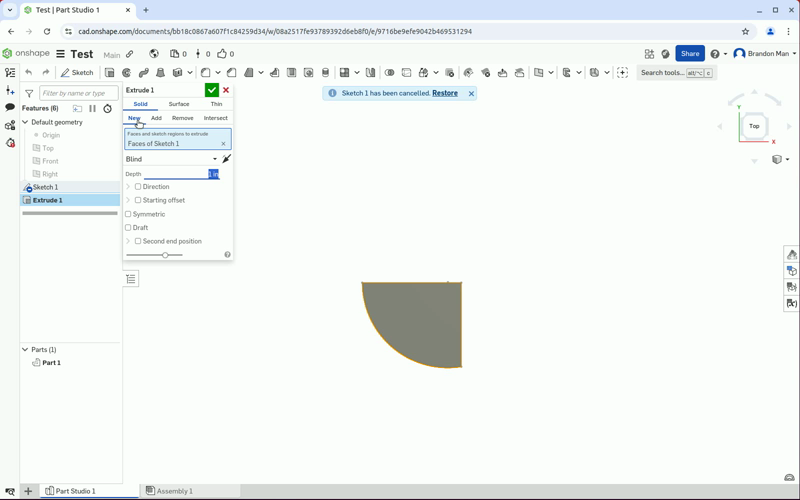
text(17.331)
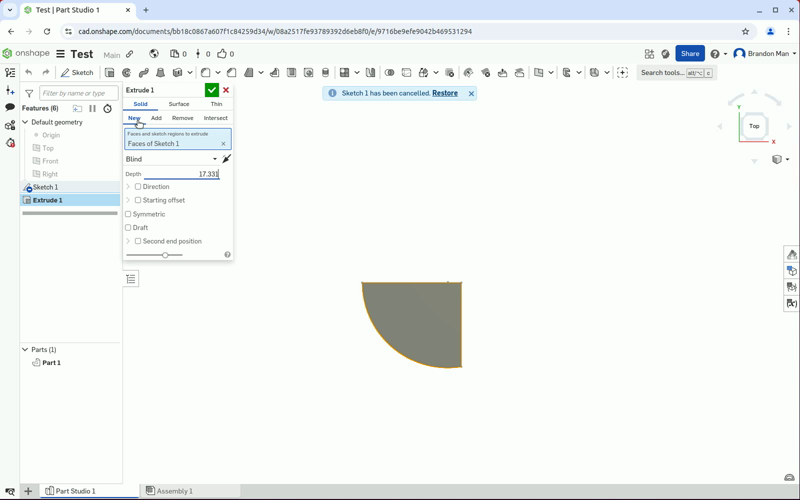
key(enter)
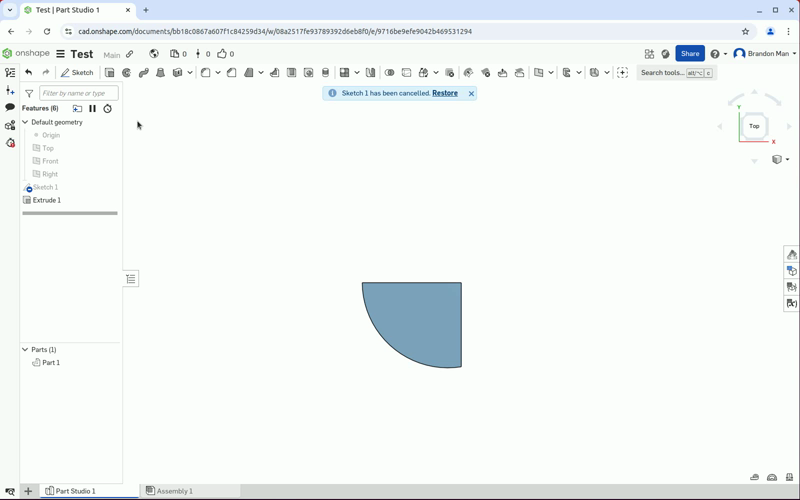
key(shift+h)
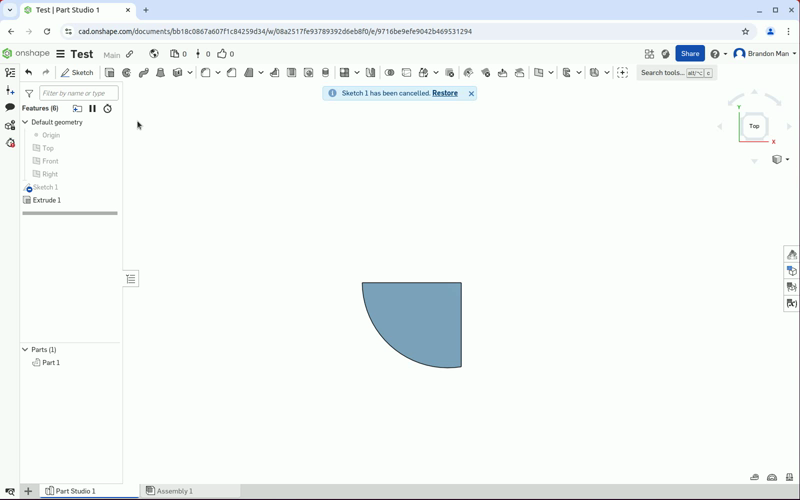
key(shift+h)
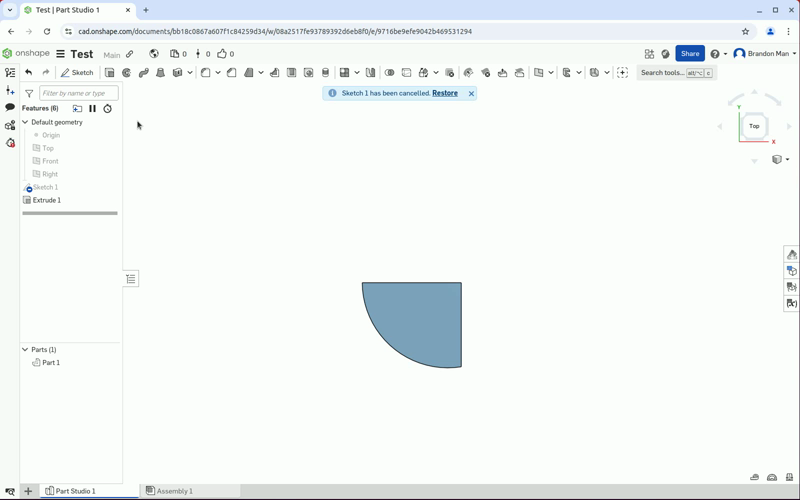
mouse_move(73, 189)
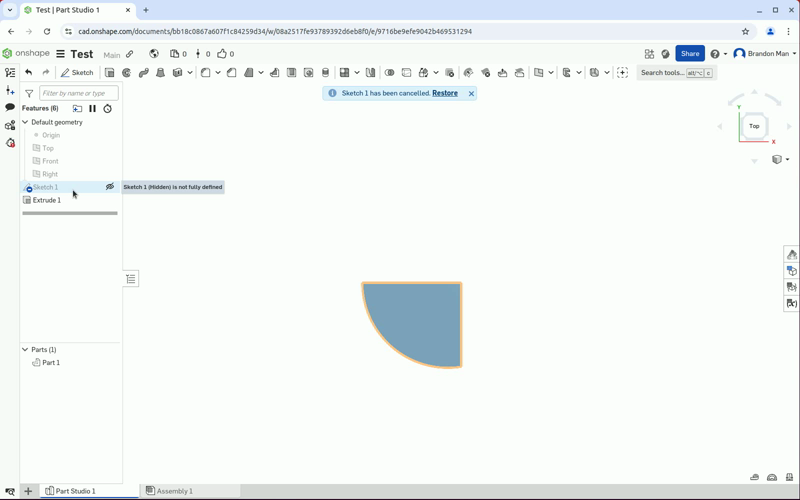
click(73, 189)
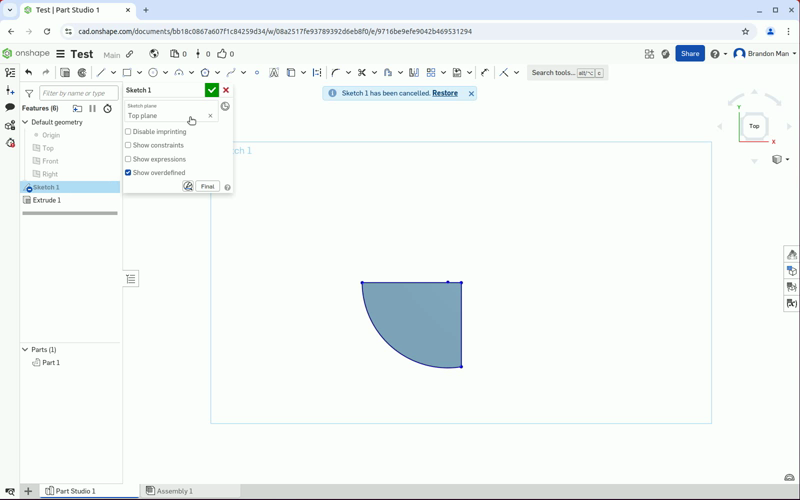
mouse_move(229, 92)
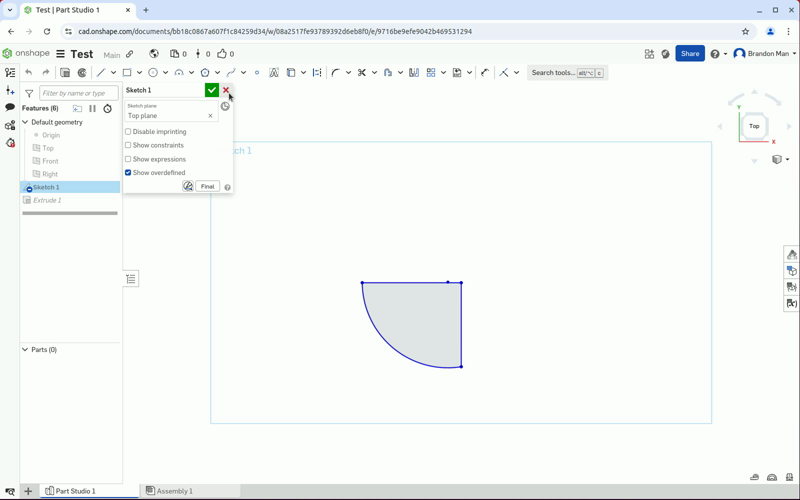
click(229, 92)
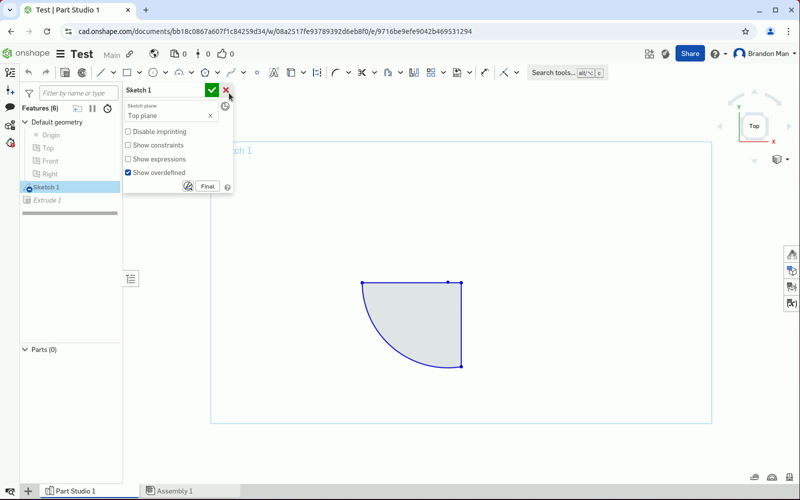
key(shift+s)
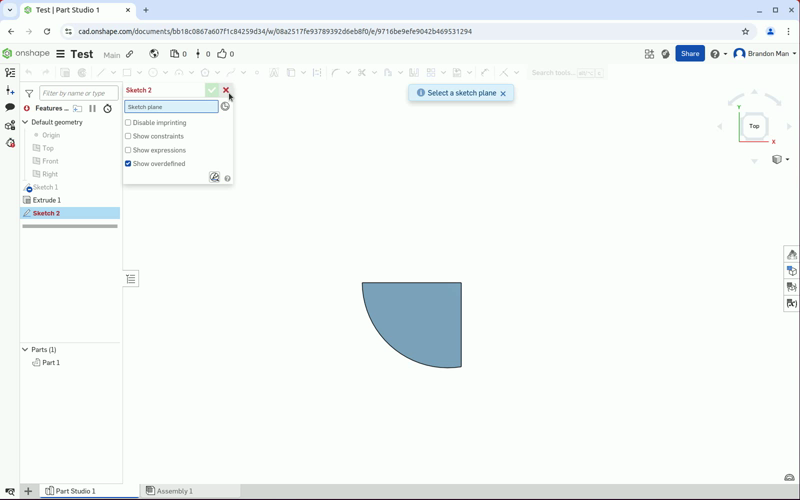
mouse_move(73, 150)
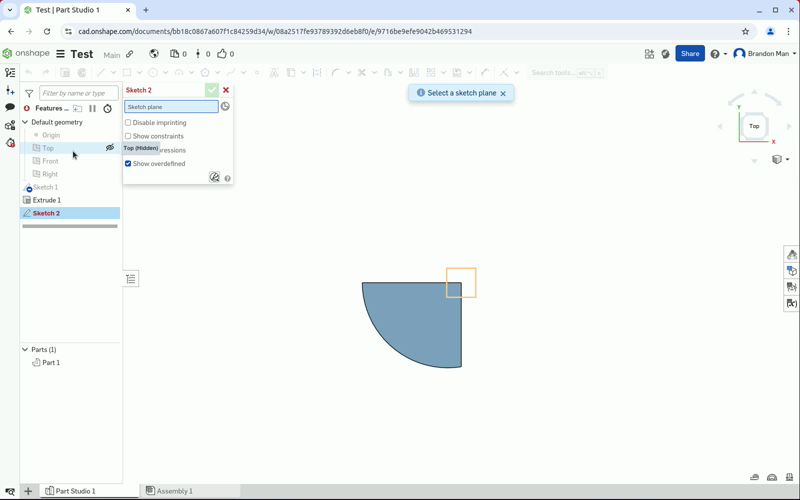
click(73, 150)
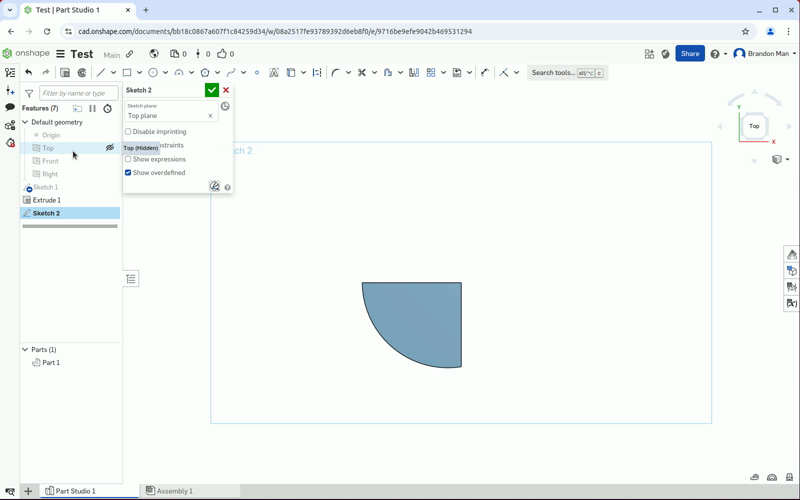
mouse_move(73, 352)
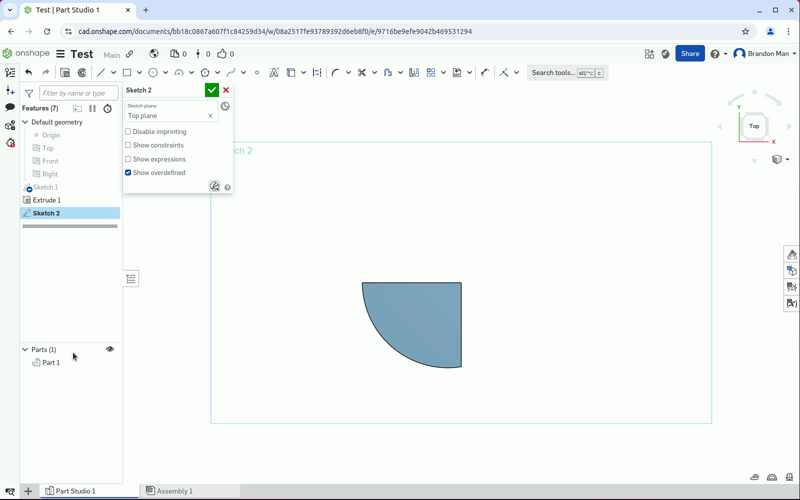
key(y)
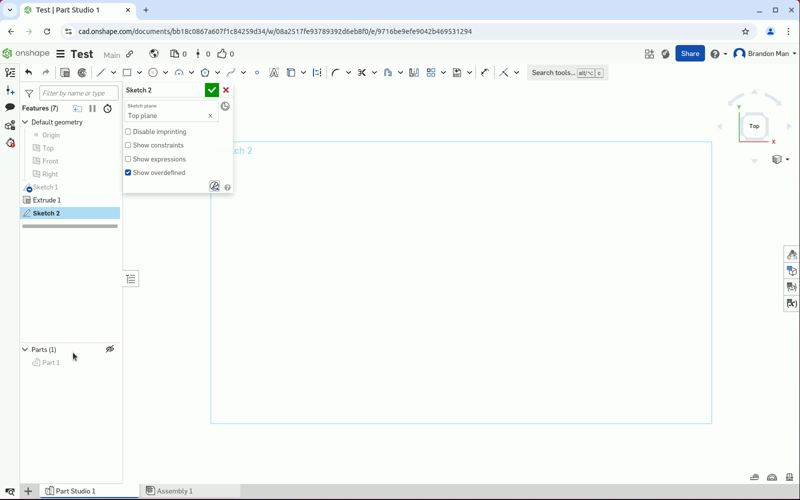
key(l)
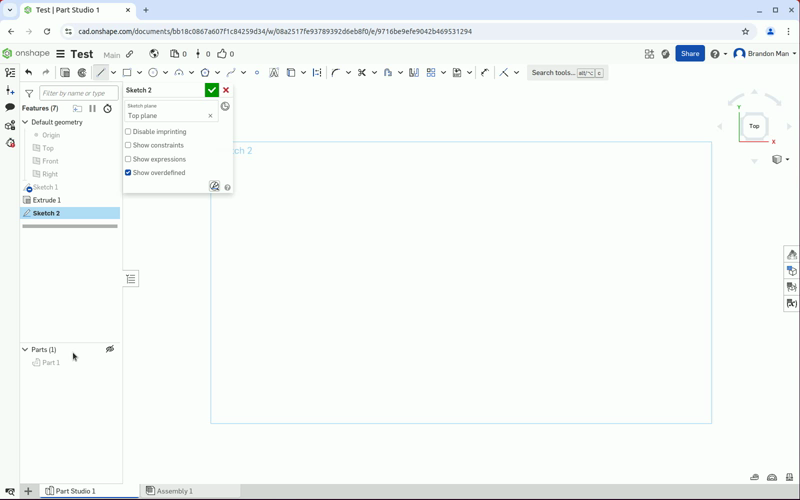
key_down(shift)
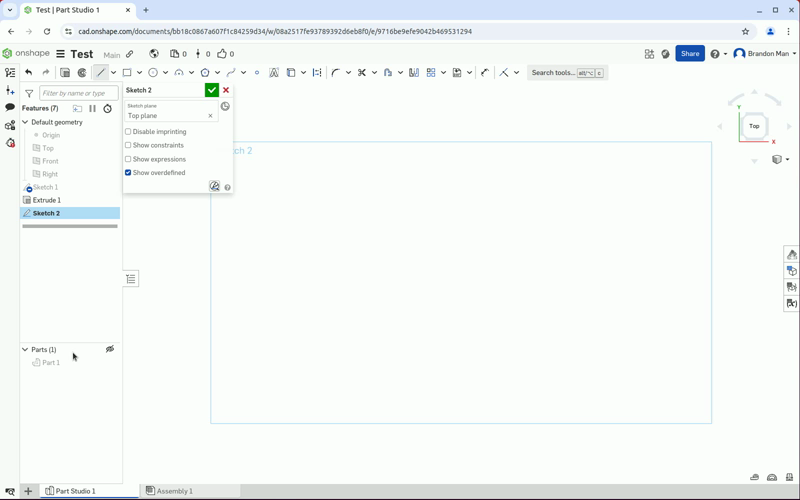
mouse_move(362, 282)
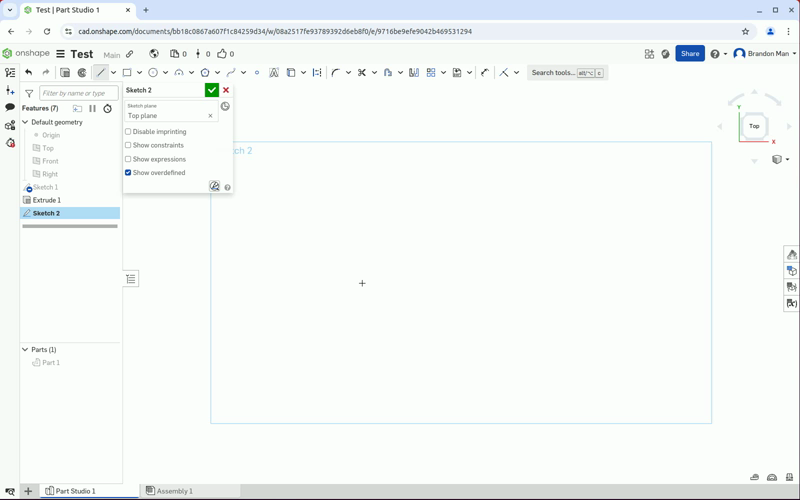
click(362, 282)
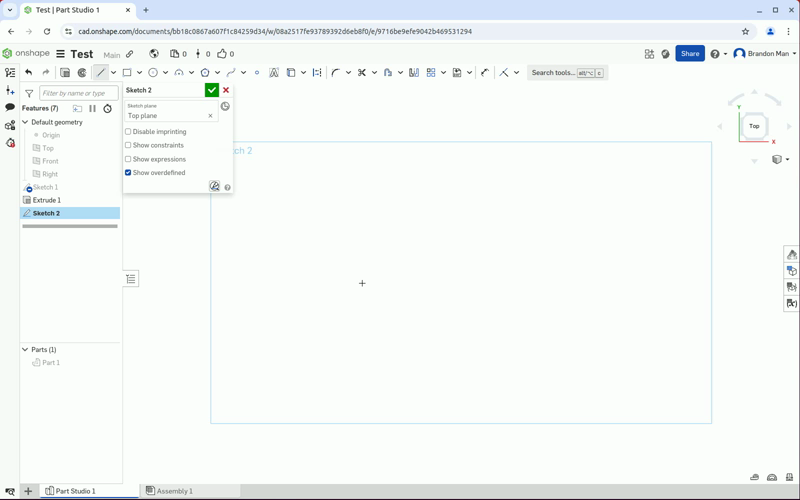
key_up(shift)
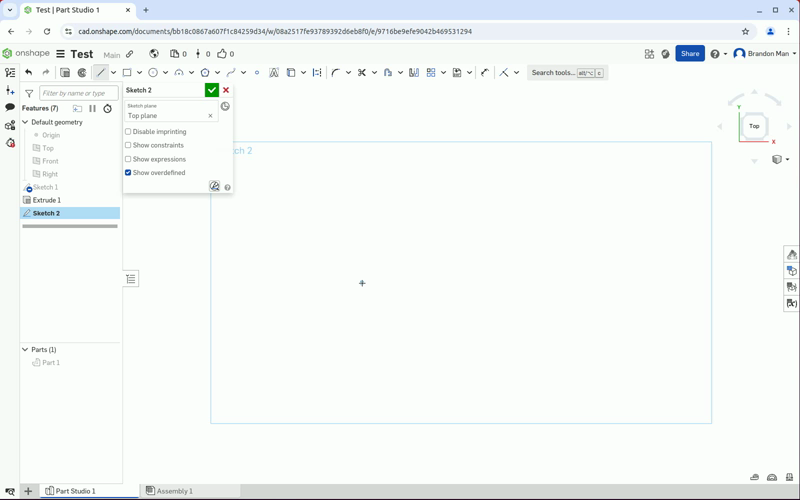
key_down(shift)
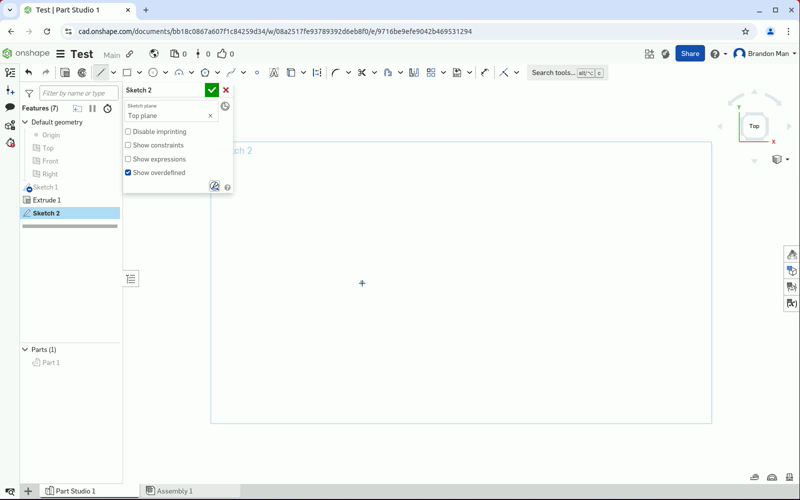
mouse_move(460, 282)
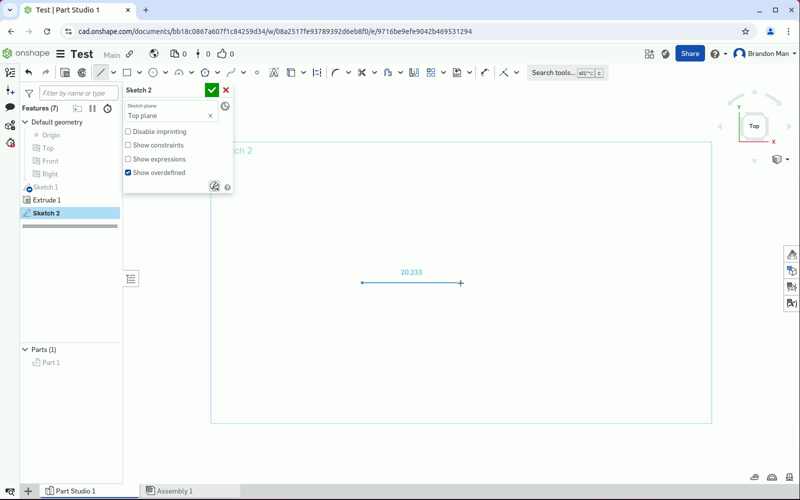
click(460, 282)
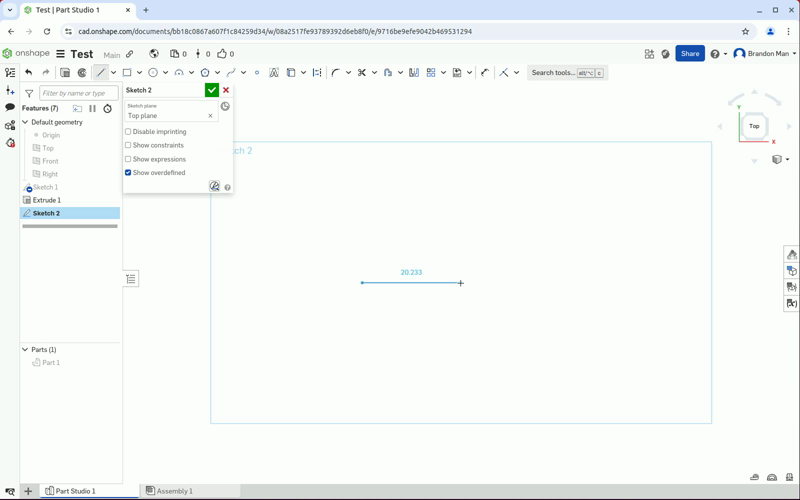
key_up(shift)
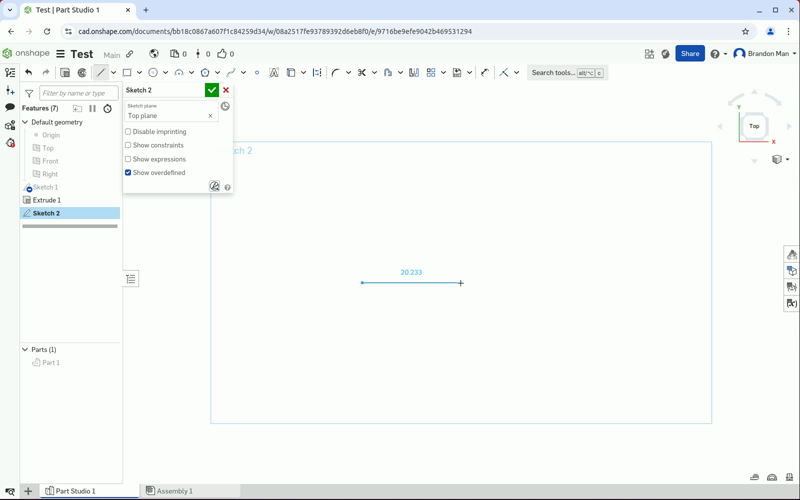
key_down(shift)
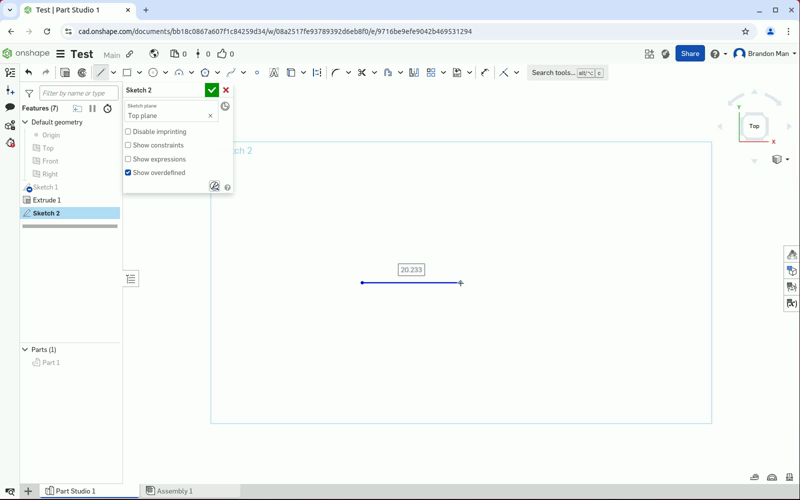
mouse_move(490, 282)
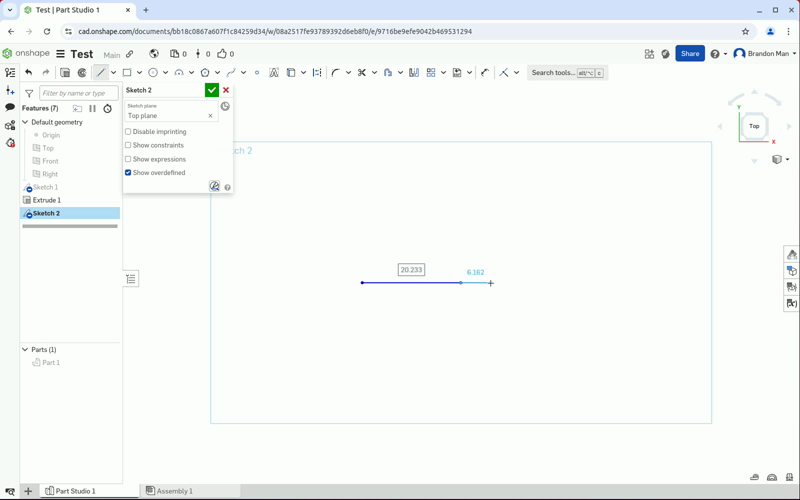
mouse_move(460, 226)
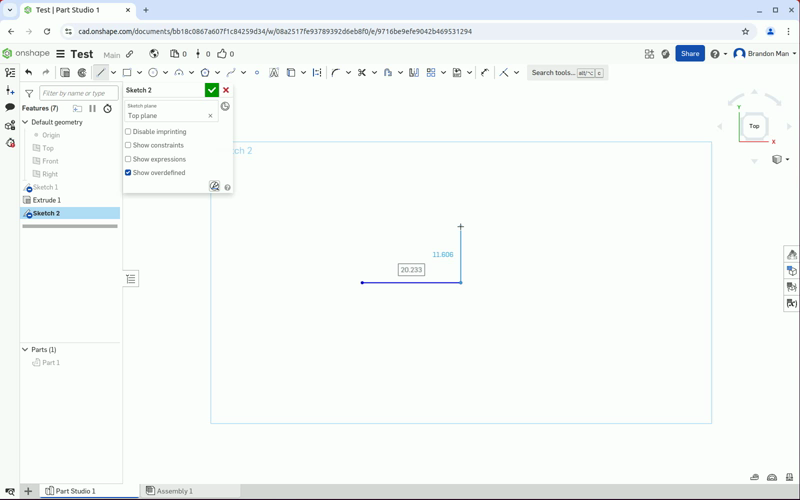
click(460, 226)
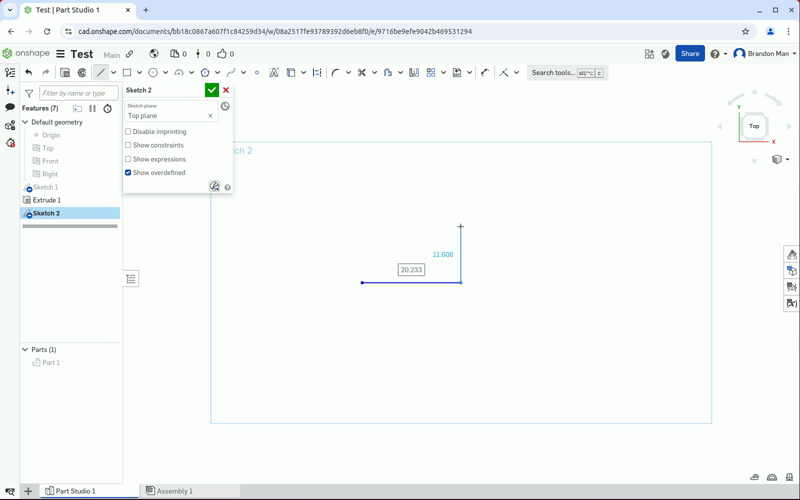
key_up(shift)
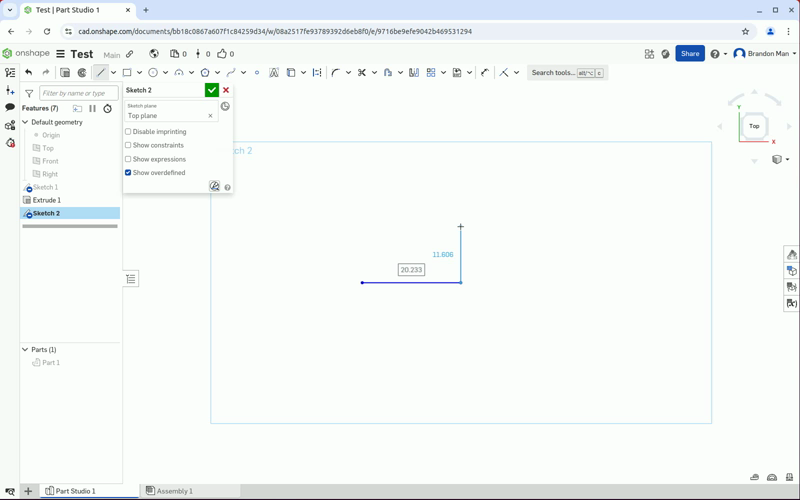
key_down(shift)
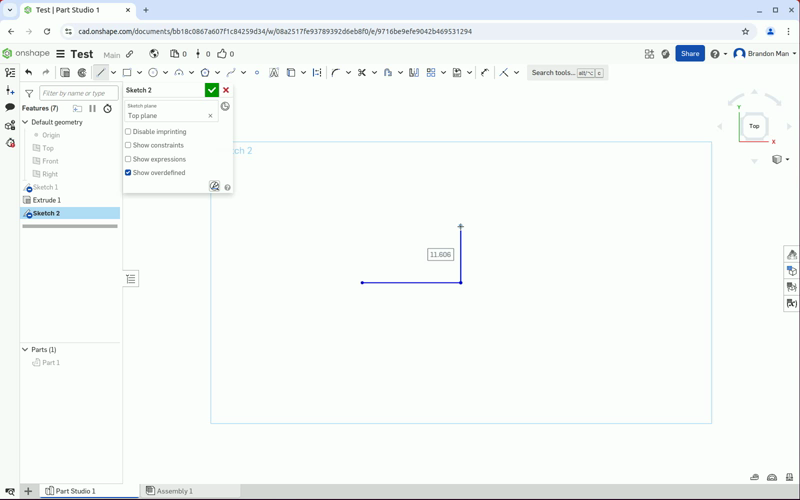
mouse_move(490, 226)
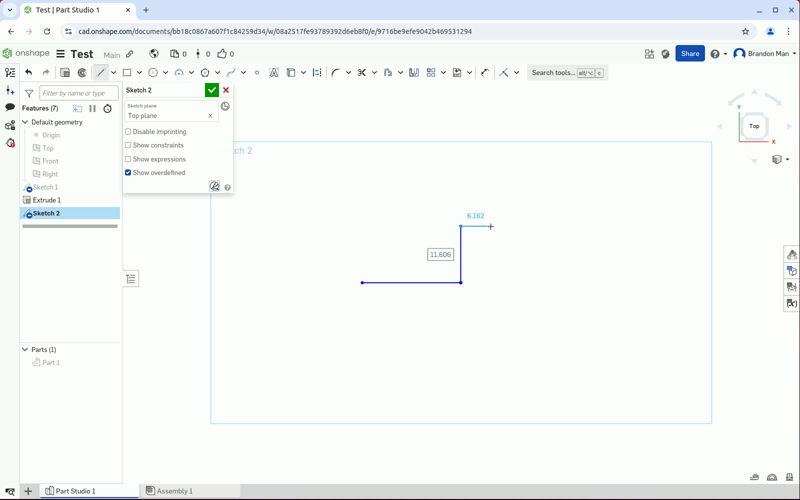
mouse_move(460, 170)
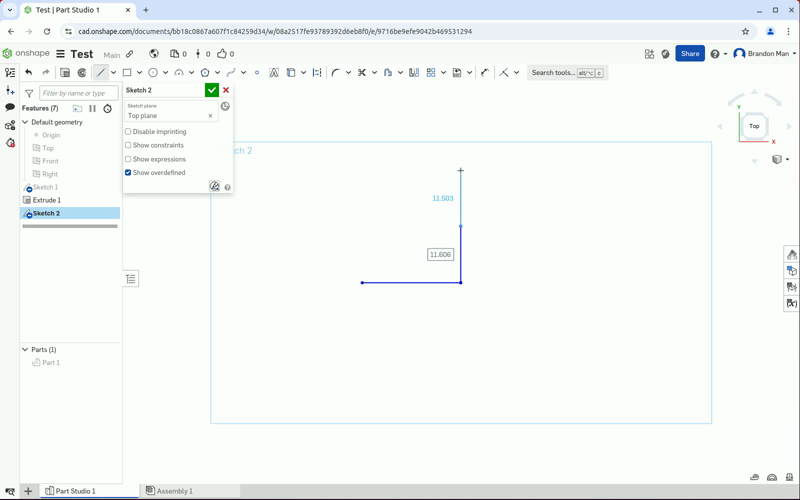
click(460, 170)
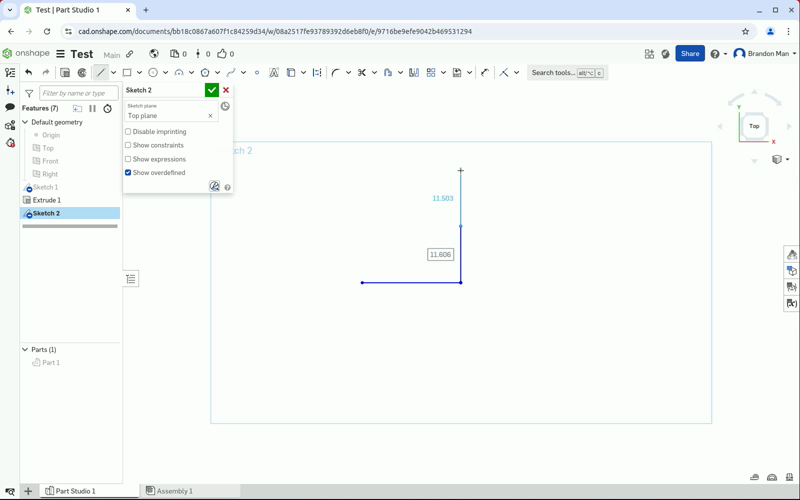
key_up(shift)
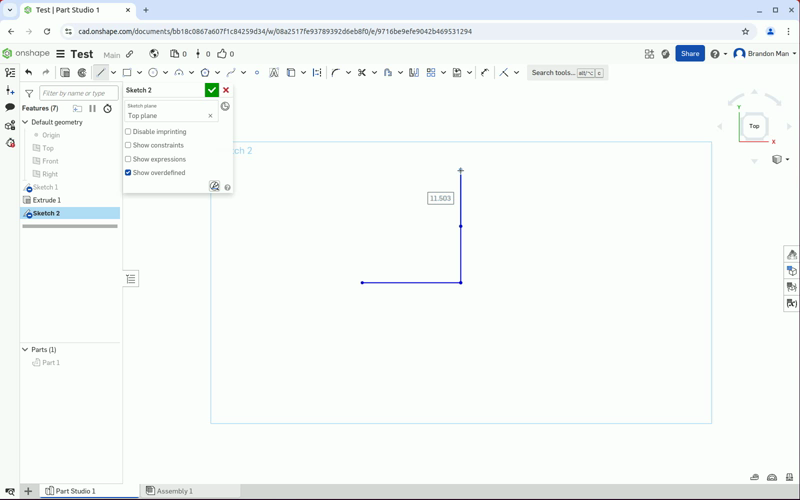
key(esc)
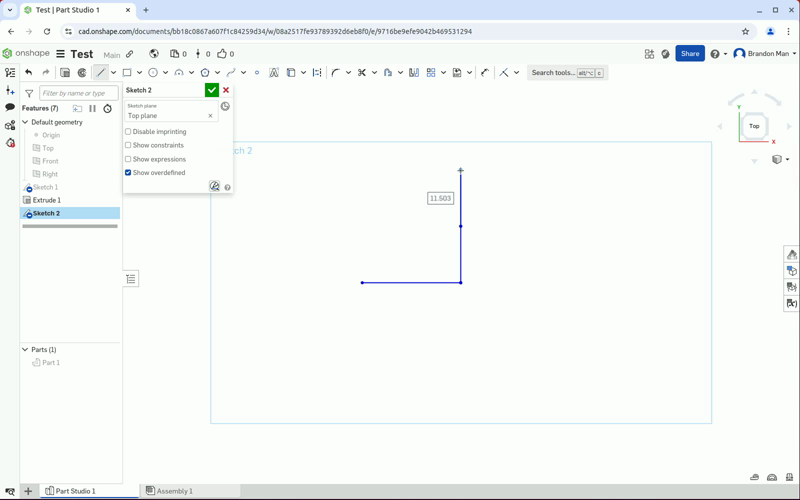
key(a)
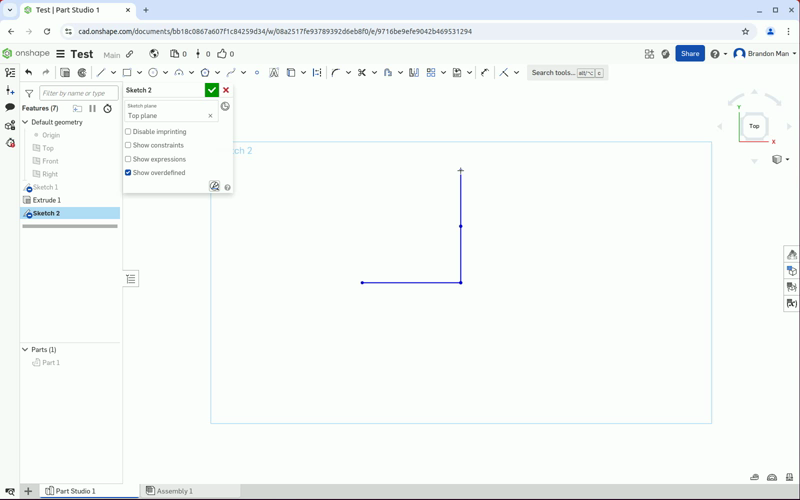
mouse_move(460, 170)
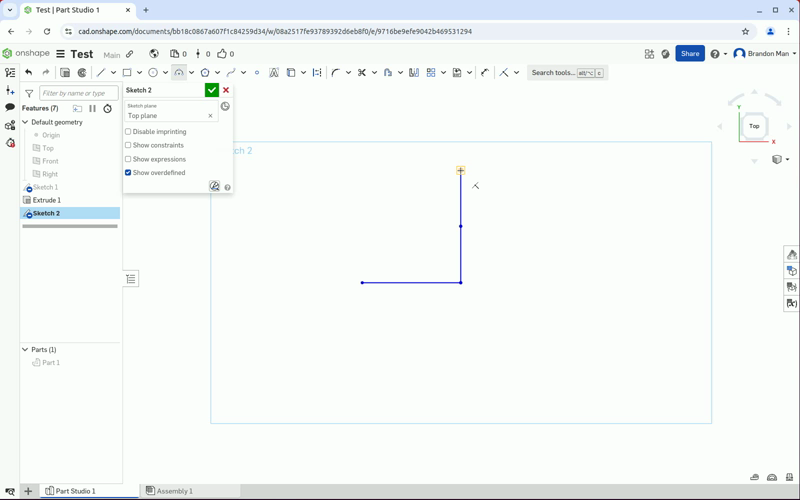
click(460, 170)
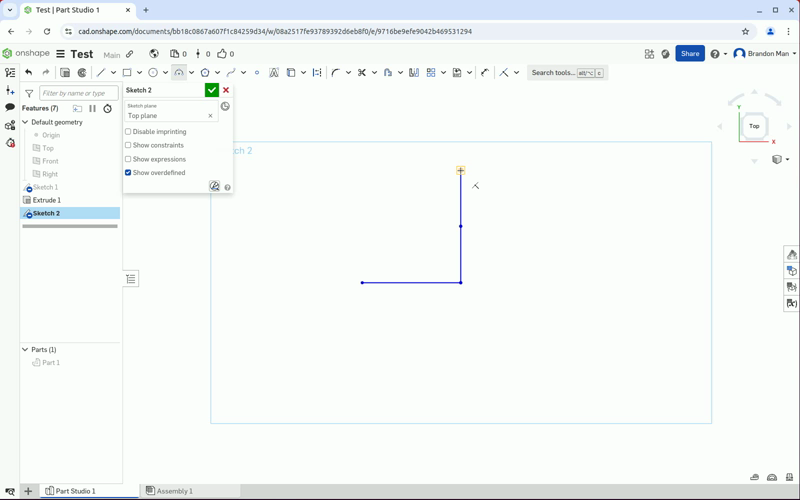
mouse_move(362, 282)
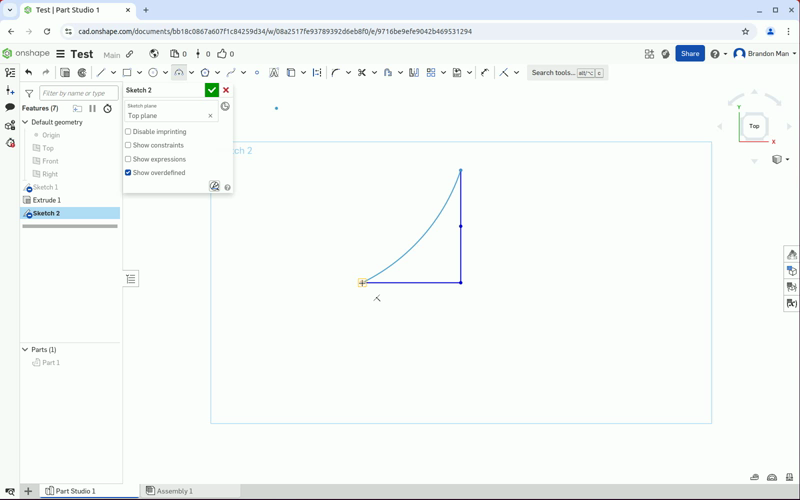
click(362, 282)
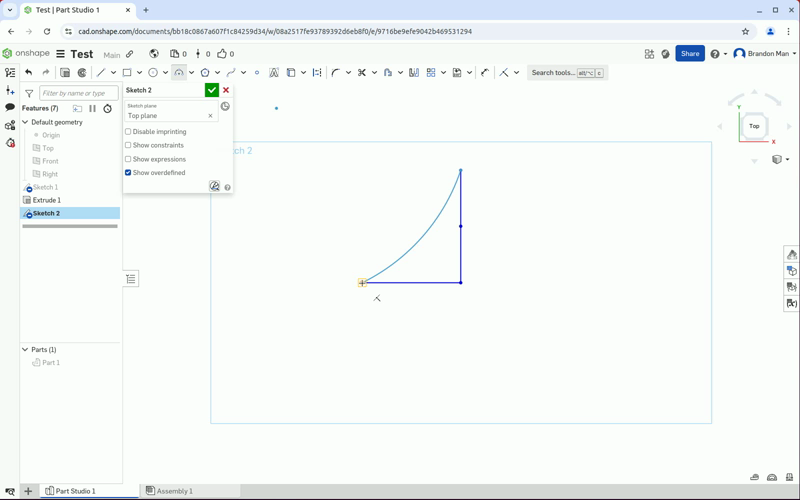
key_down(shift)
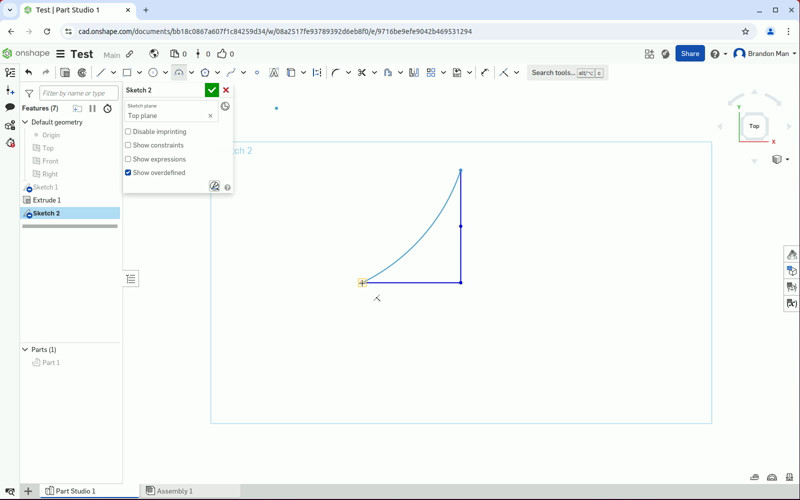
mouse_move(390, 208)
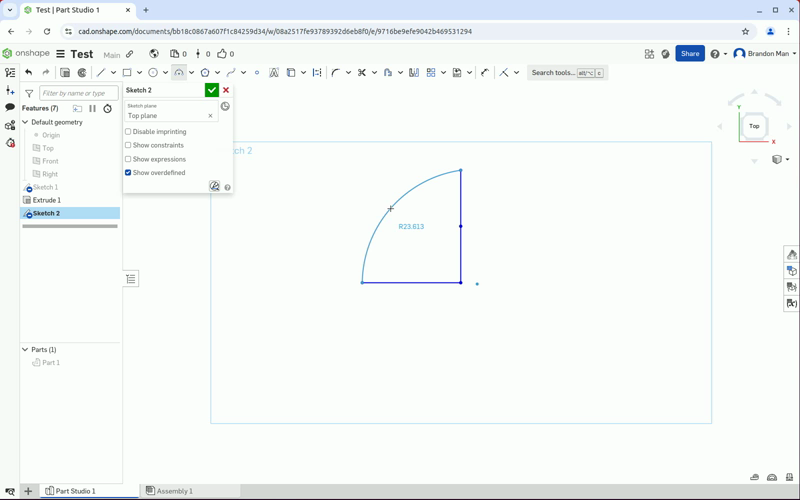
click(390, 208)
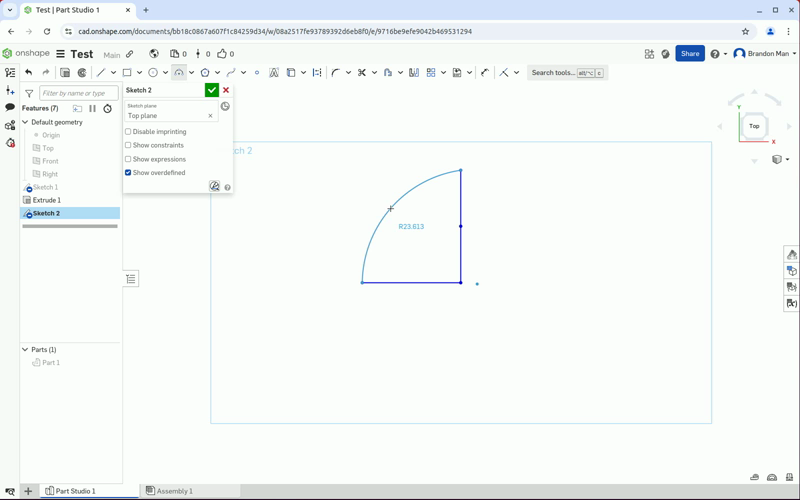
key_up(shift)
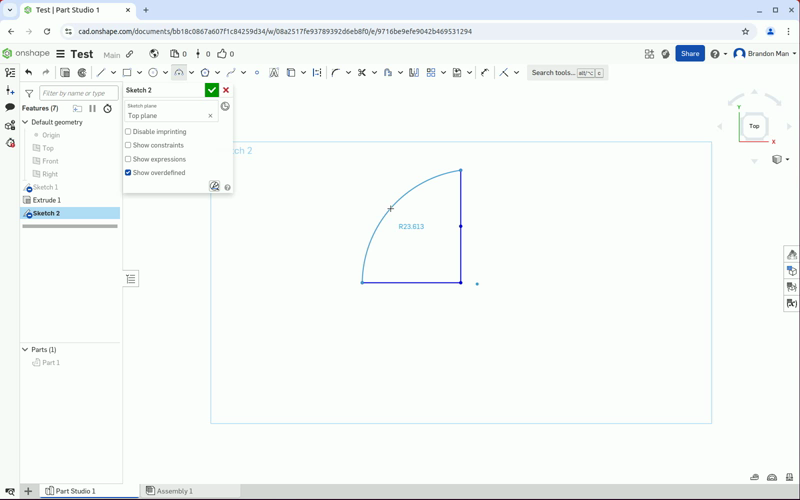
key(esc)
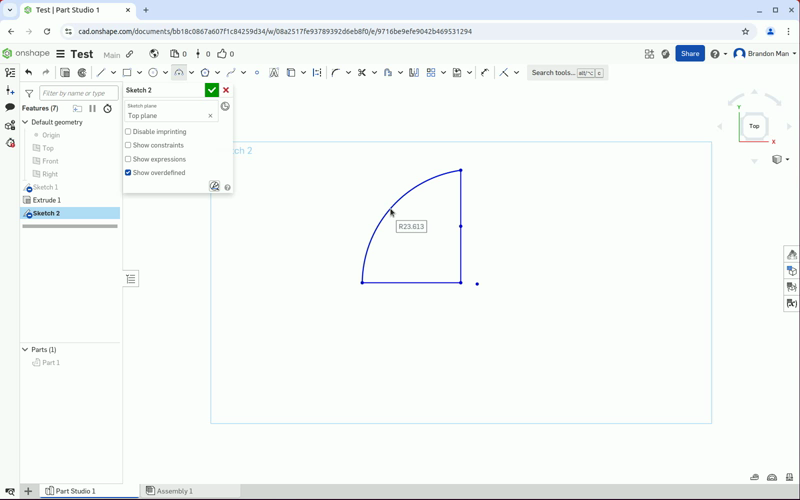
mouse_move(427, 209)
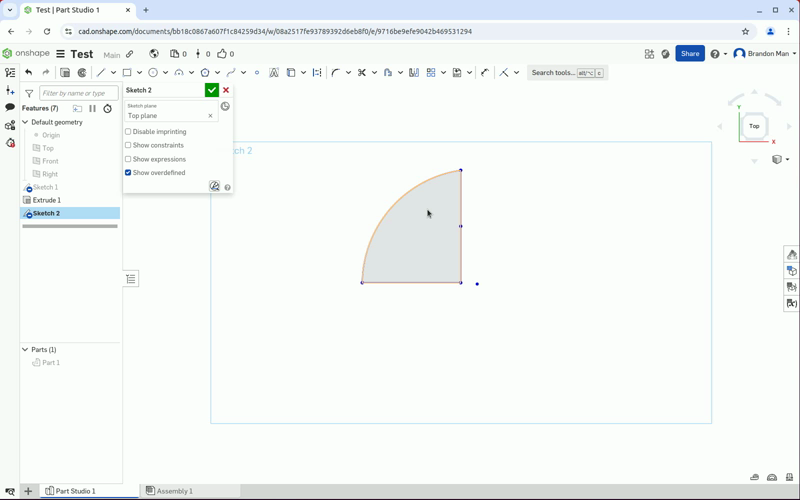
click(427, 209)
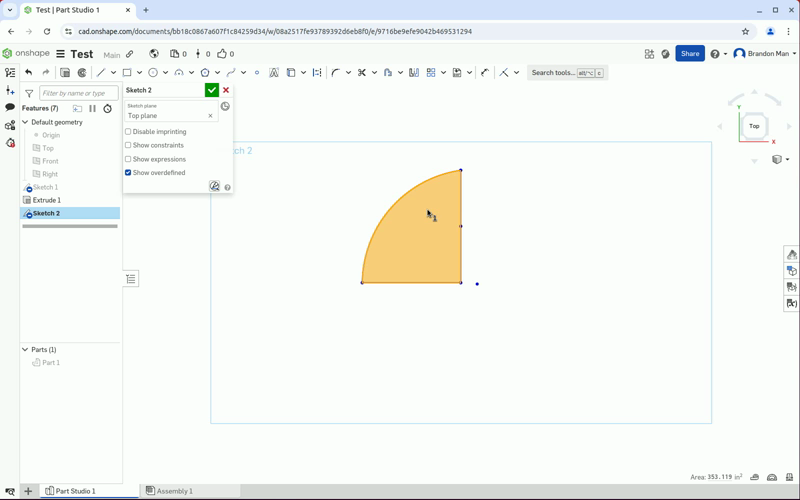
mouse_move(73, 352)
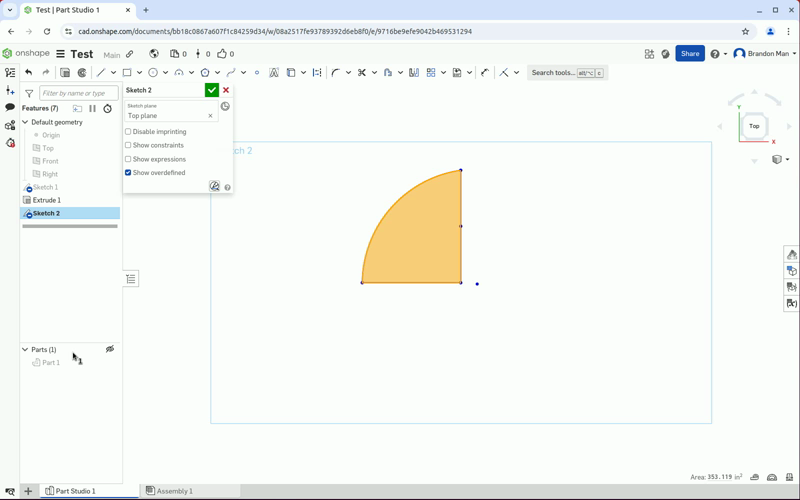
key(shift+y)
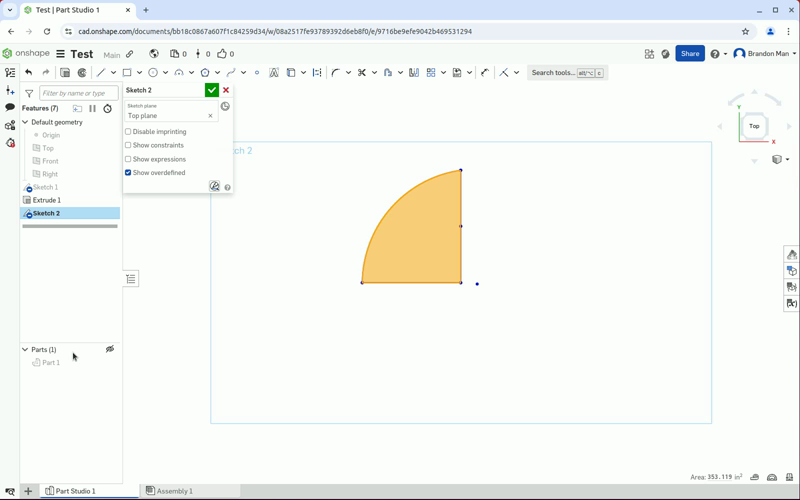
key(shift+e)
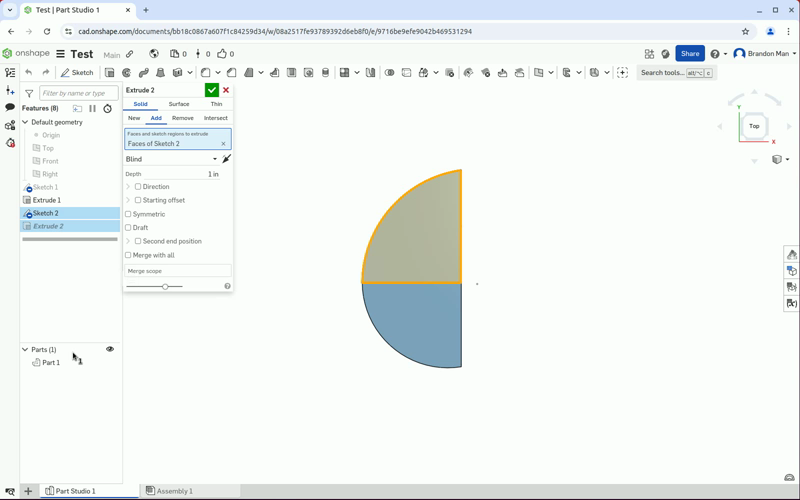
mouse_move(143, 106)
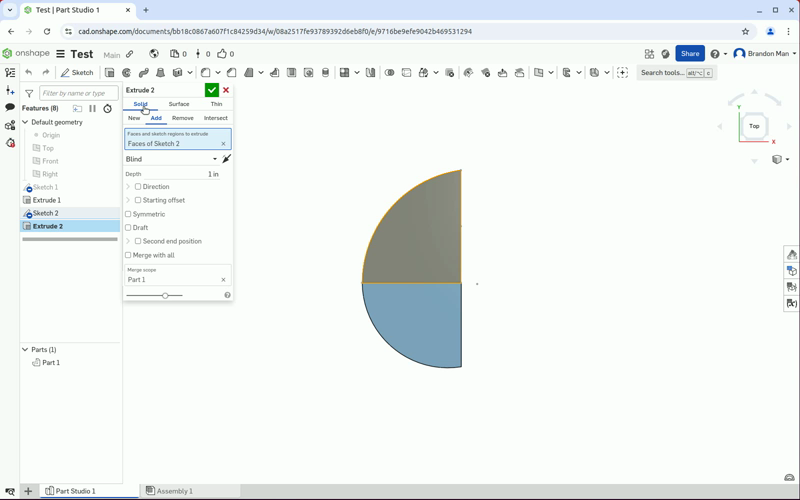
click(143, 106)
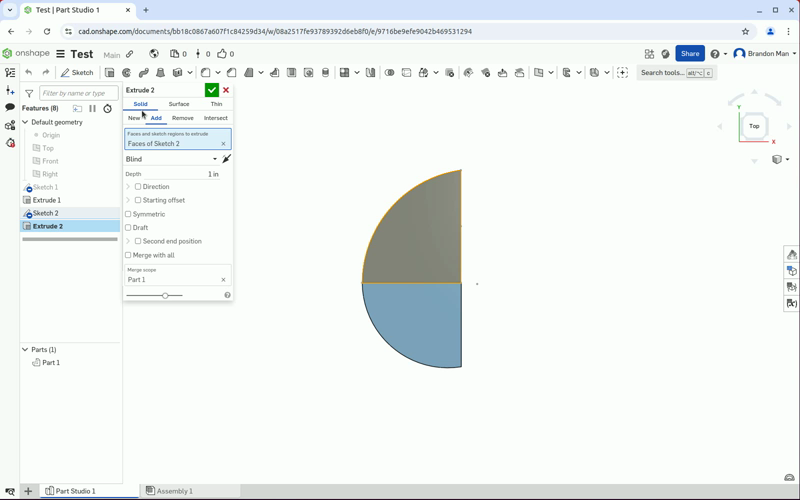
mouse_move(137, 120)
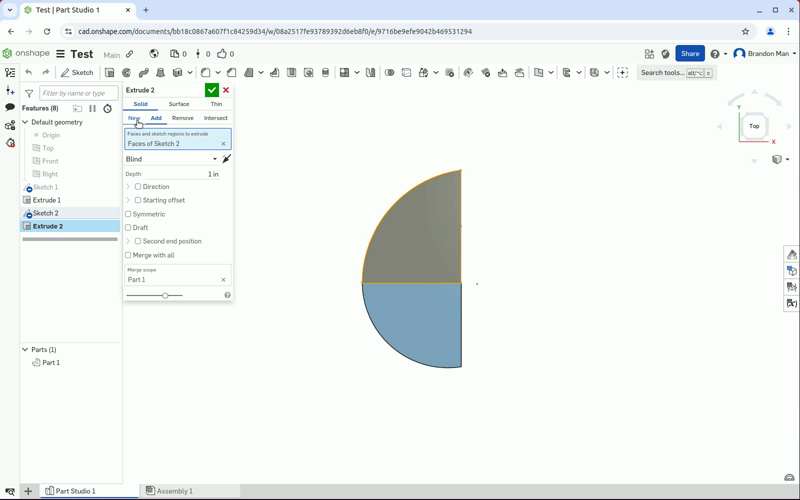
click(137, 120)
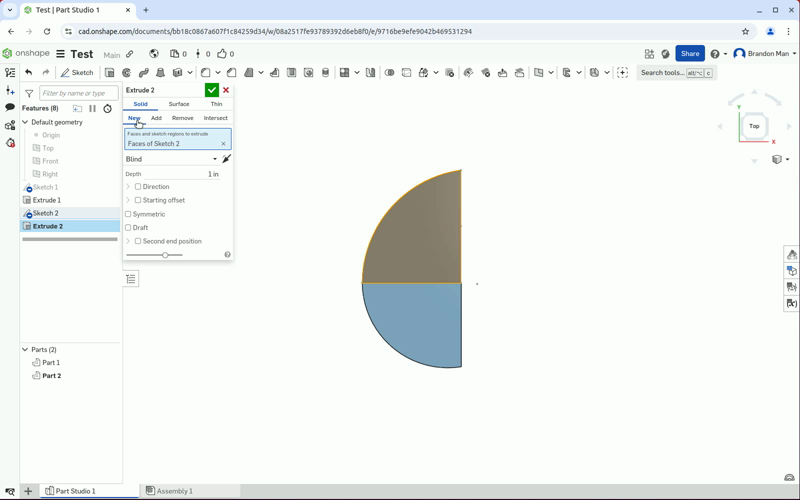
key(tab, 4)
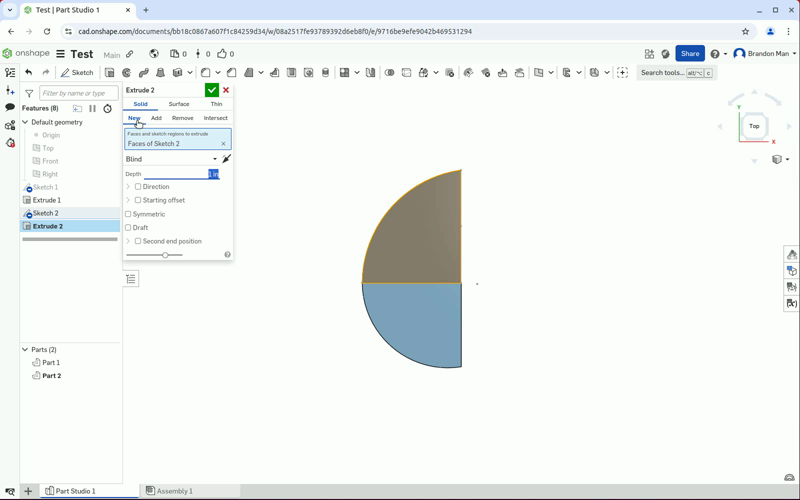
text(17.331)
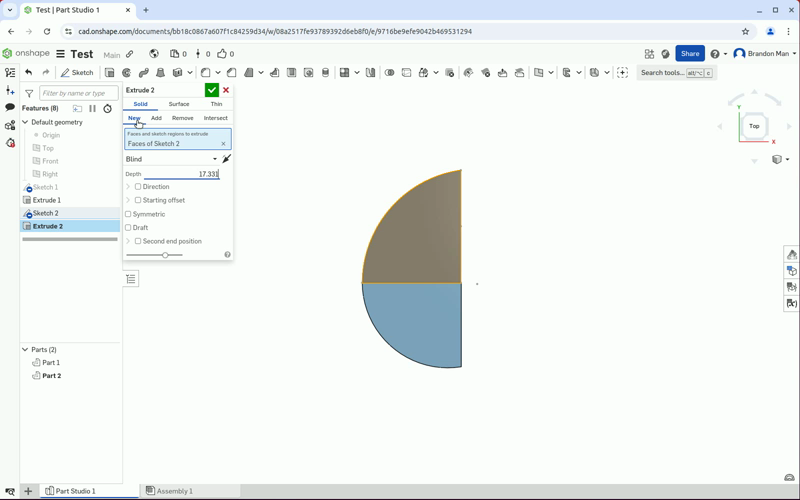
key(enter)
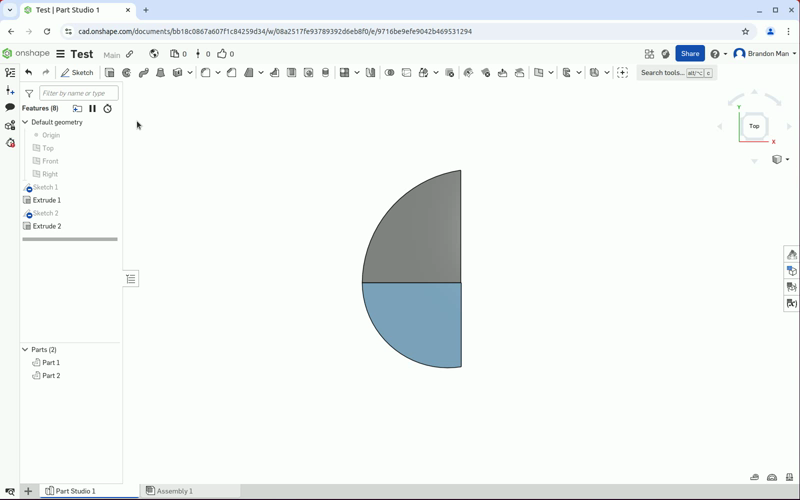
key(shift+h)
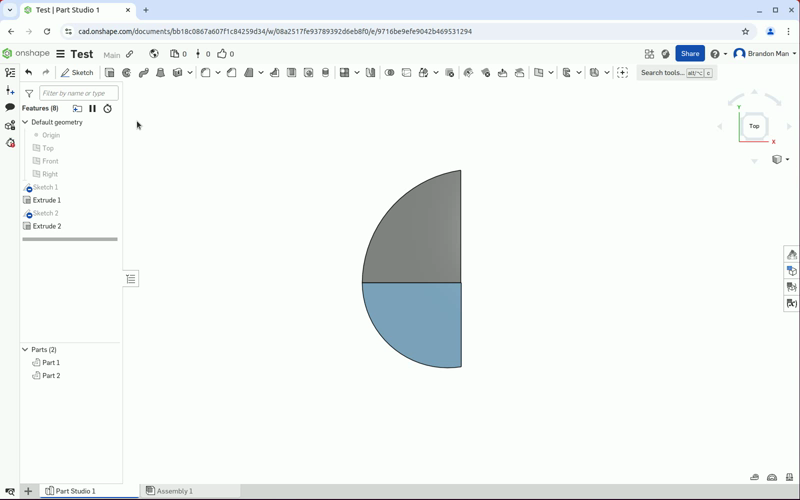
key(shift+h)
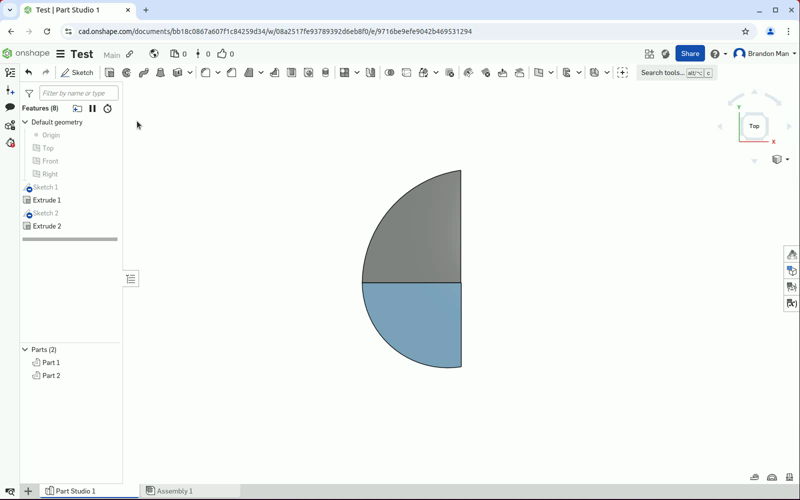
mouse_move(73, 189)
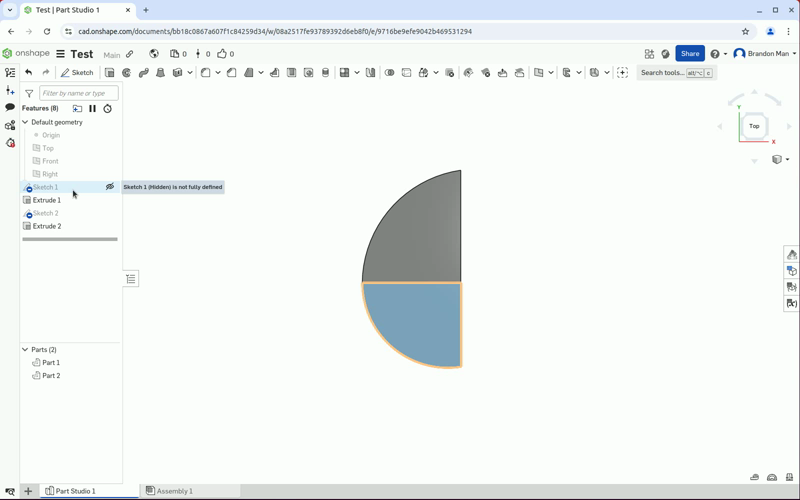
click(73, 189)
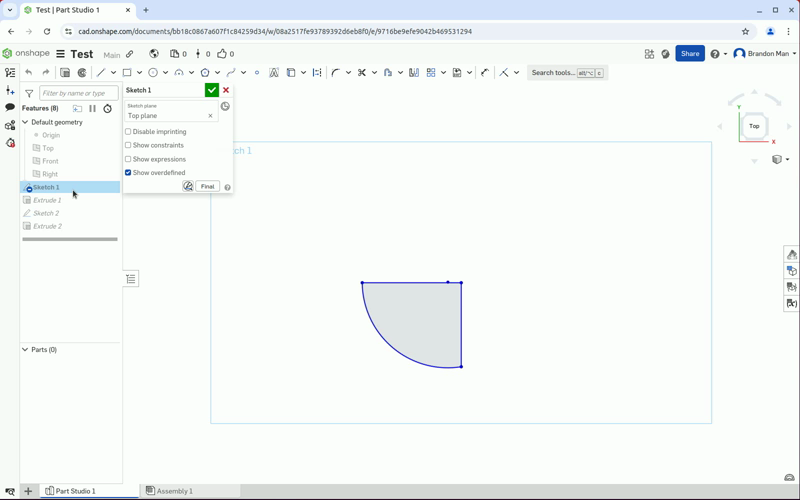
mouse_move(229, 92)
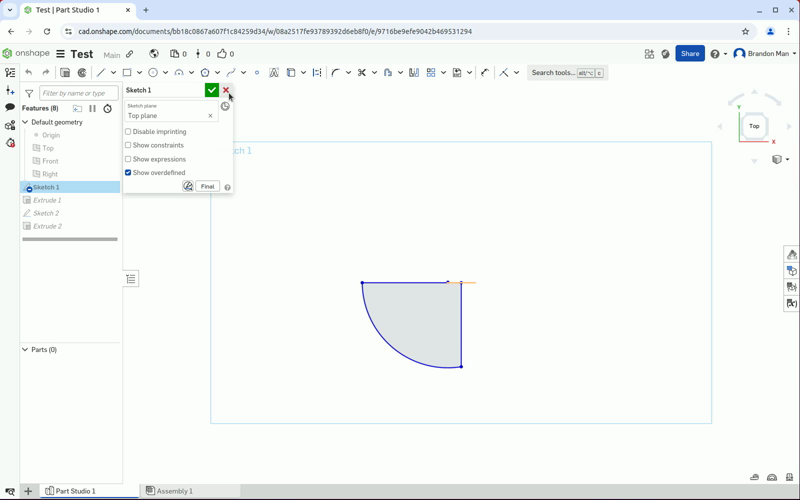
click(229, 92)
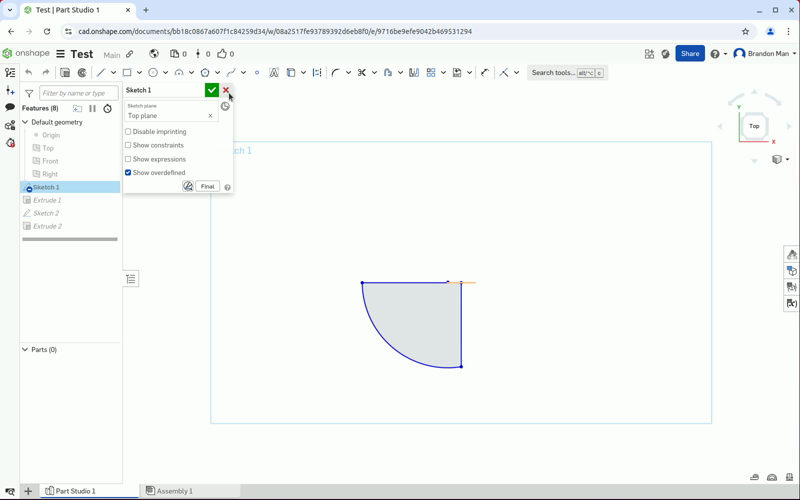
key(shift+s)
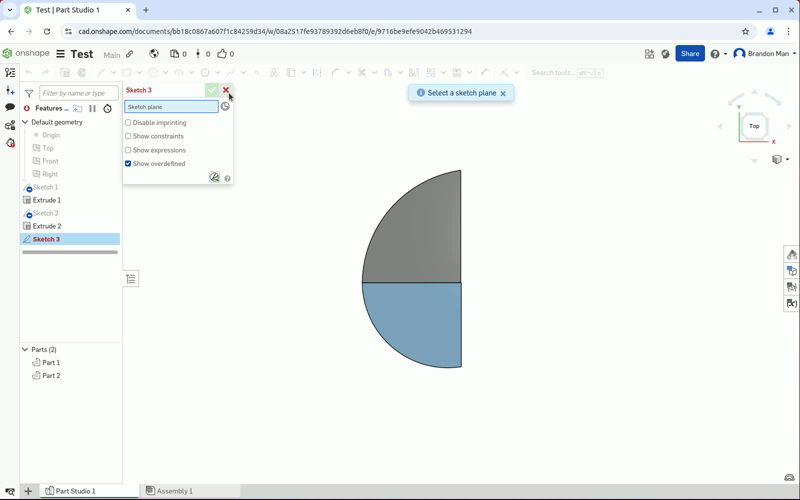
mouse_move(73, 150)
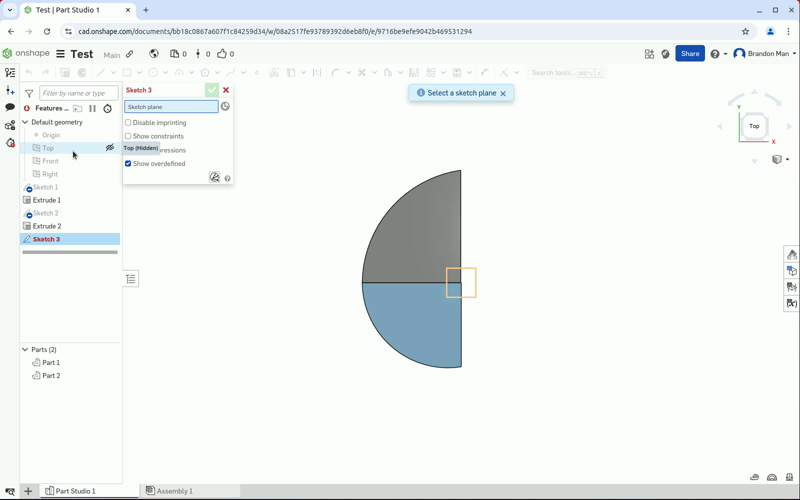
click(73, 150)
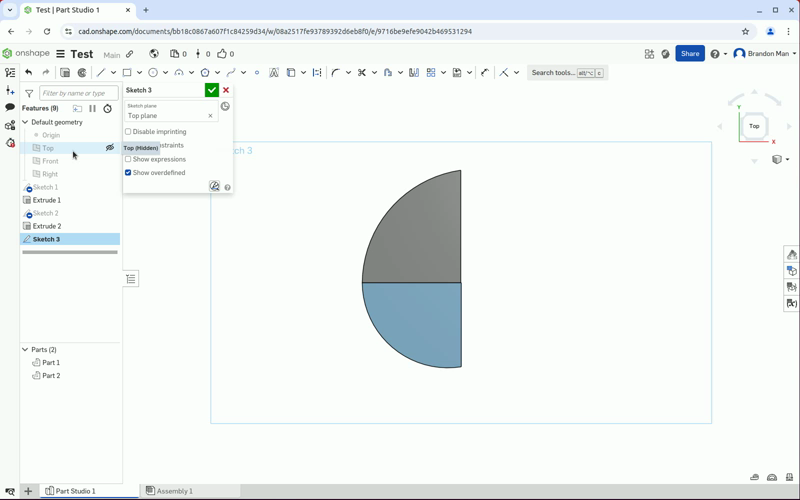
mouse_move(73, 352)
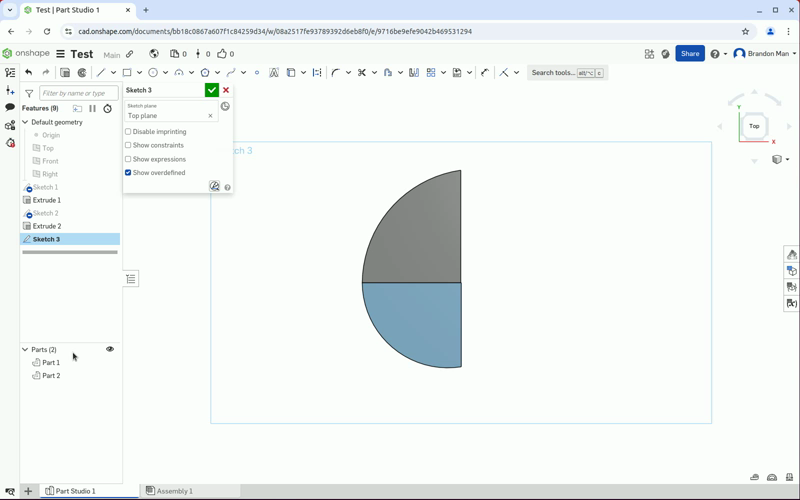
key(y)
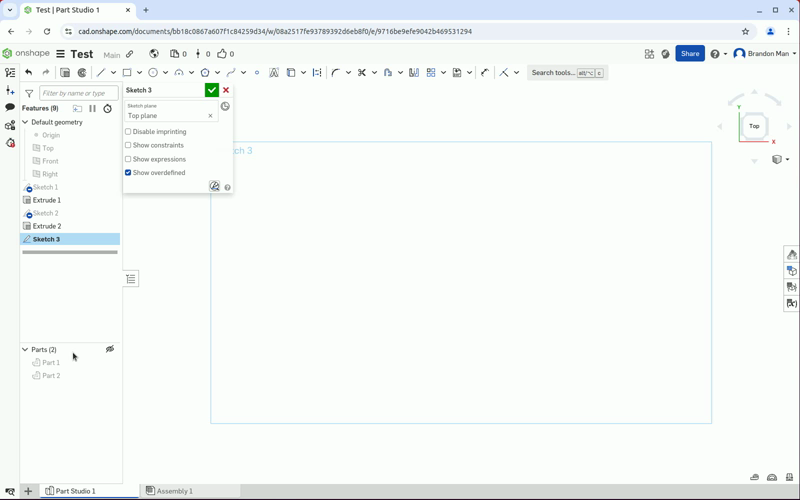
key(a)
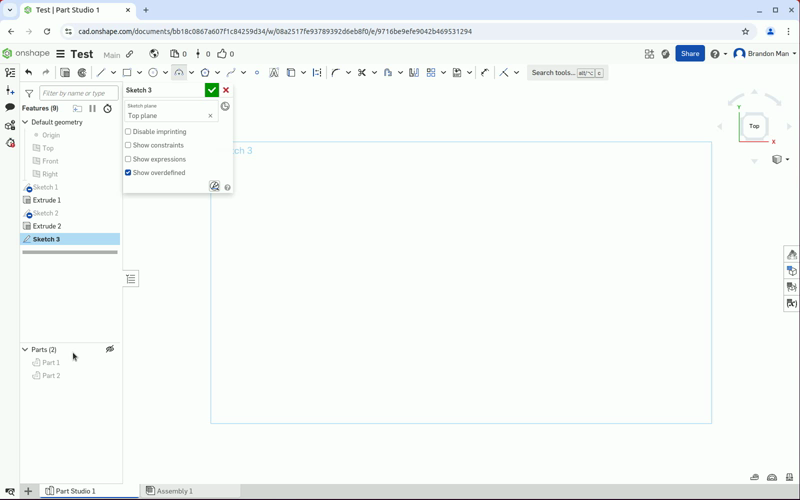
key_down(shift)
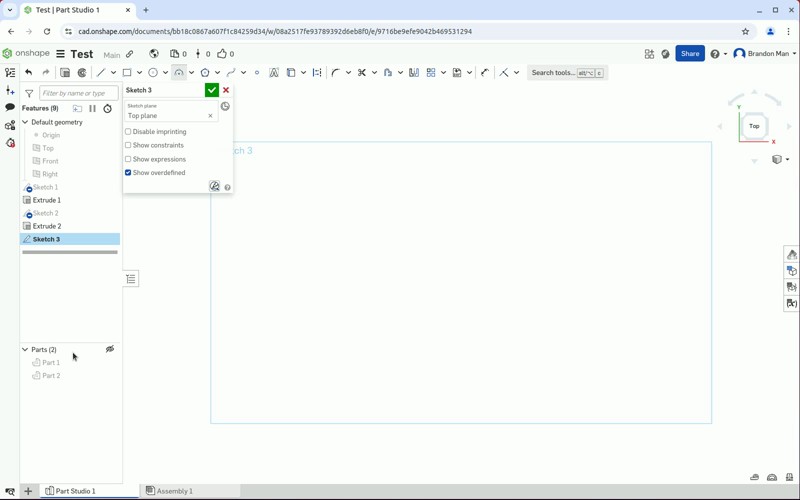
mouse_move(460, 367)
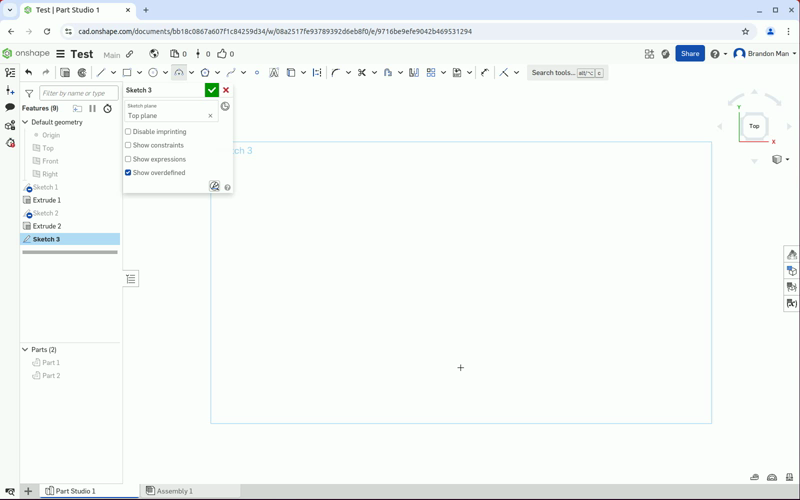
click(460, 367)
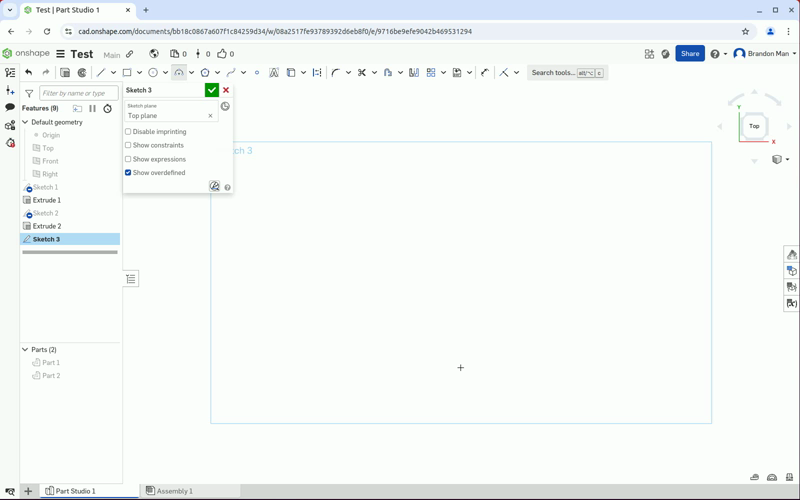
key_up(shift)
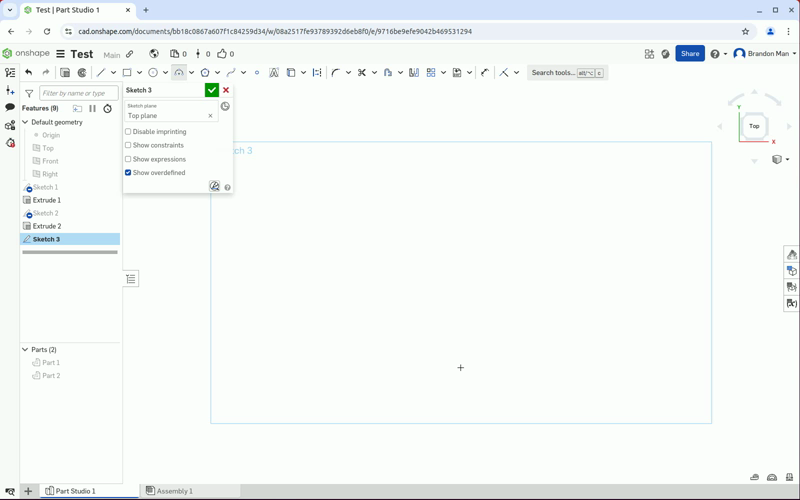
key_down(shift)
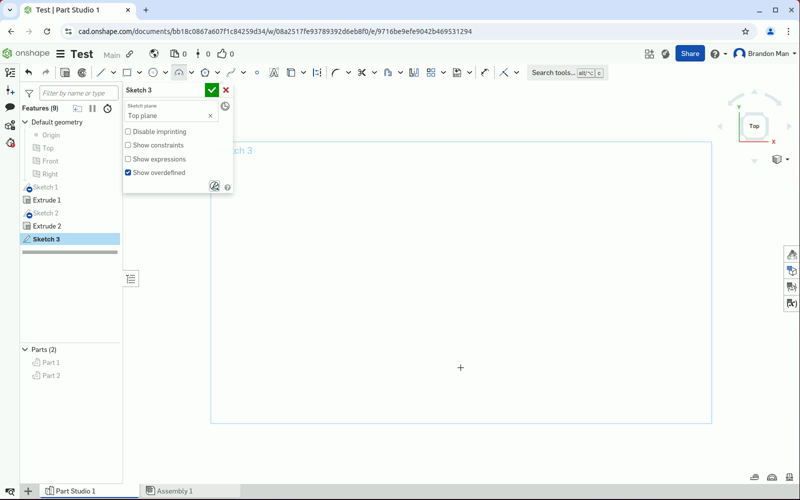
mouse_move(531, 282)
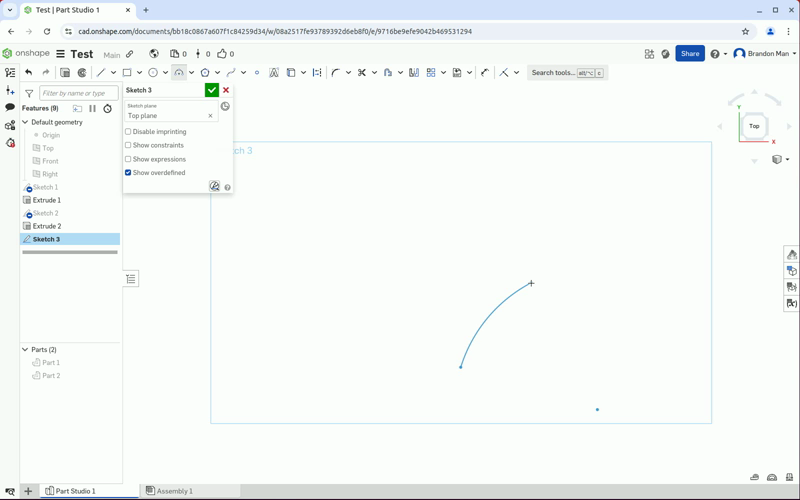
click(531, 282)
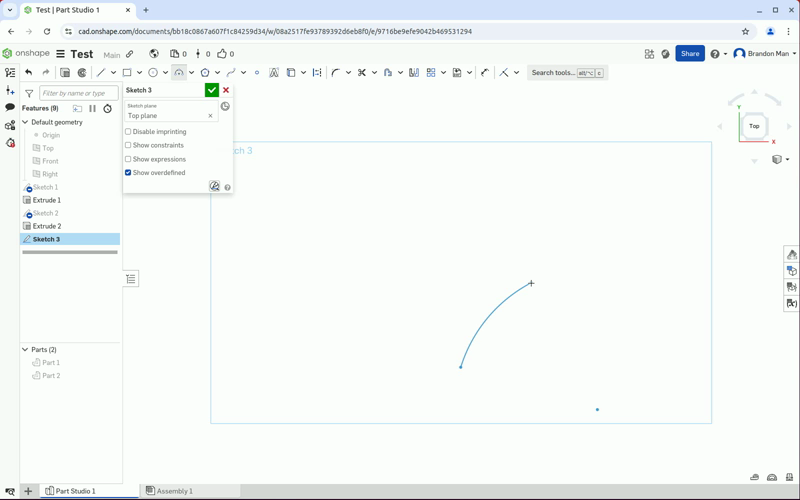
mouse_move(516, 342)
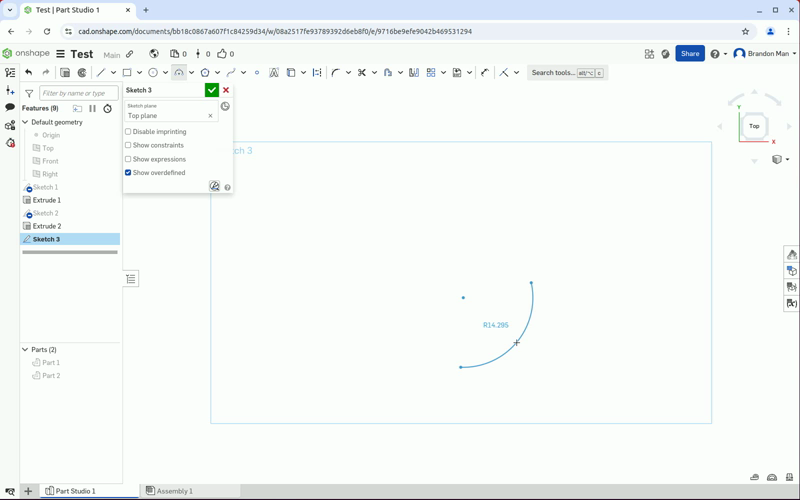
click(516, 342)
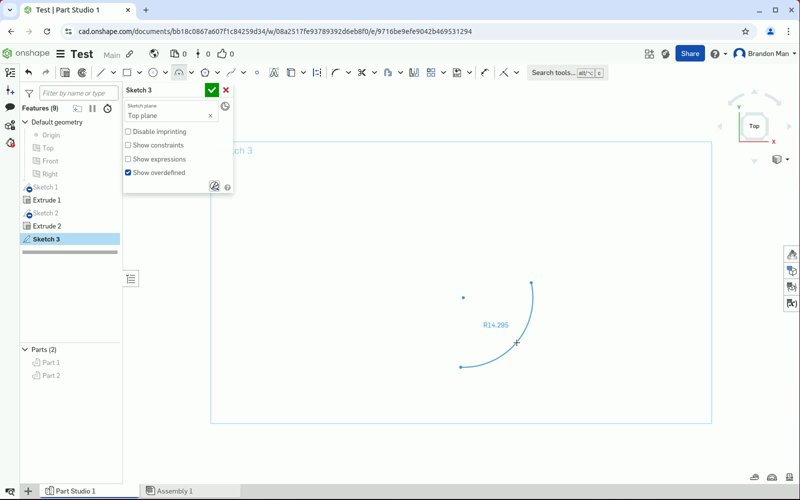
key_up(shift)
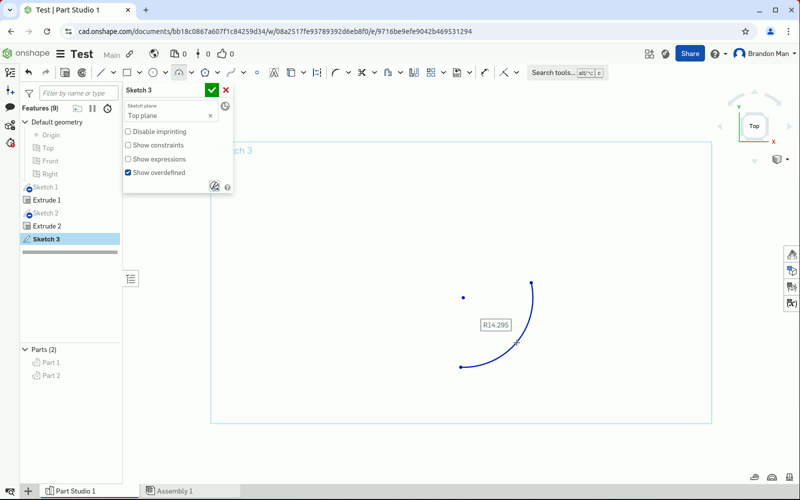
key(esc)
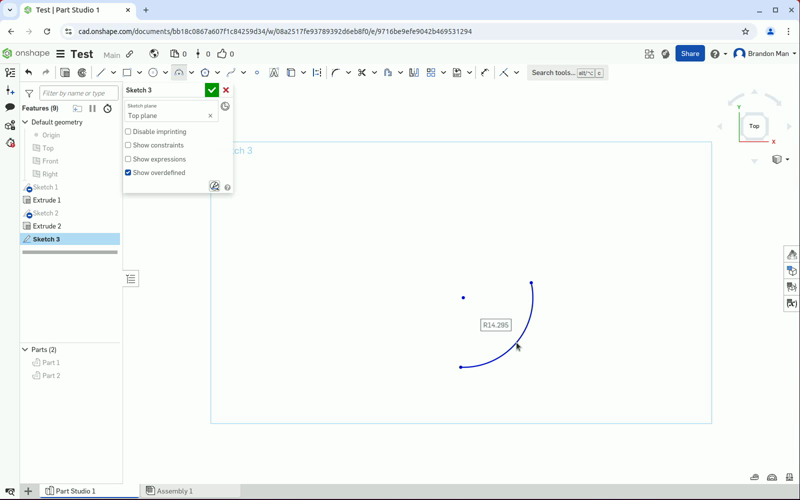
key(l)
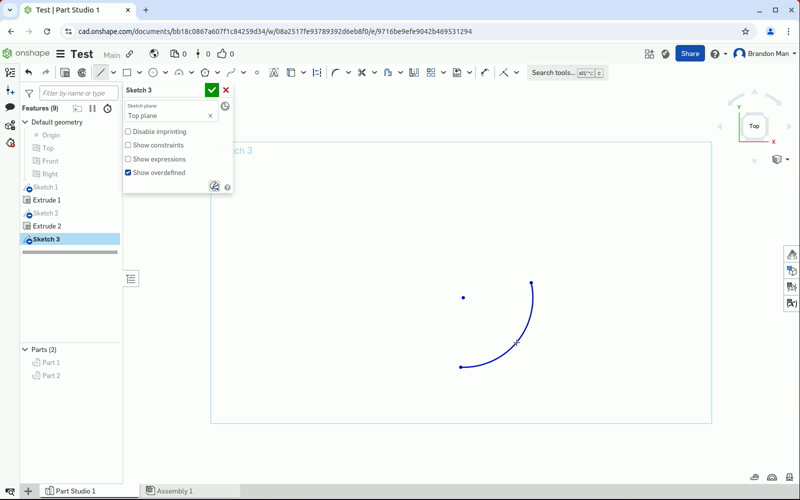
mouse_move(531, 282)
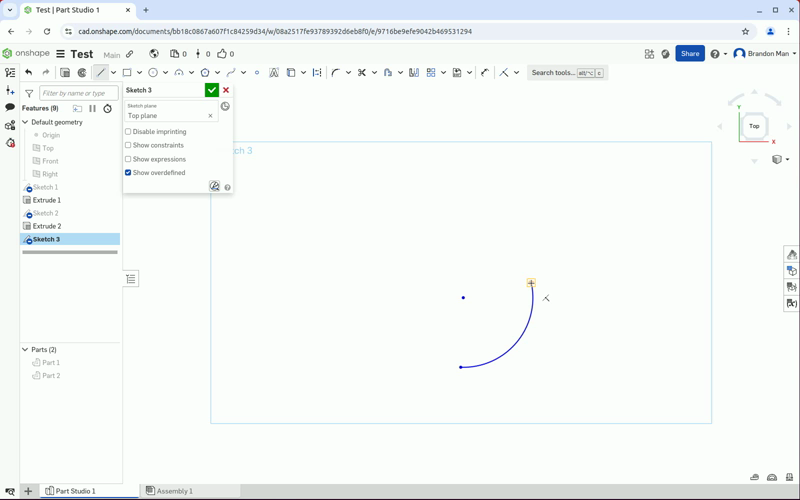
click(531, 282)
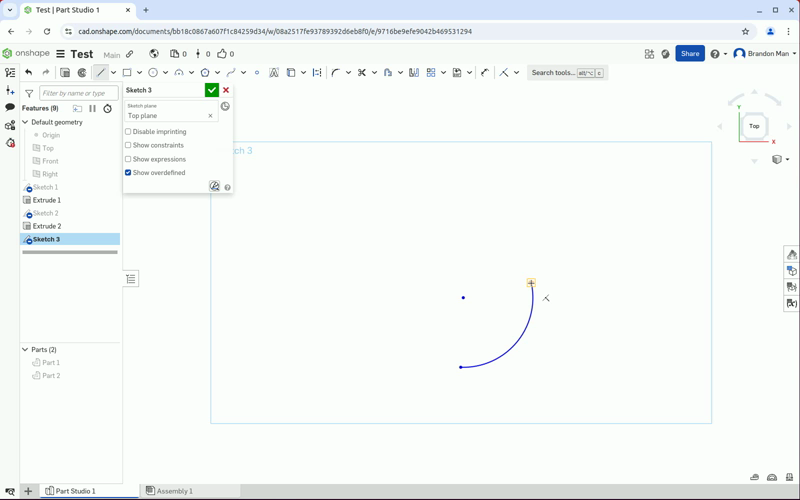
key_down(shift)
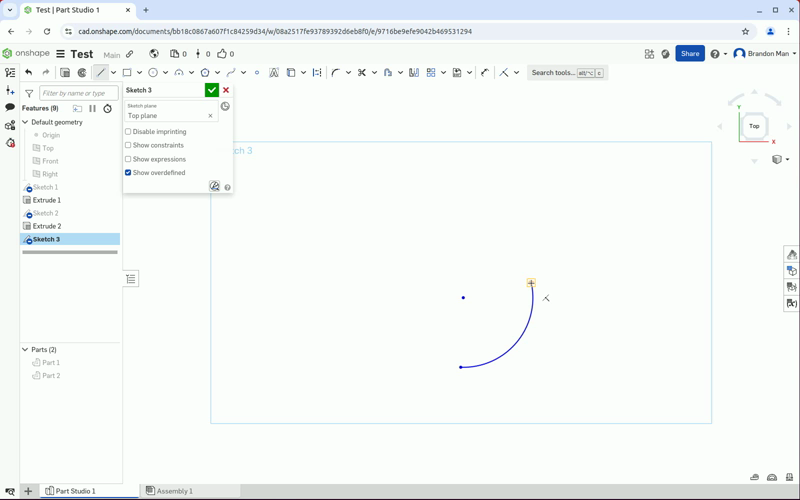
mouse_move(460, 282)
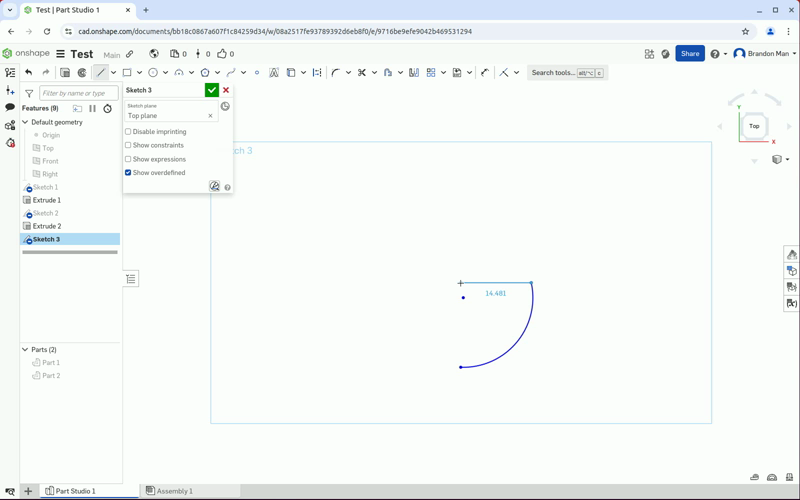
click(460, 282)
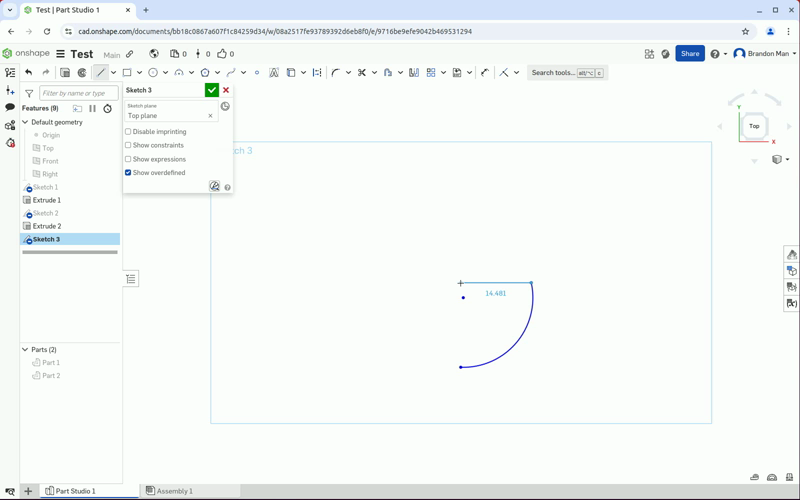
key_up(shift)
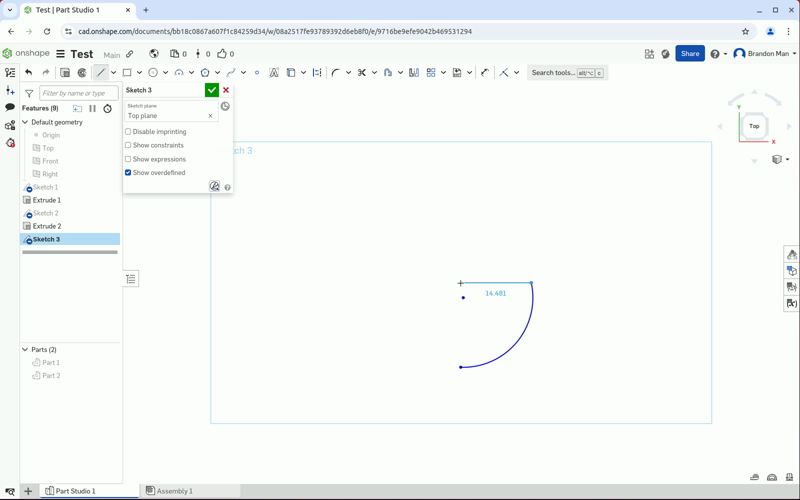
key_down(shift)
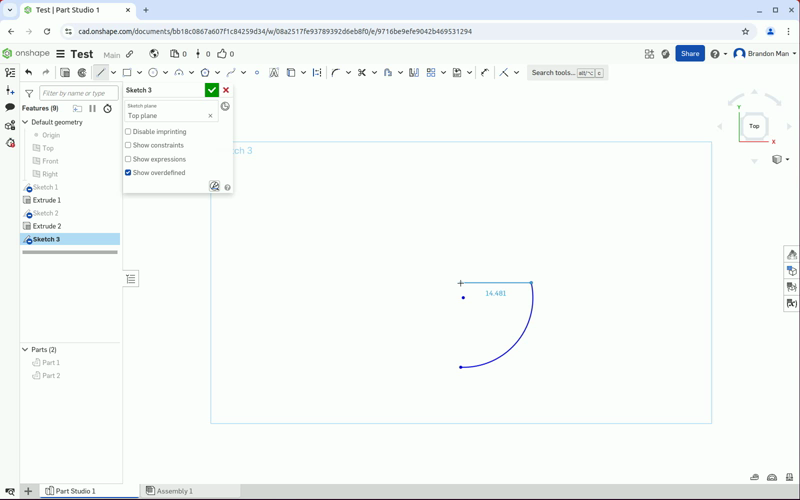
mouse_move(460, 367)
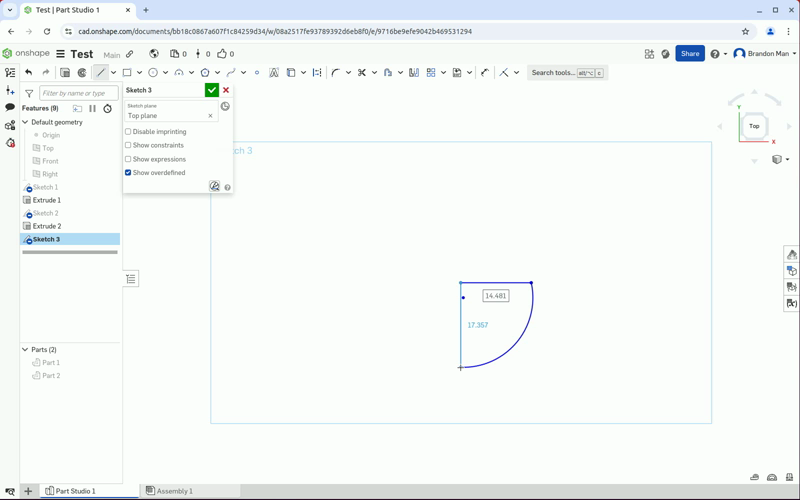
key_up(shift)
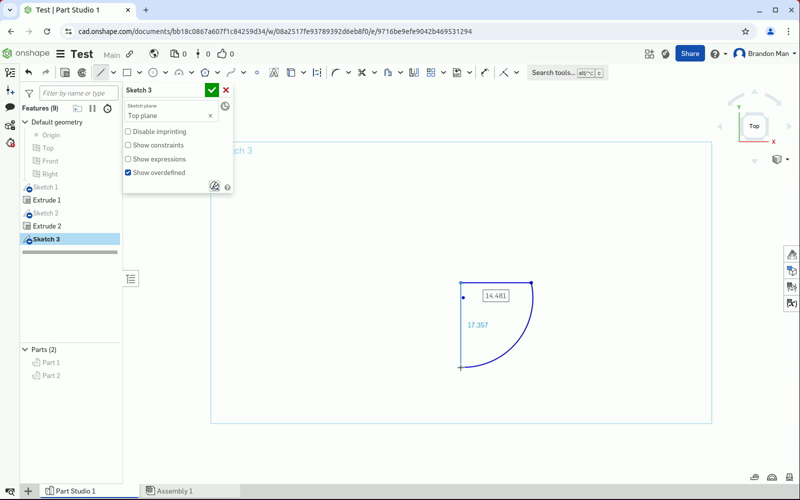
click(460, 367)
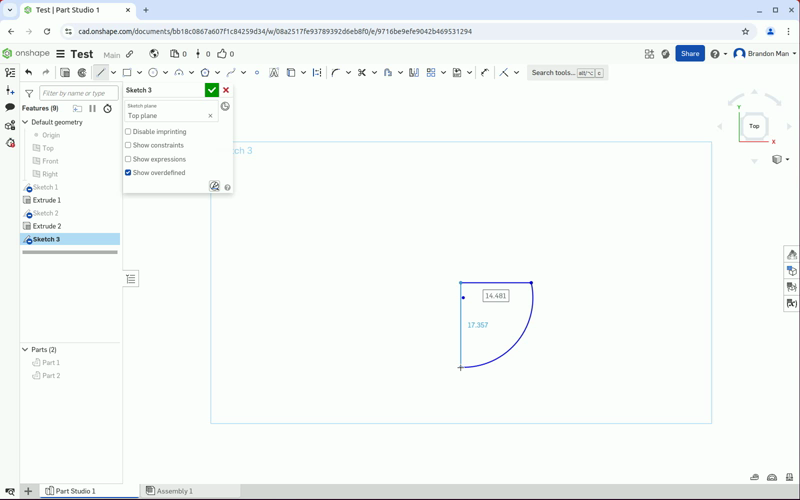
key(esc)
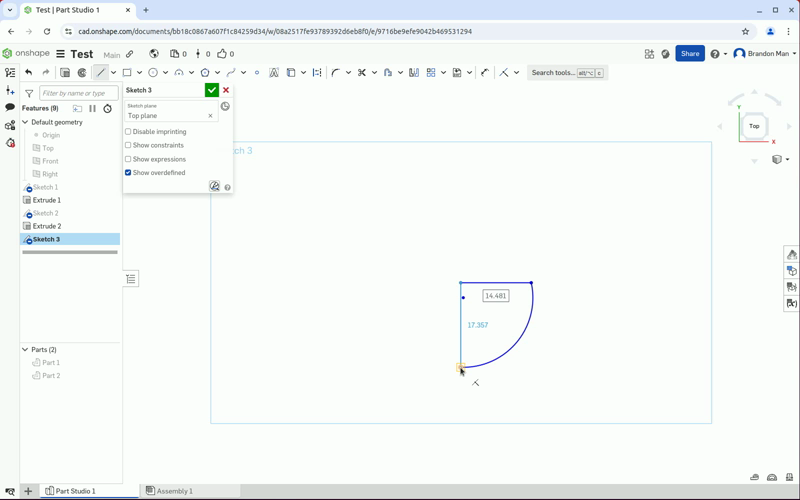
mouse_move(467, 346)
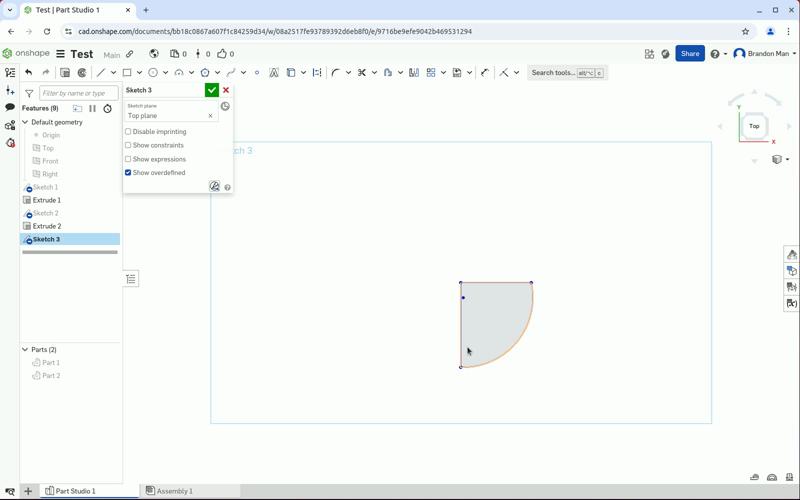
click(467, 346)
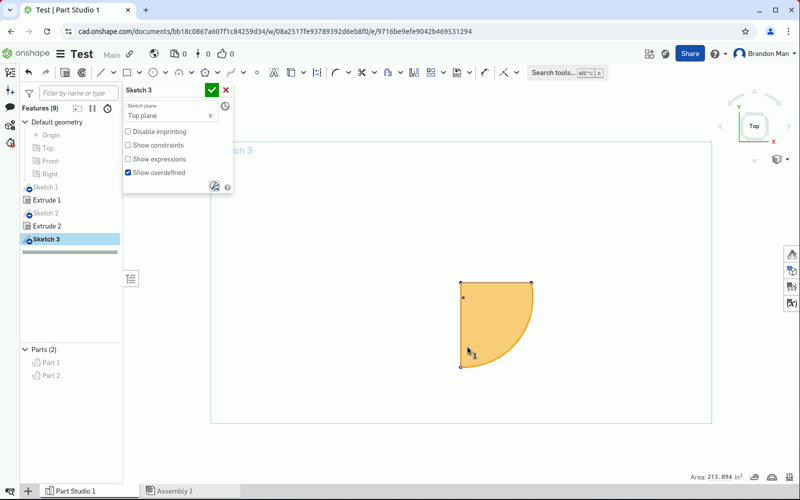
mouse_move(73, 352)
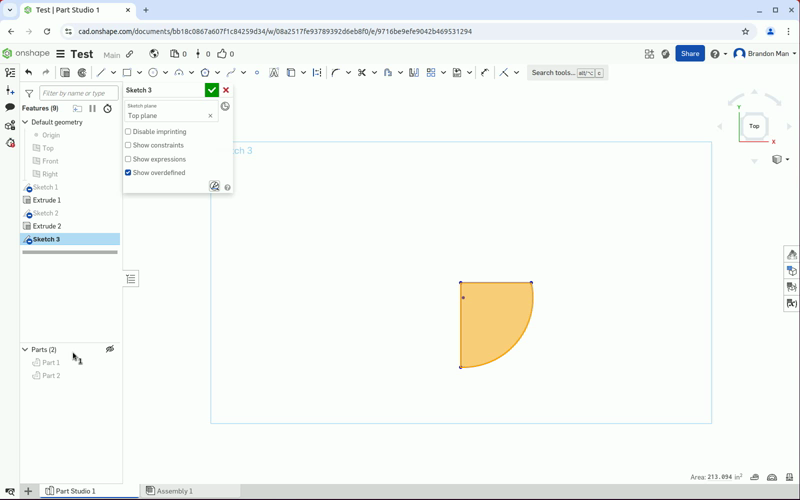
key(shift+y)
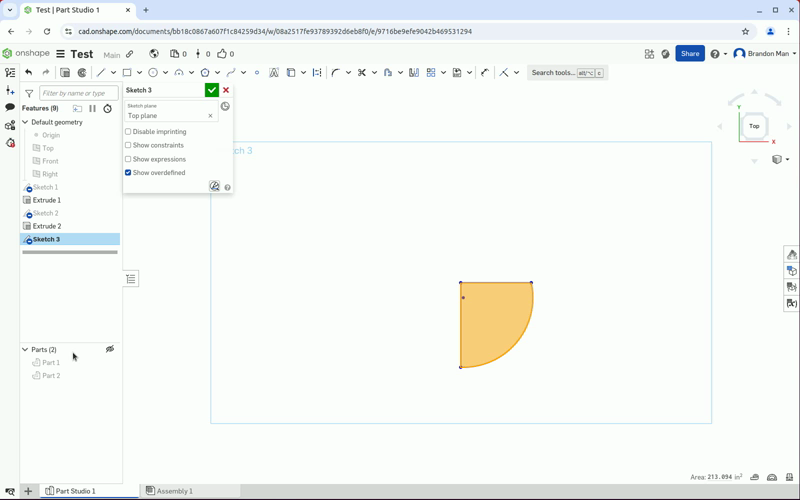
key(shift+e)
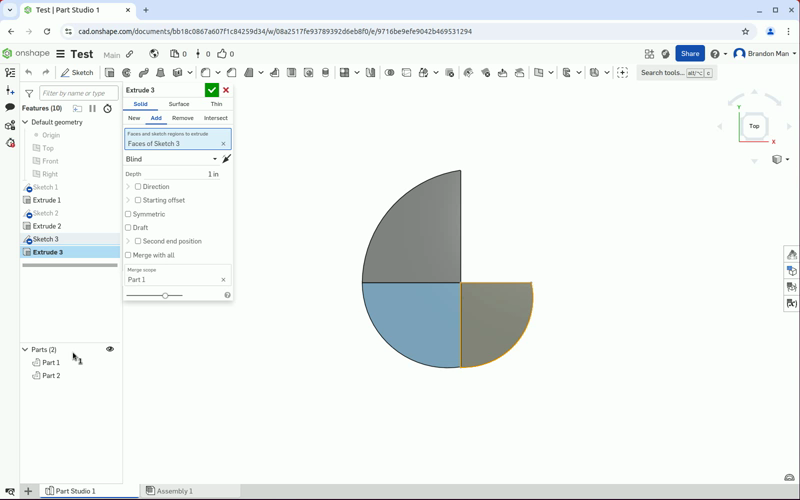
mouse_move(143, 106)
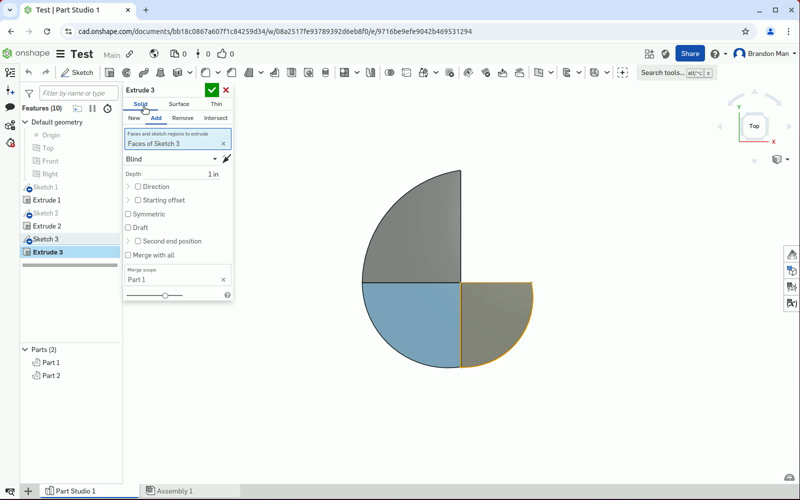
click(143, 106)
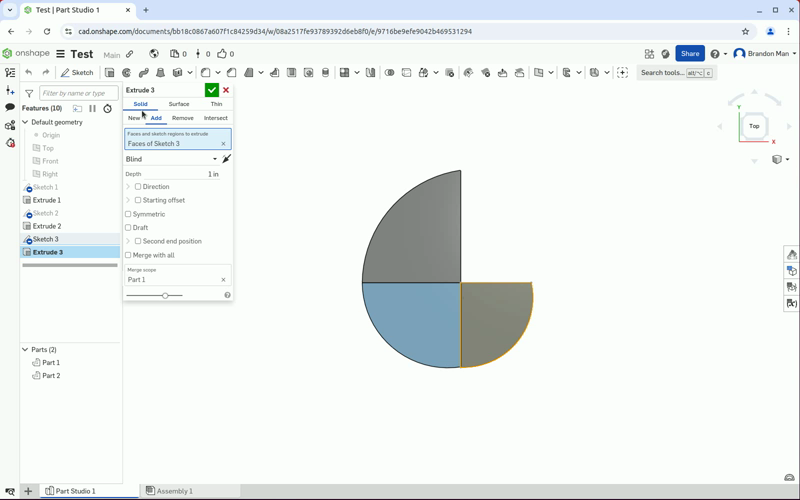
mouse_move(137, 120)
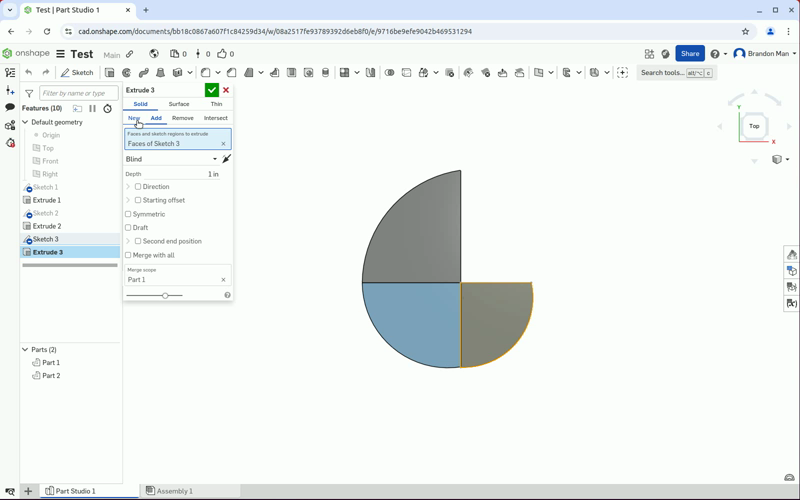
click(137, 120)
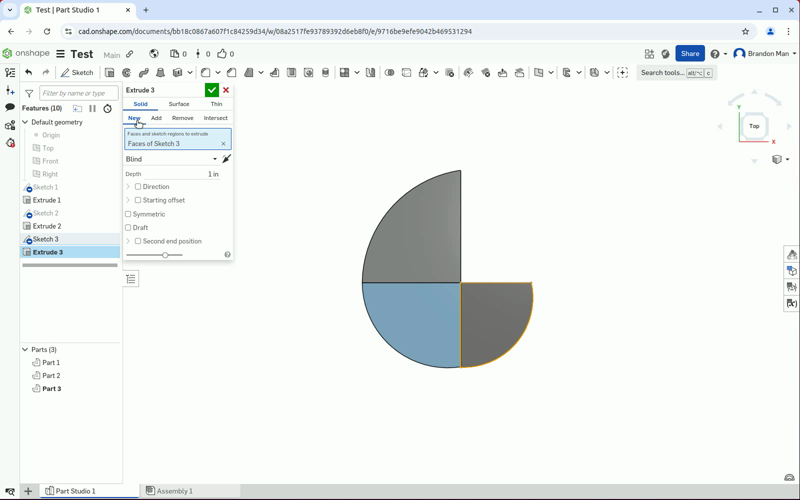
key(tab, 4)
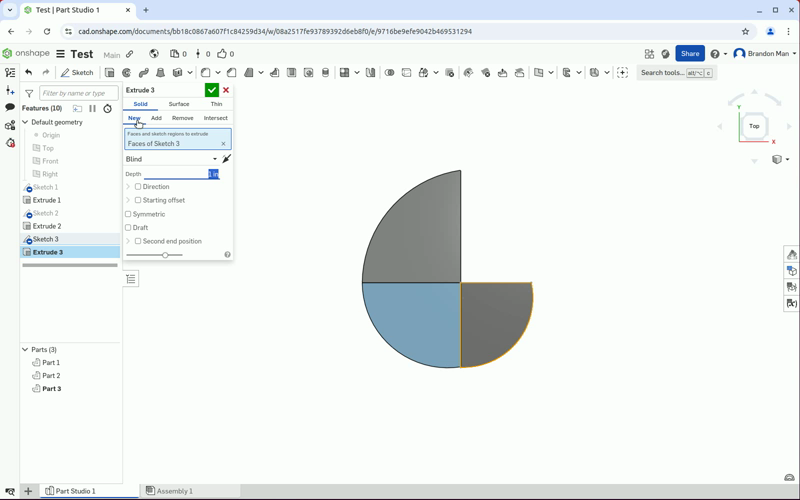
text(17.331)
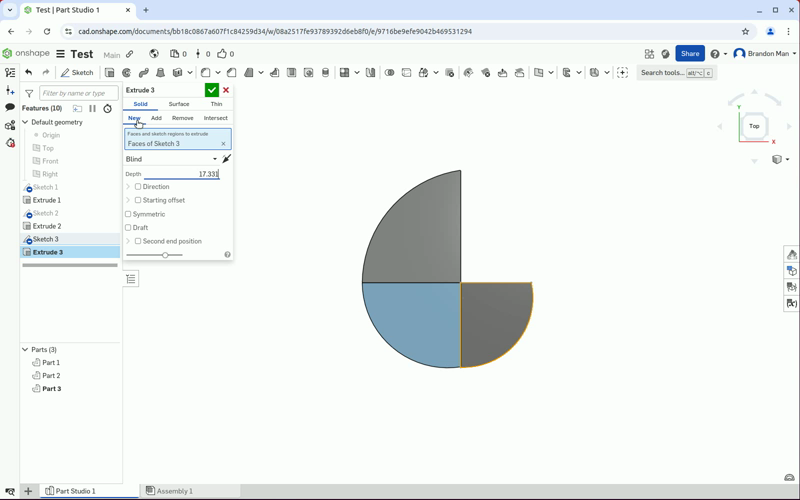
key(enter)
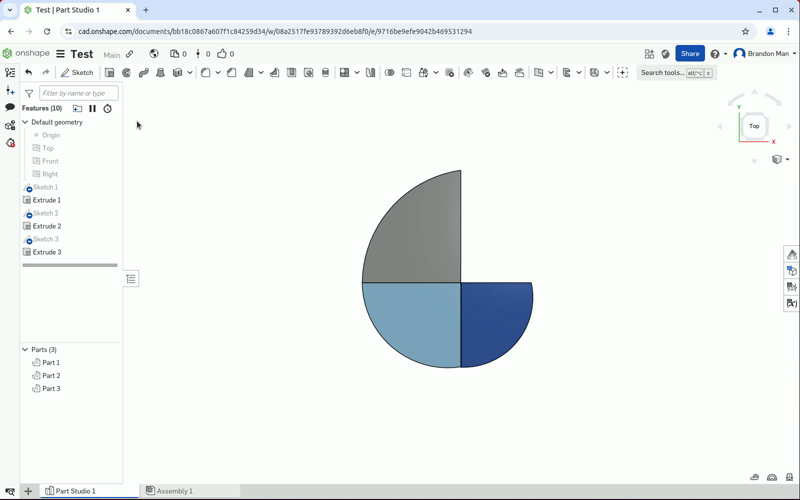
key(shift+h)
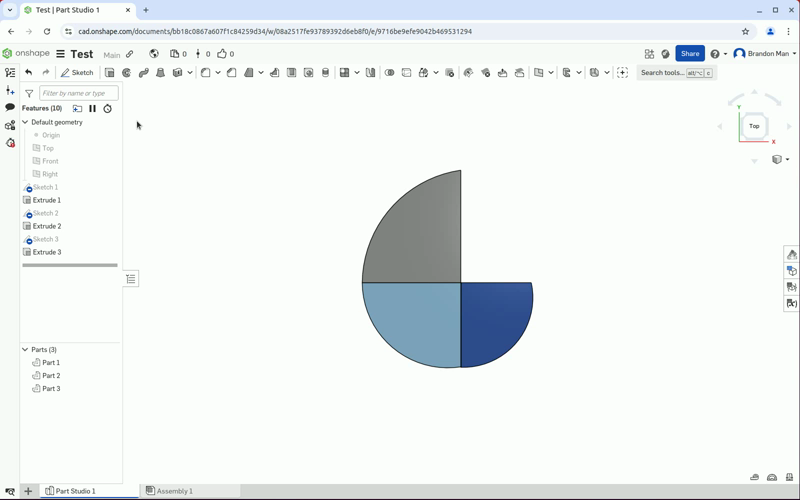
key(shift+h)
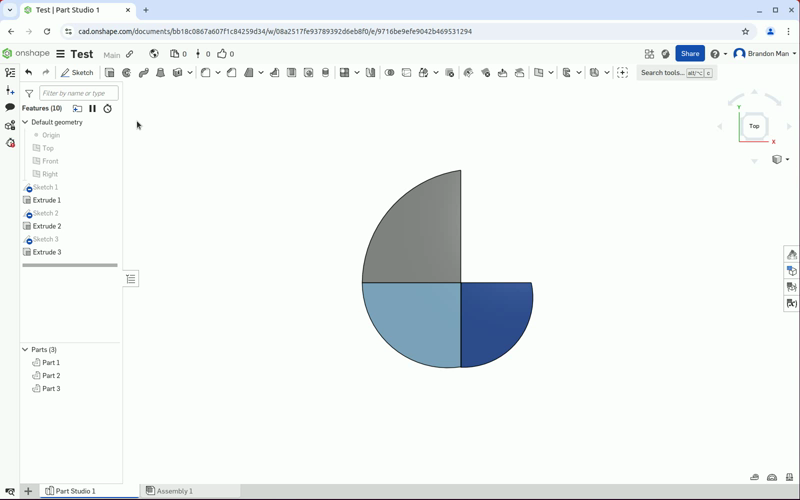
mouse_move(73, 189)
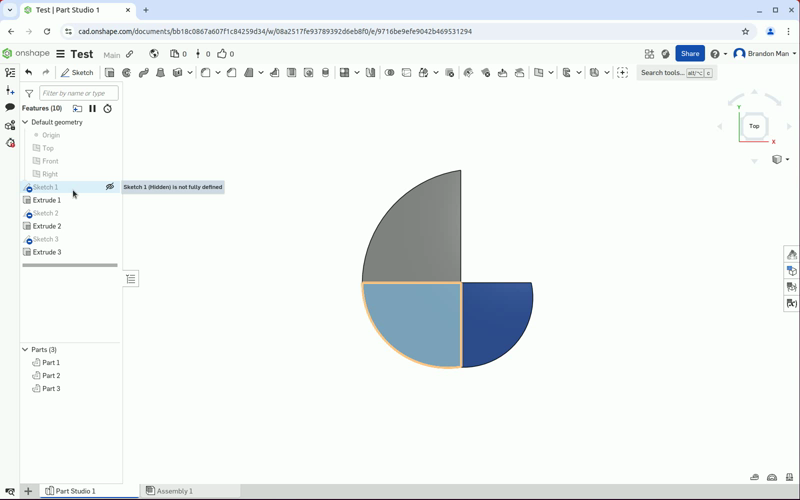
click(73, 189)
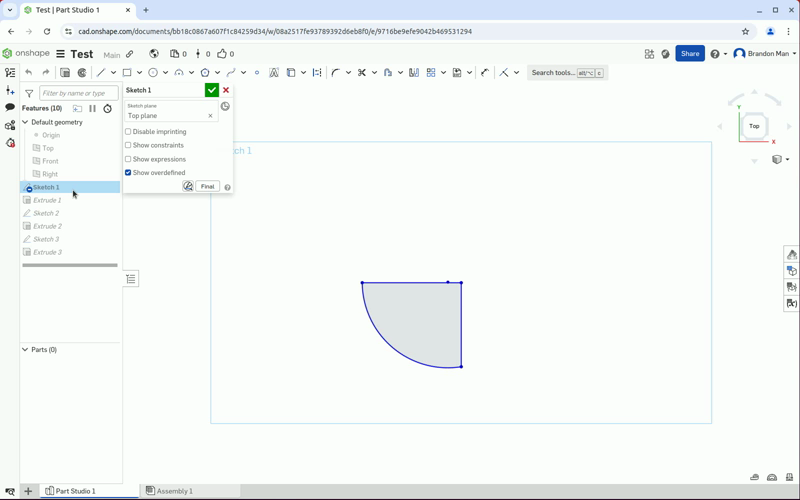
mouse_move(229, 92)
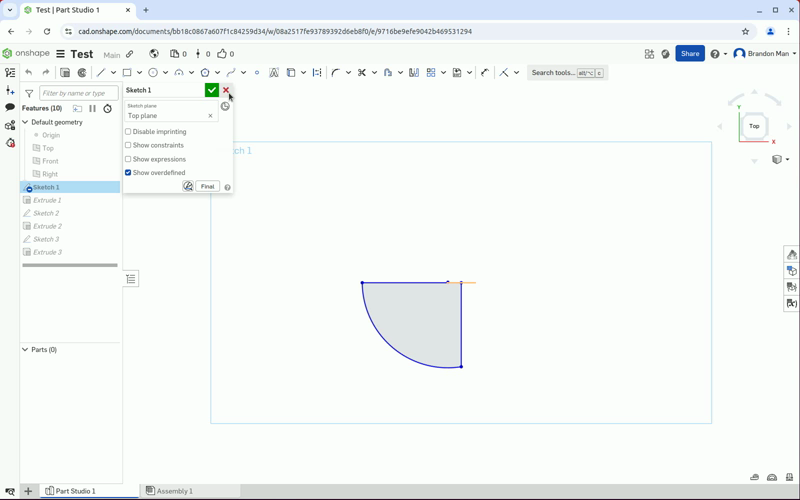
click(229, 92)
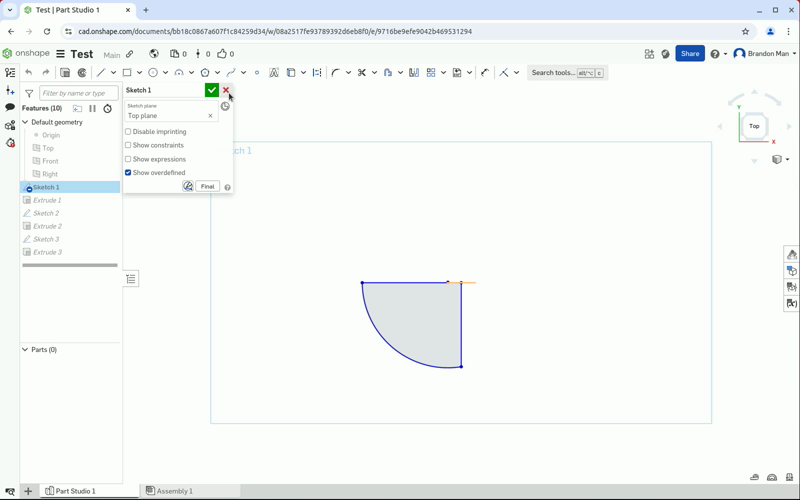
key(shift+s)
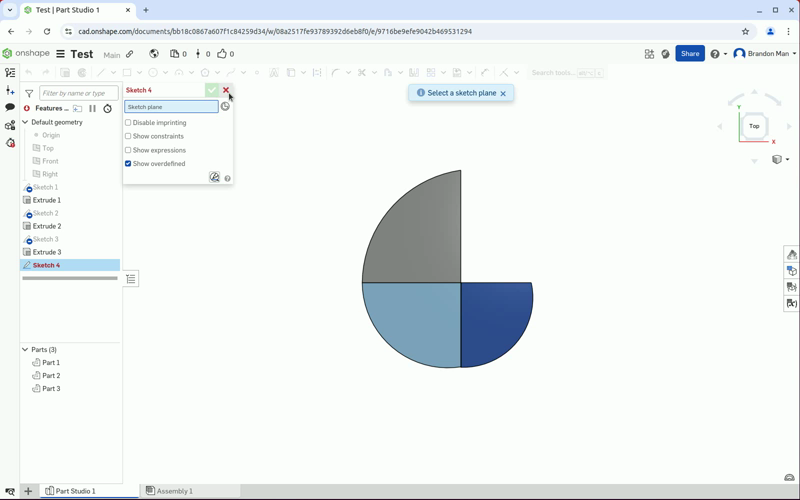
mouse_move(73, 150)
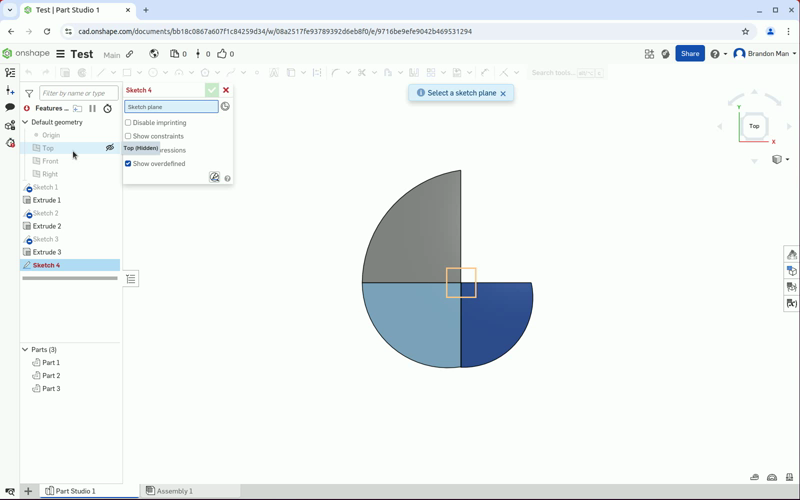
click(73, 150)
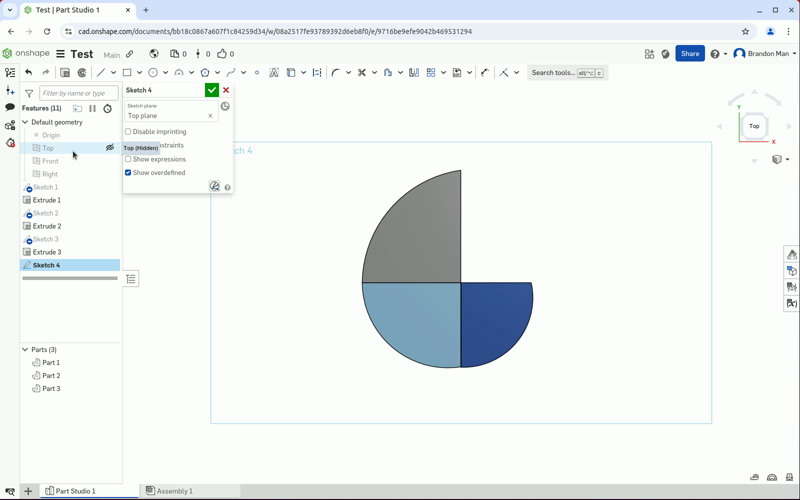
mouse_move(73, 352)
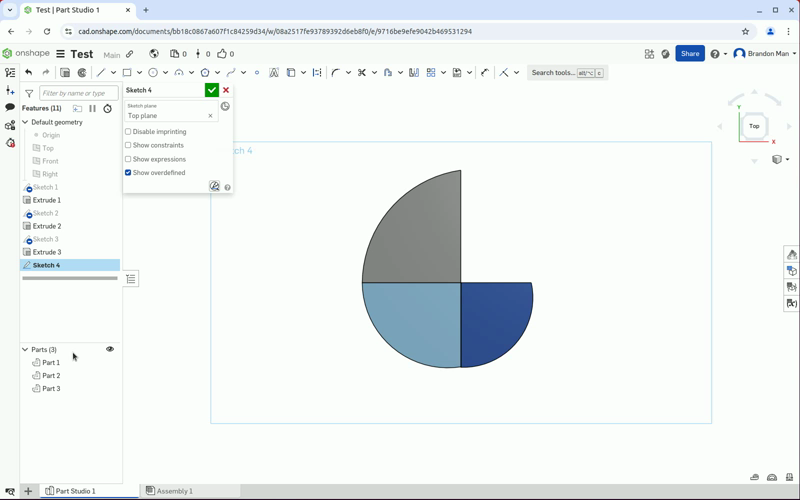
key(y)
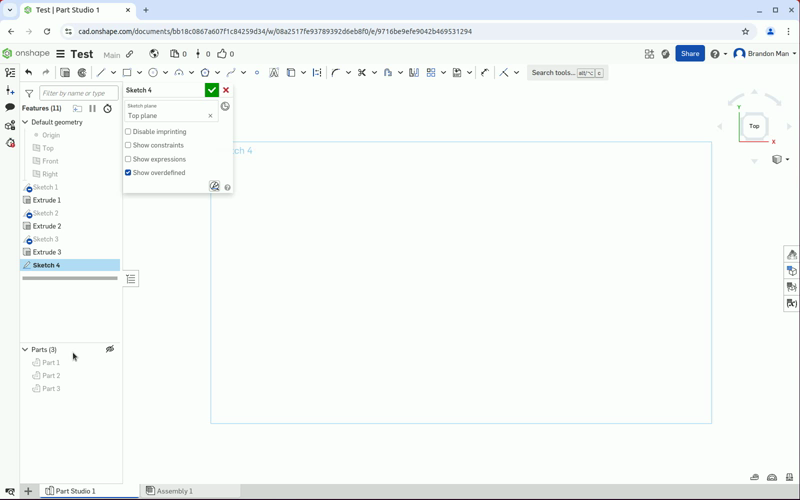
key(l)
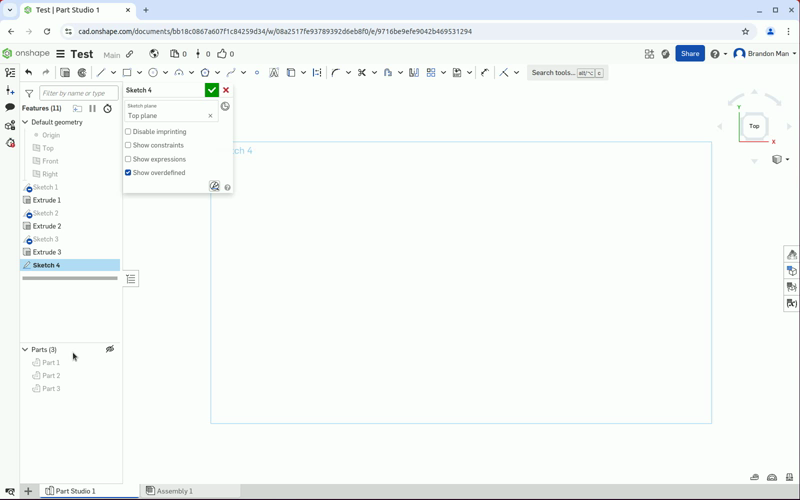
key_down(shift)
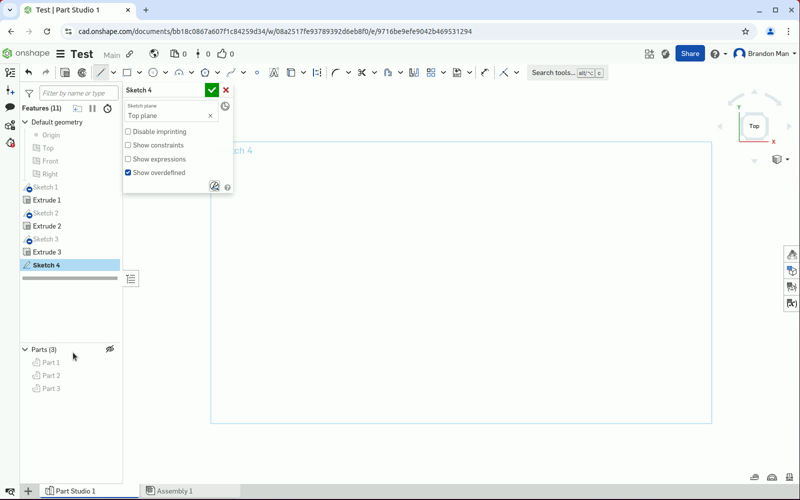
mouse_move(460, 282)
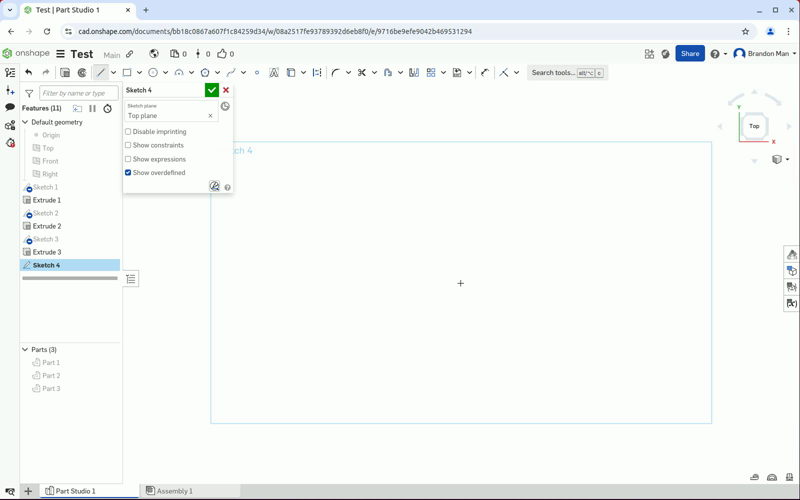
click(460, 282)
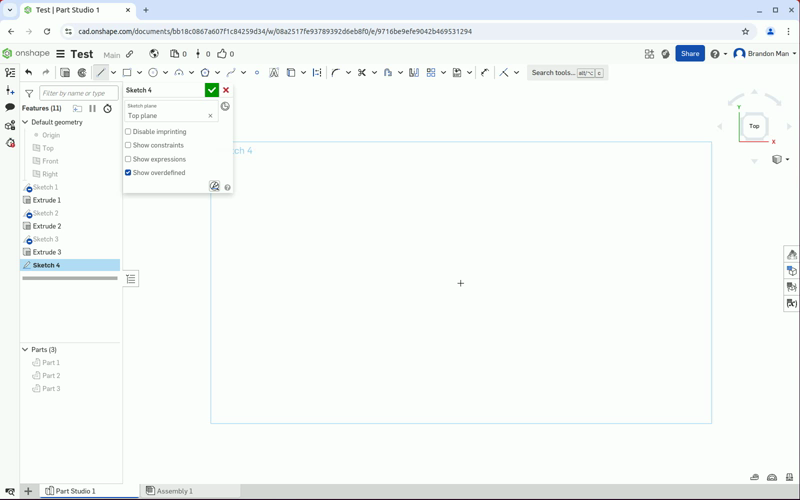
key_up(shift)
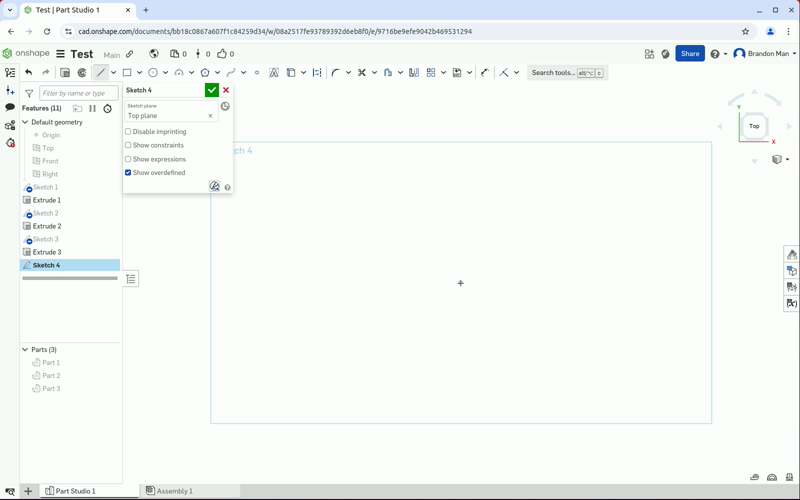
key_down(shift)
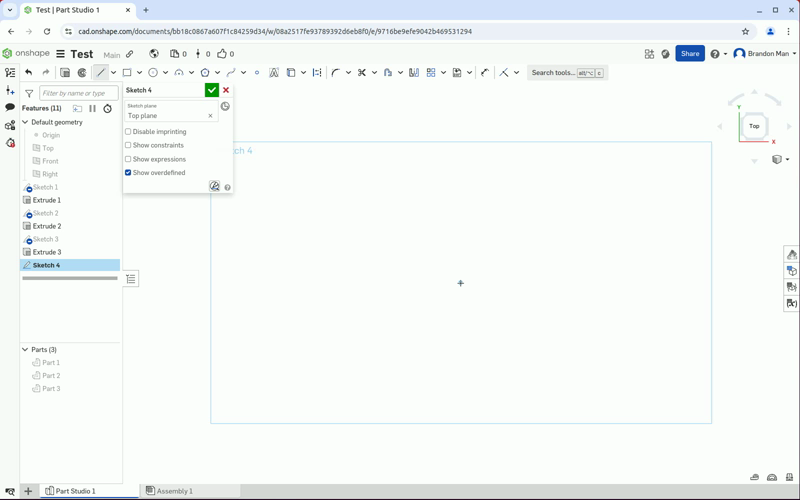
mouse_move(531, 282)
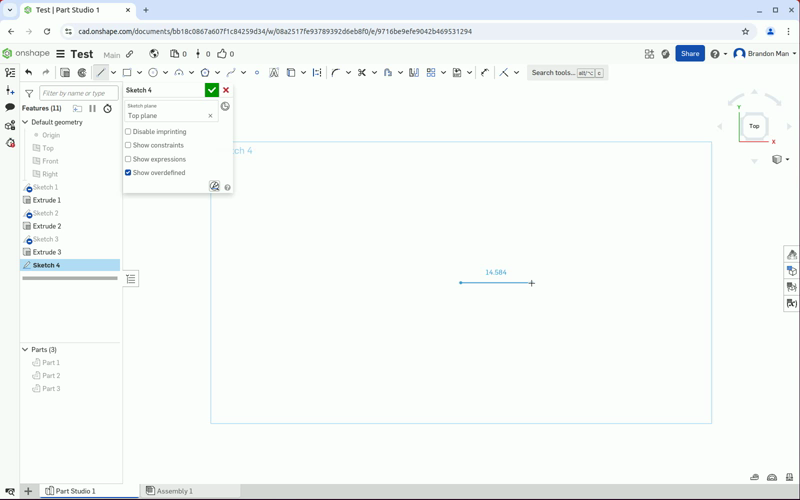
click(531, 282)
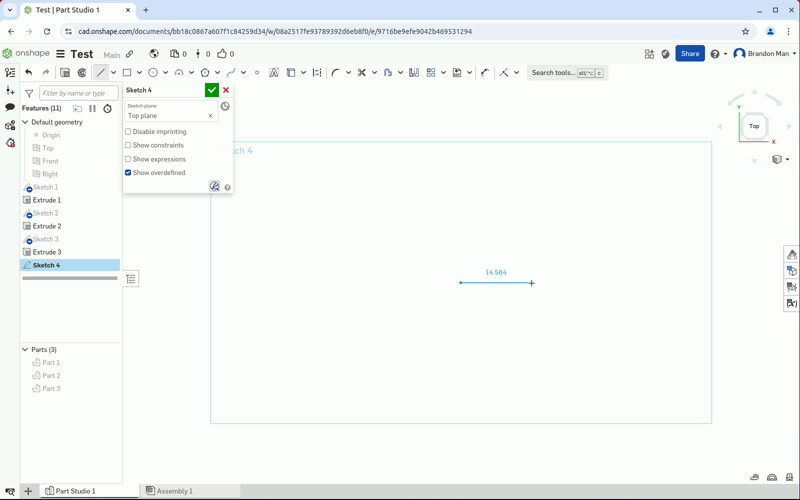
key_up(shift)
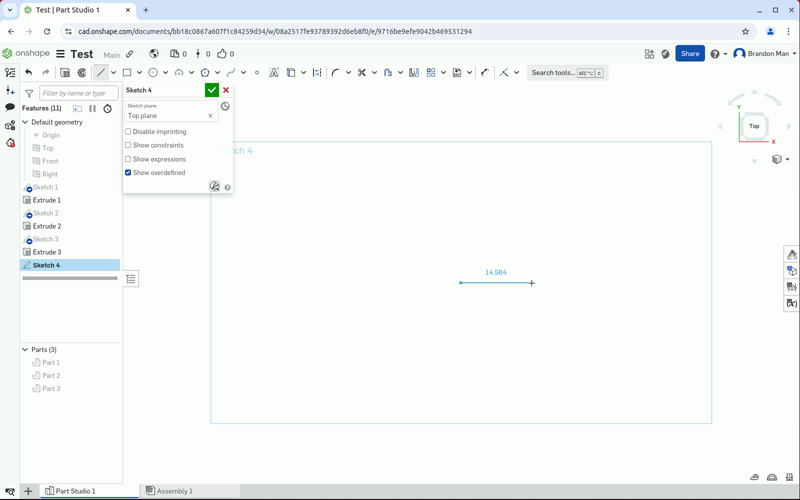
key(esc)
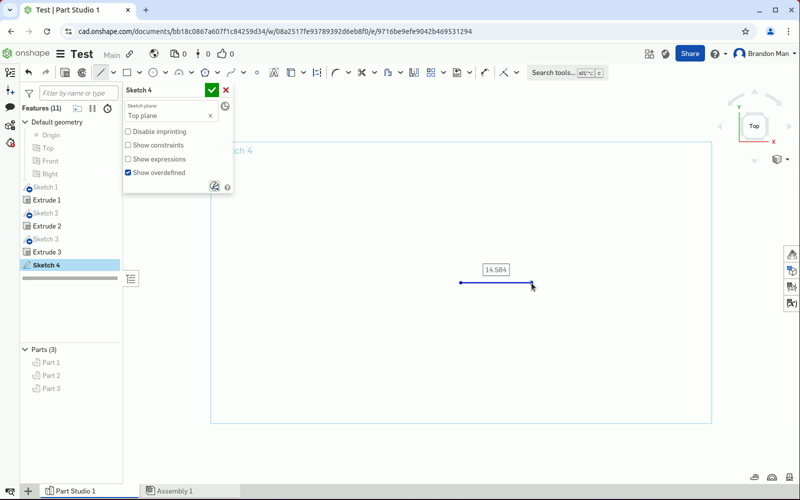
key(a)
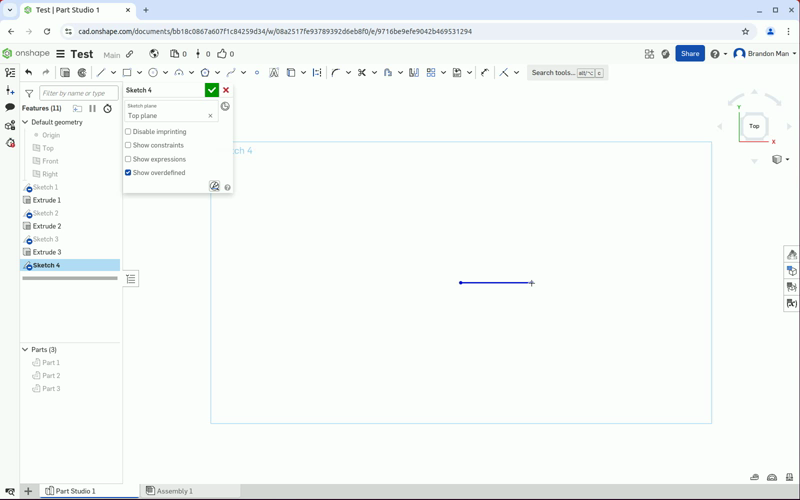
mouse_move(531, 282)
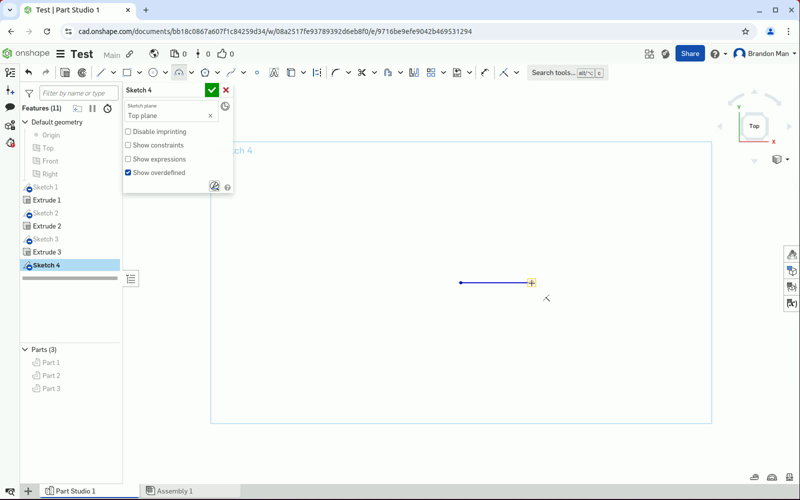
click(531, 282)
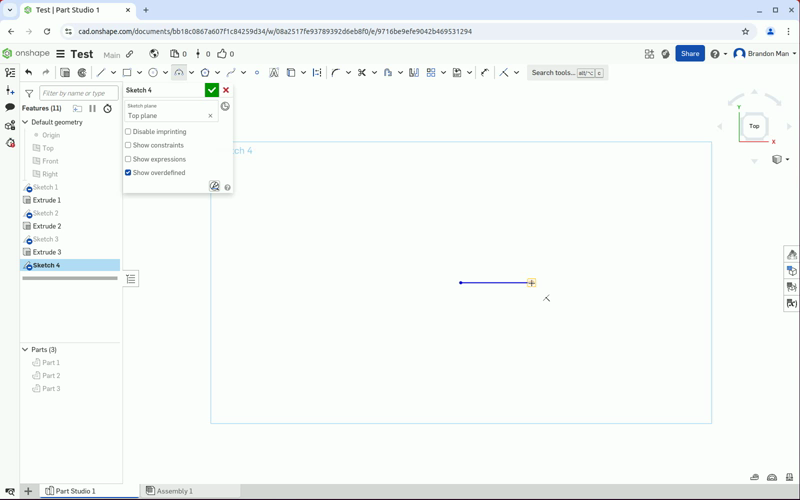
key_down(shift)
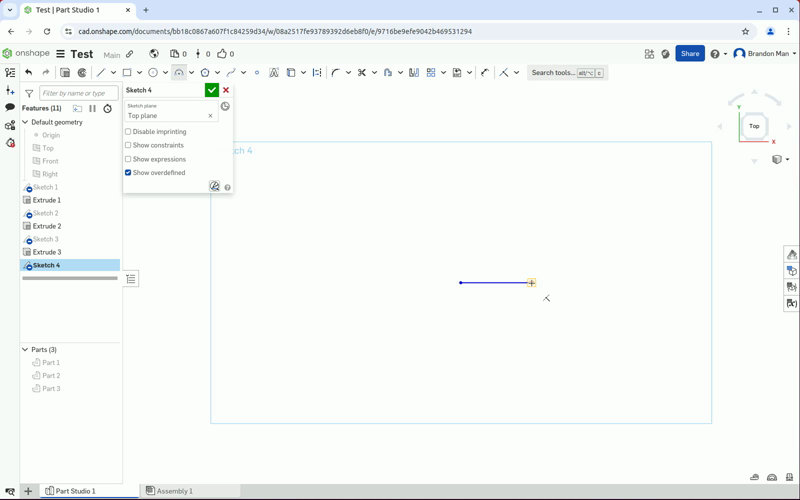
mouse_move(460, 226)
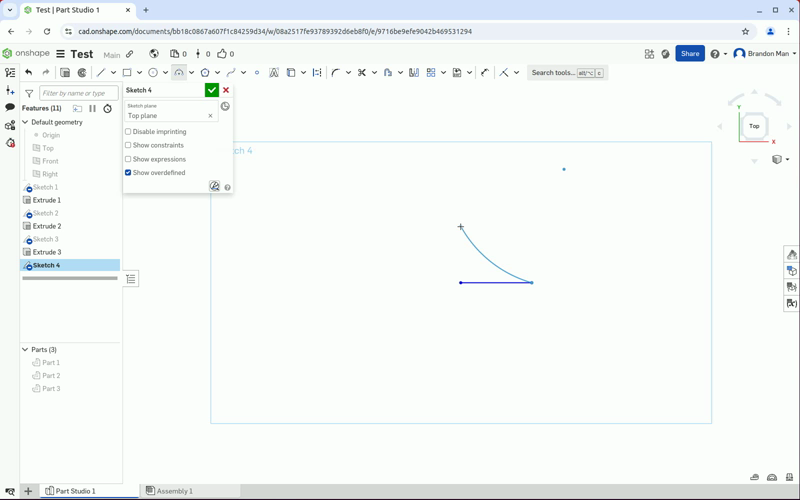
click(460, 226)
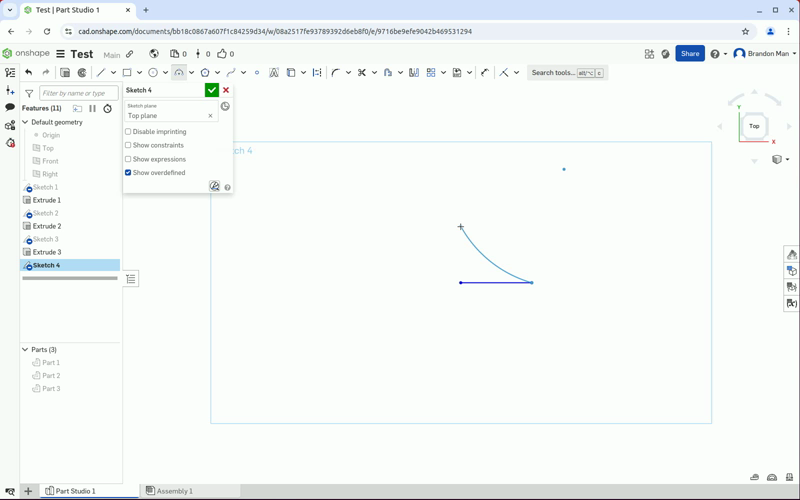
mouse_move(507, 240)
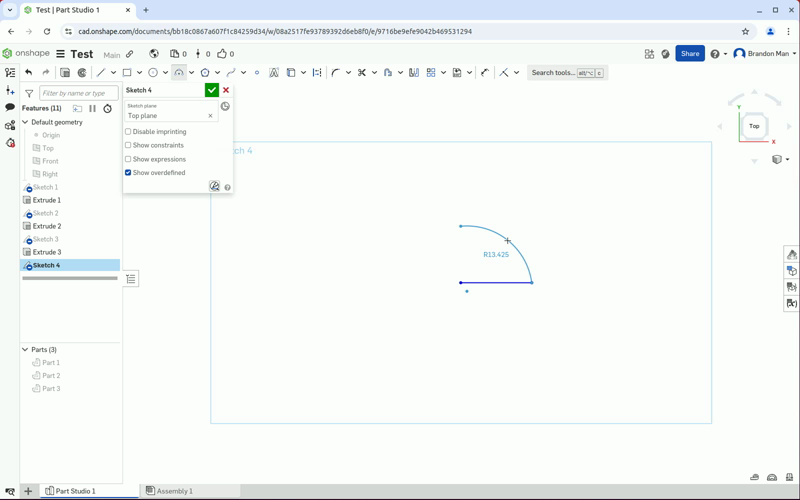
click(507, 240)
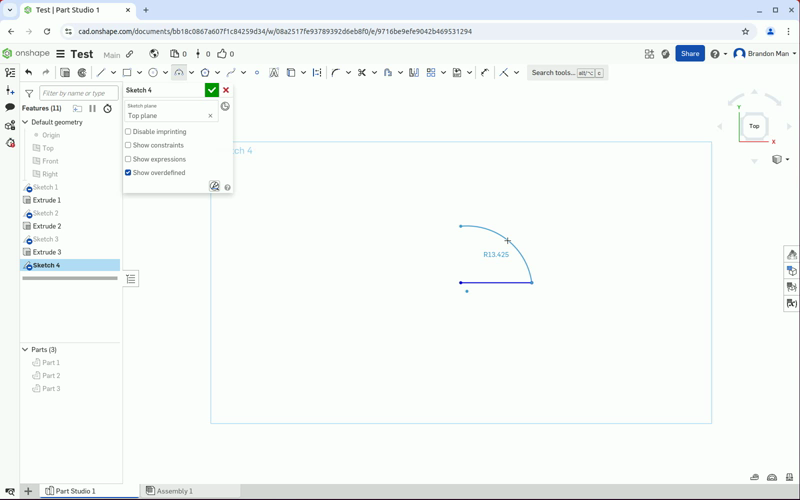
key_up(shift)
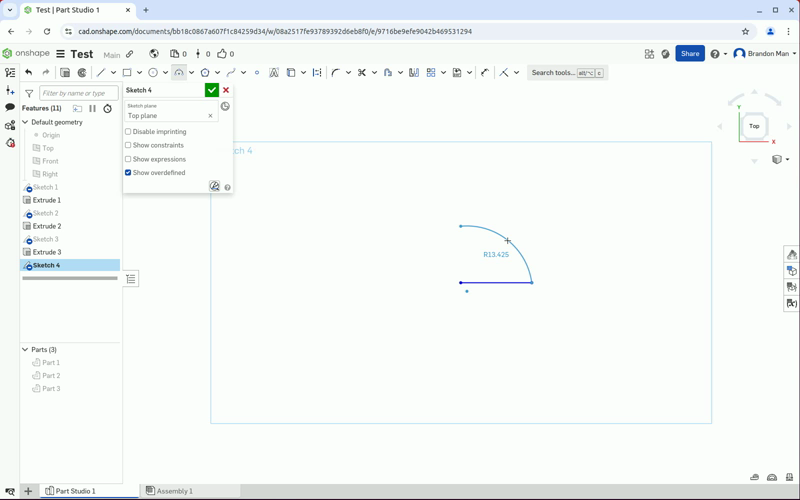
key(esc)
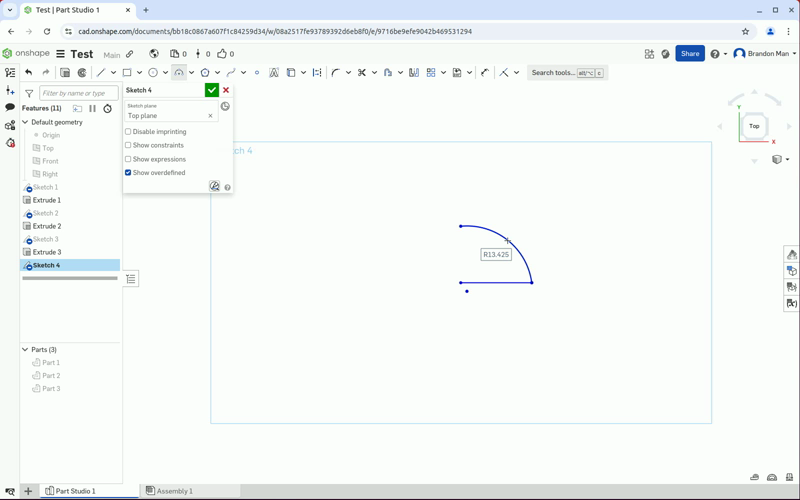
key(l)
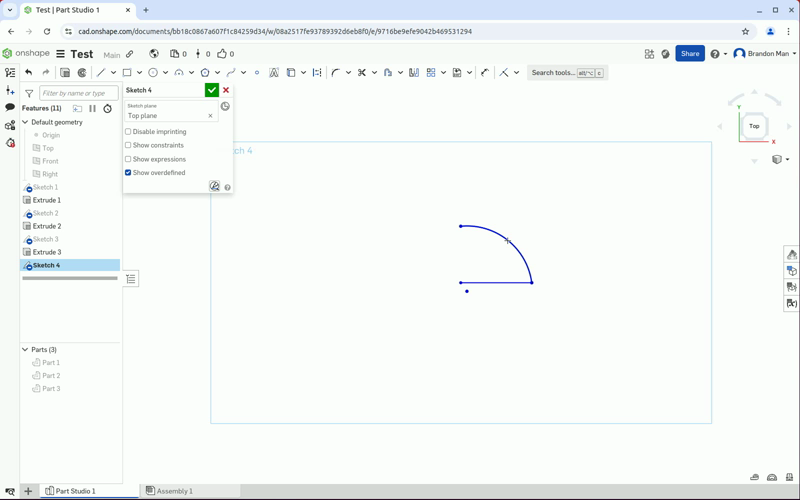
mouse_move(460, 226)
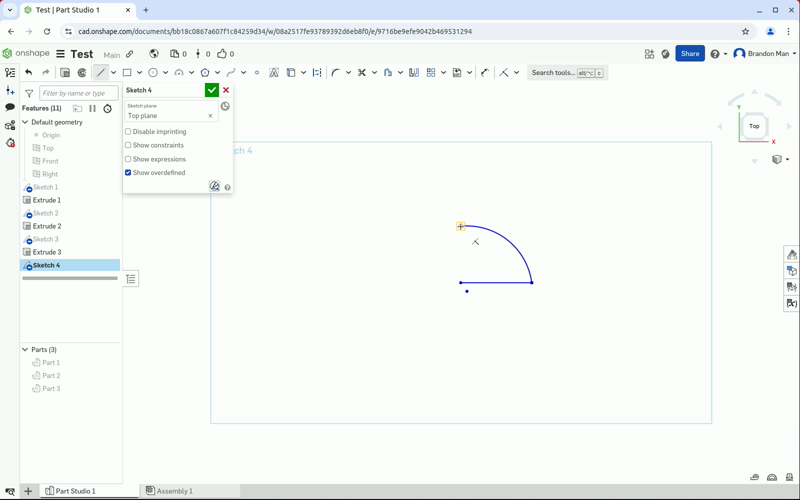
click(460, 226)
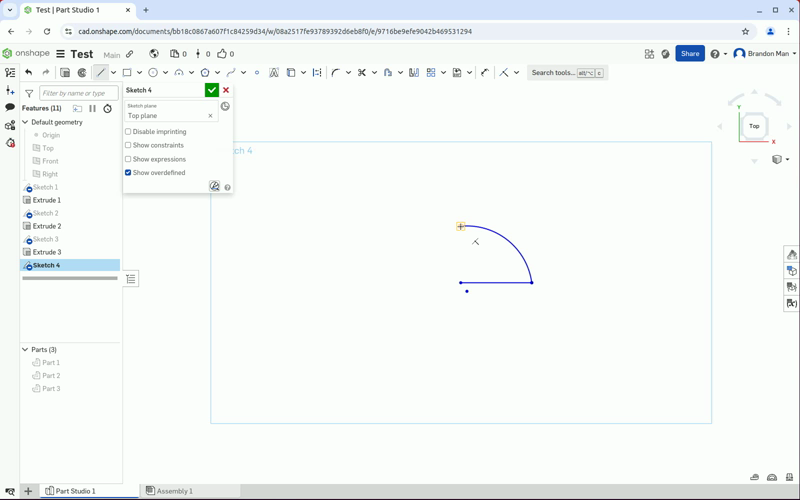
mouse_move(490, 226)
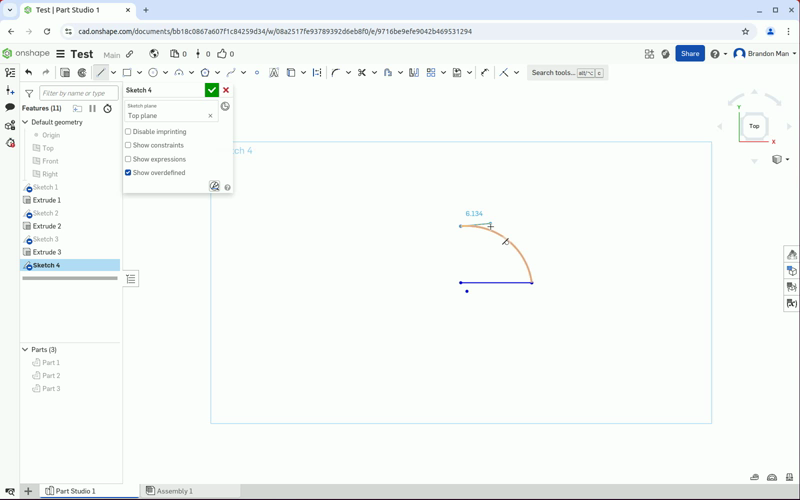
key_down(shift)
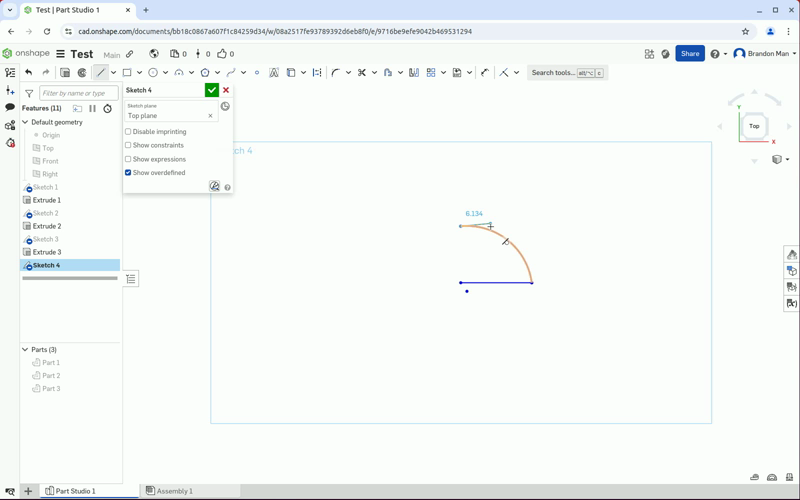
mouse_move(460, 282)
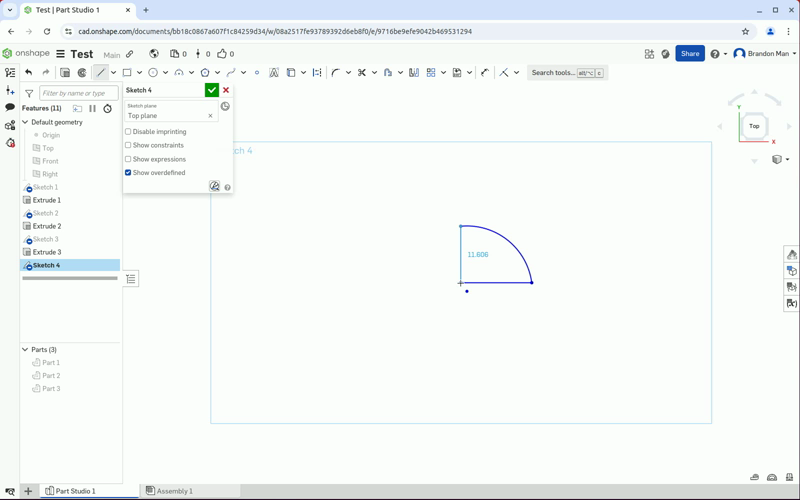
key_up(shift)
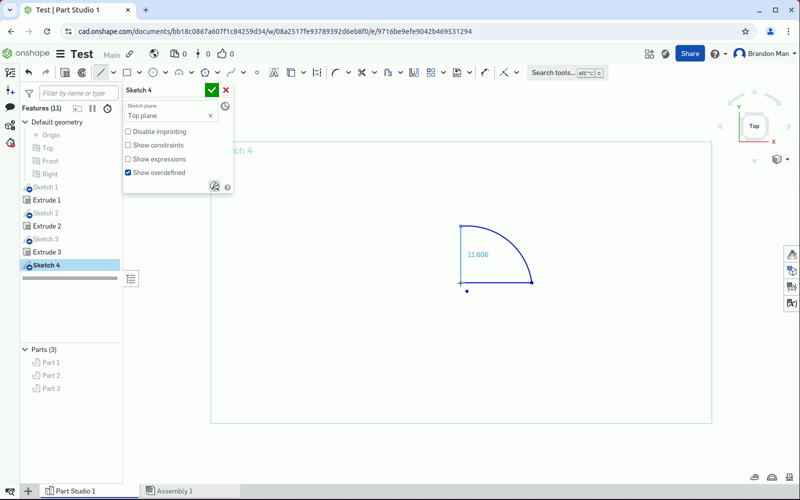
click(460, 282)
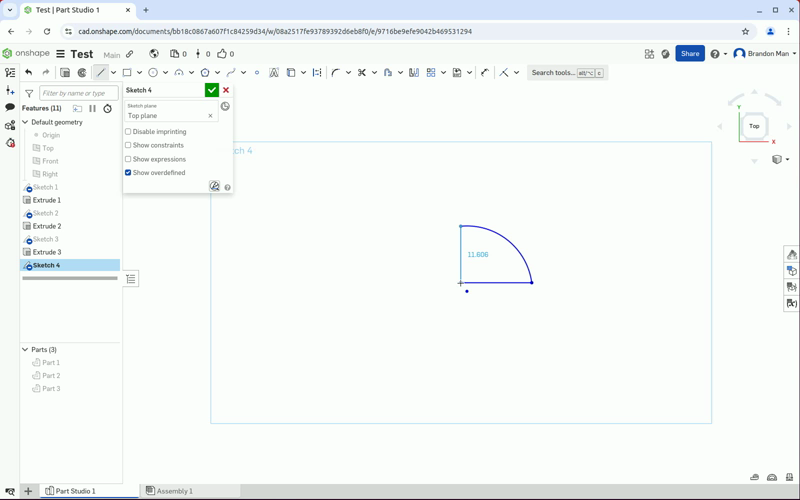
key(esc)
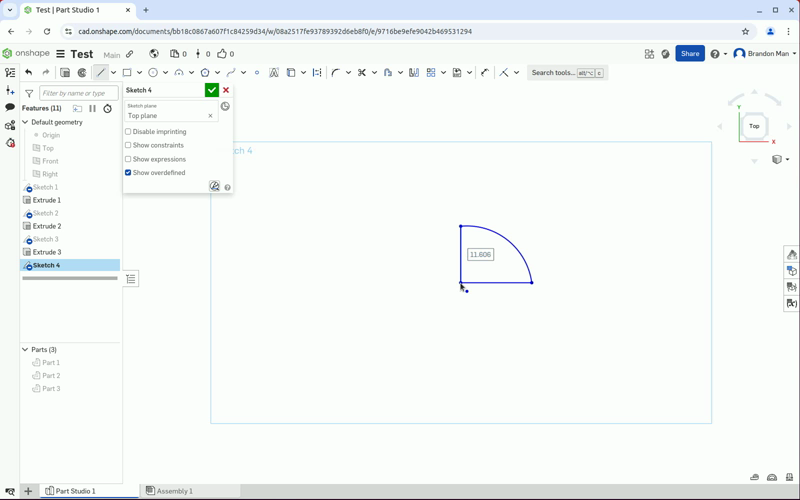
mouse_move(524, 267)
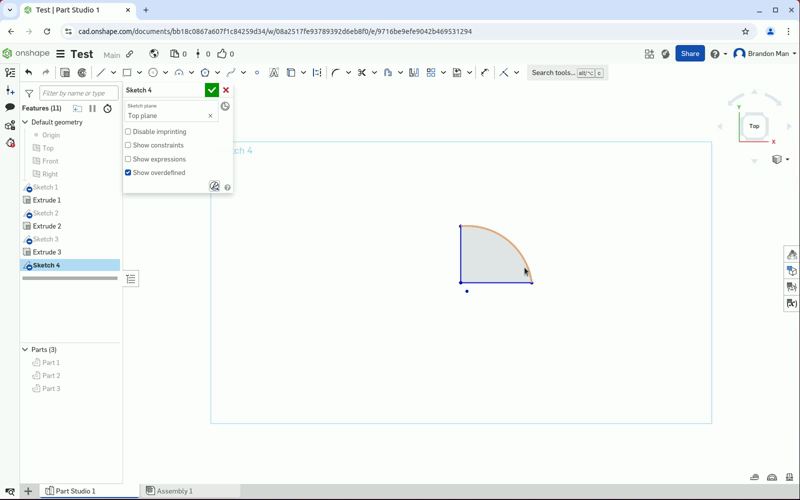
click(524, 267)
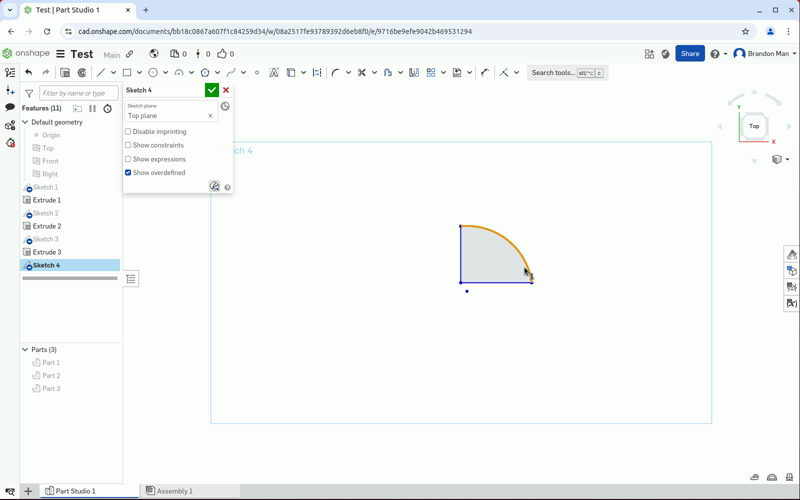
mouse_move(73, 352)
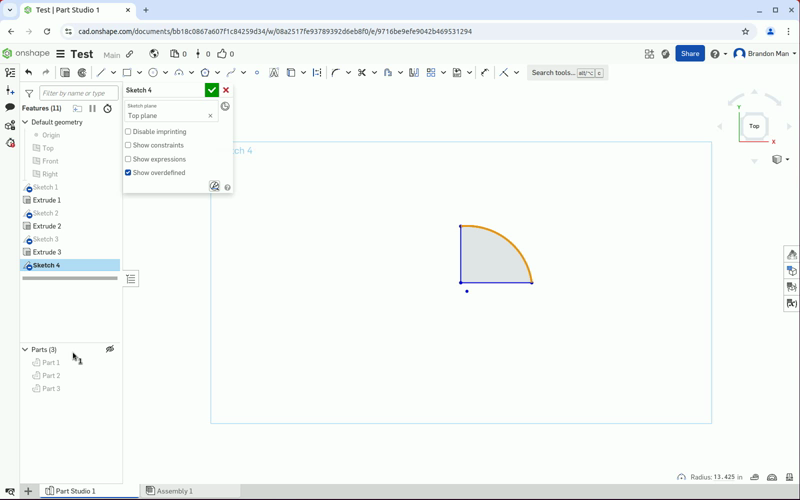
key(shift+y)
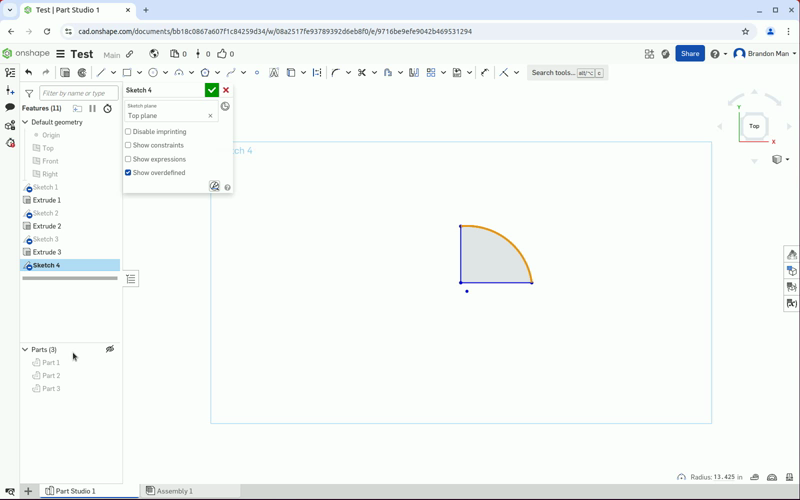
key(shift+e)
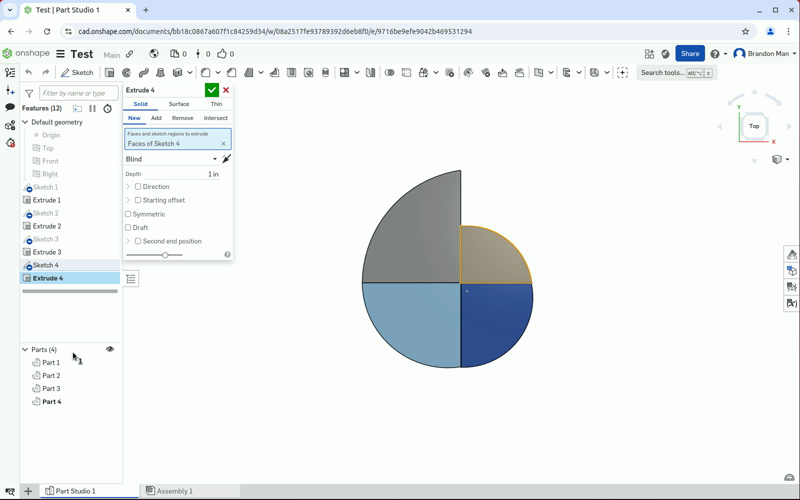
mouse_move(143, 106)
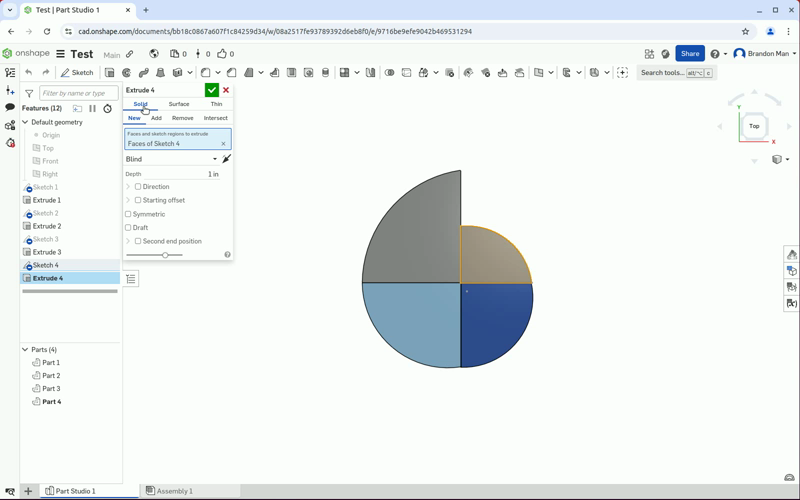
click(143, 106)
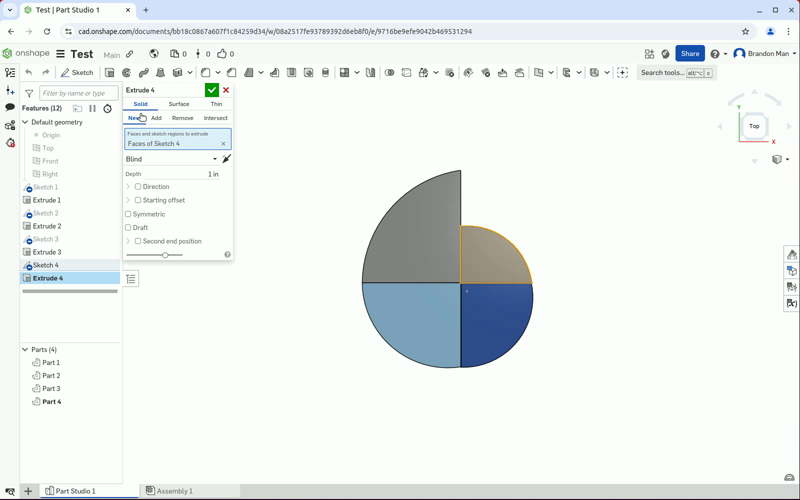
mouse_move(137, 120)
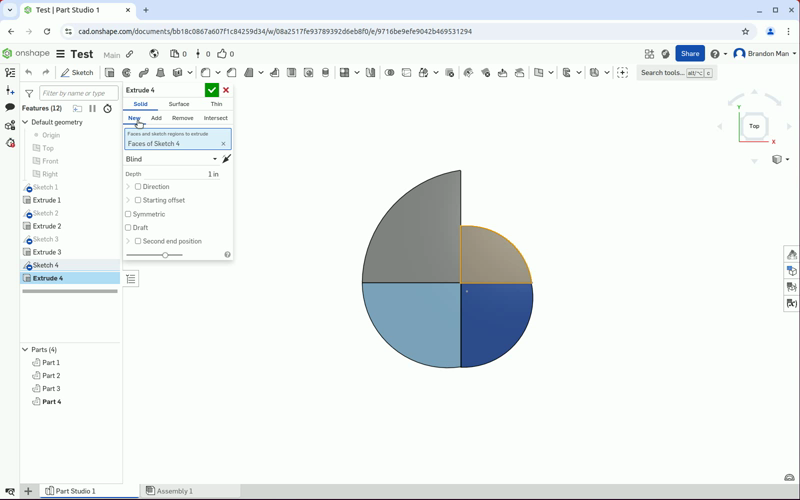
click(137, 120)
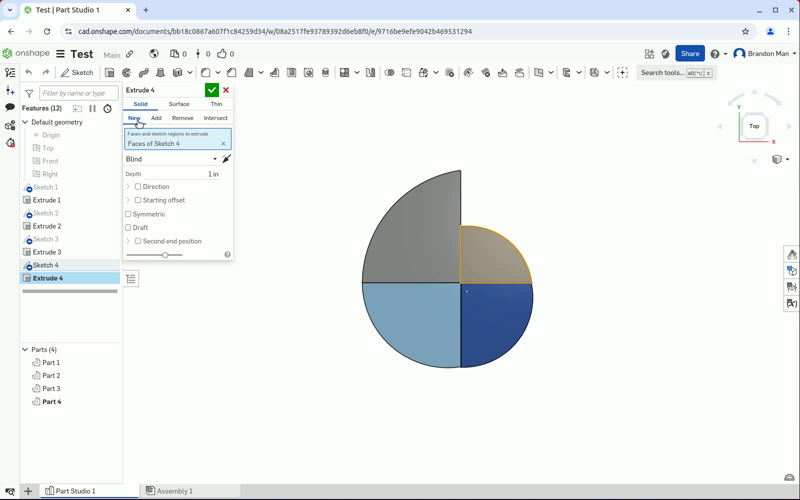
key(tab, 4)
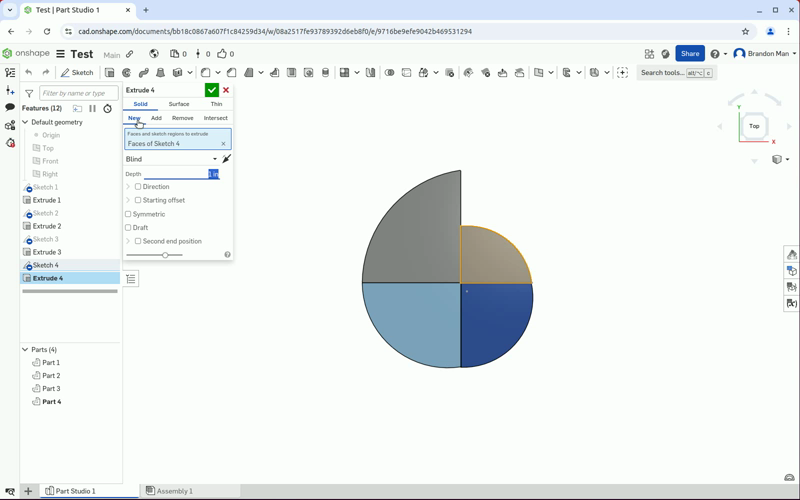
text(17.331)
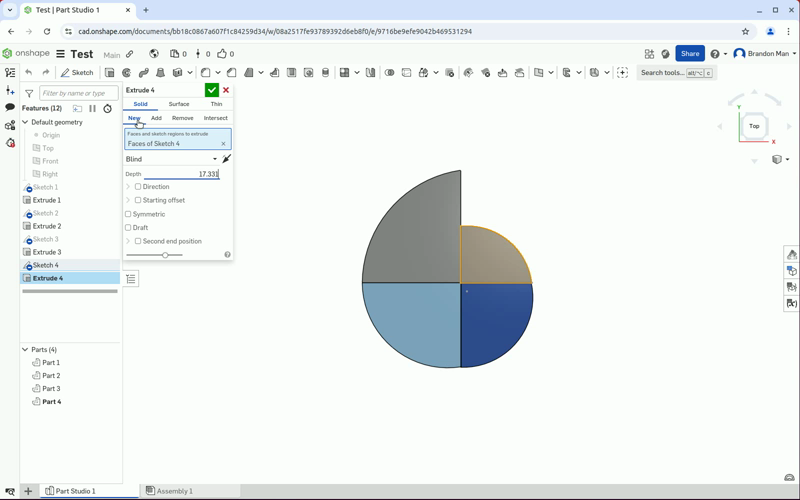
key(enter)
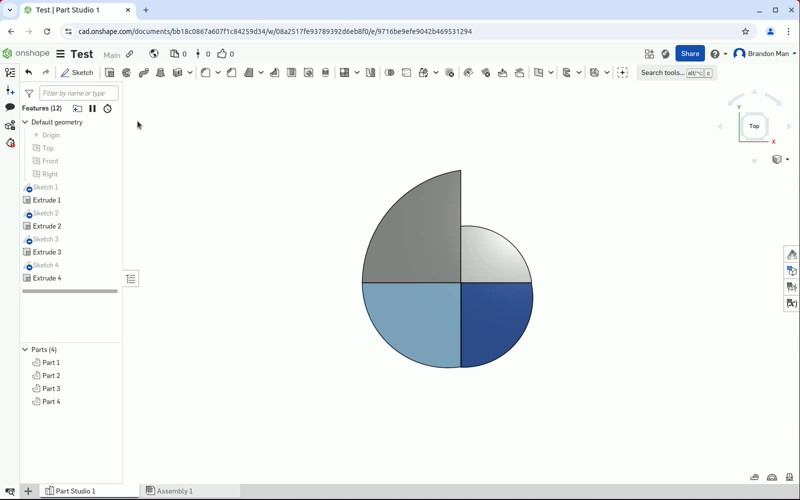
key(shift+h)
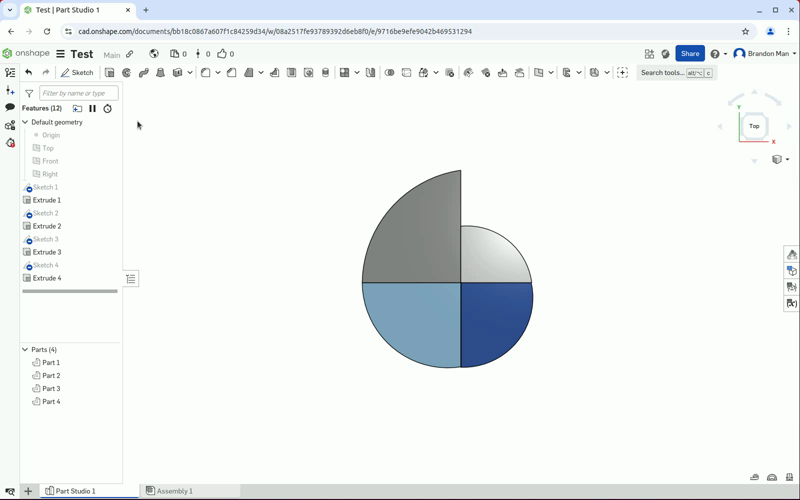
key(shift+h)
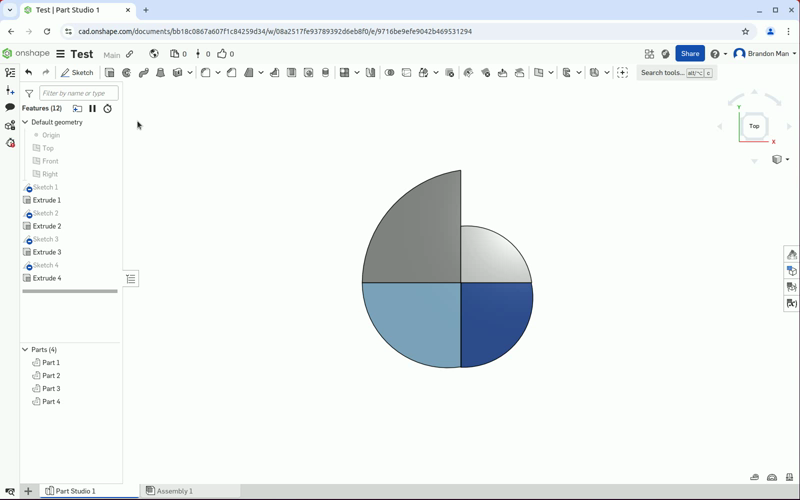
mouse_move(73, 189)
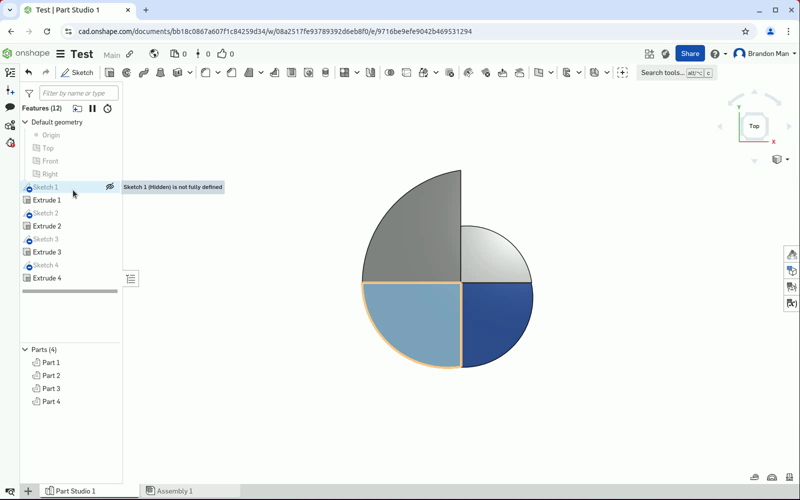
click(73, 189)
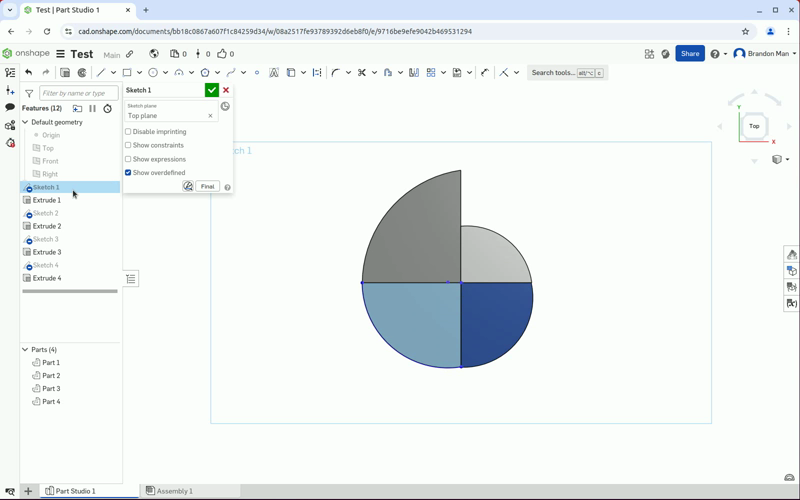
mouse_move(229, 92)
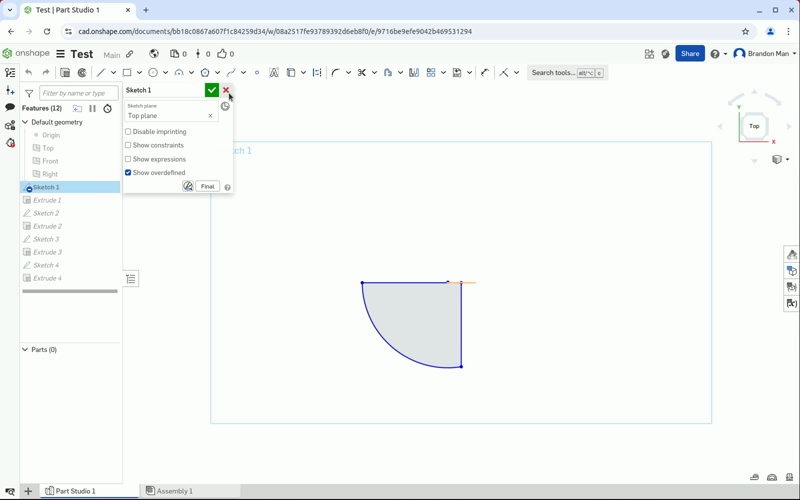
click(229, 92)
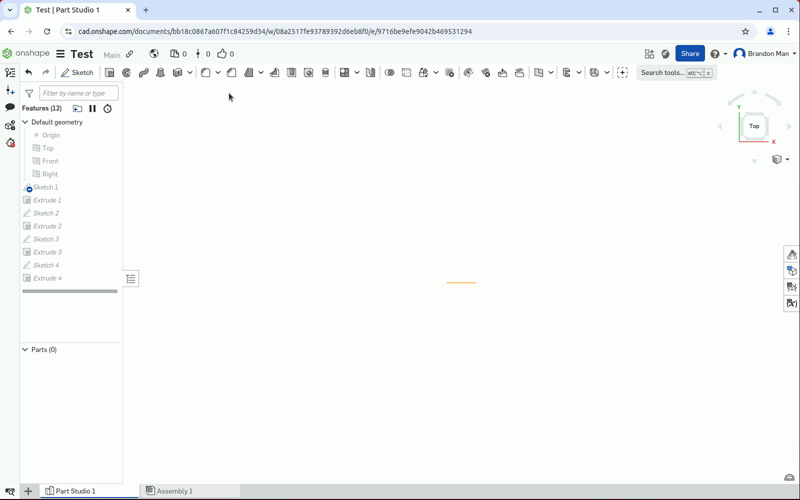
mouse_move(541, 75)
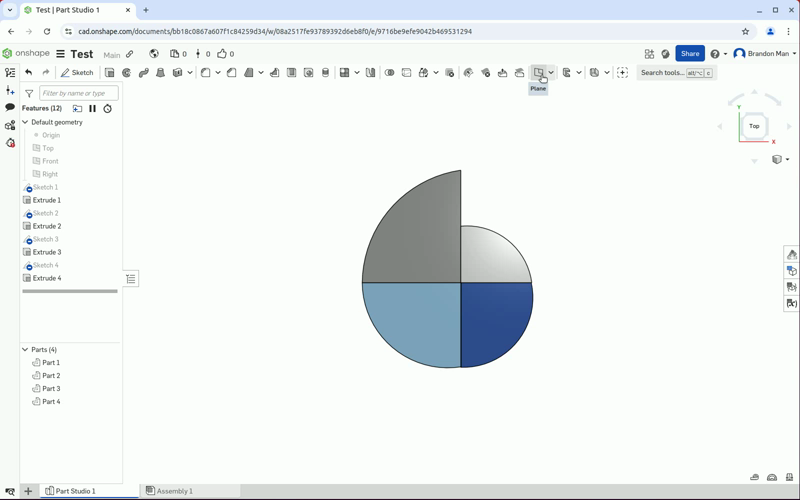
click(541, 75)
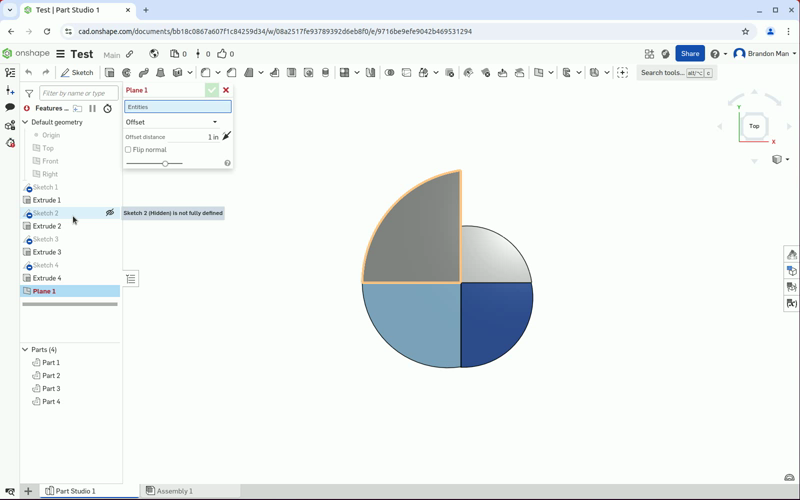
scroll(3)
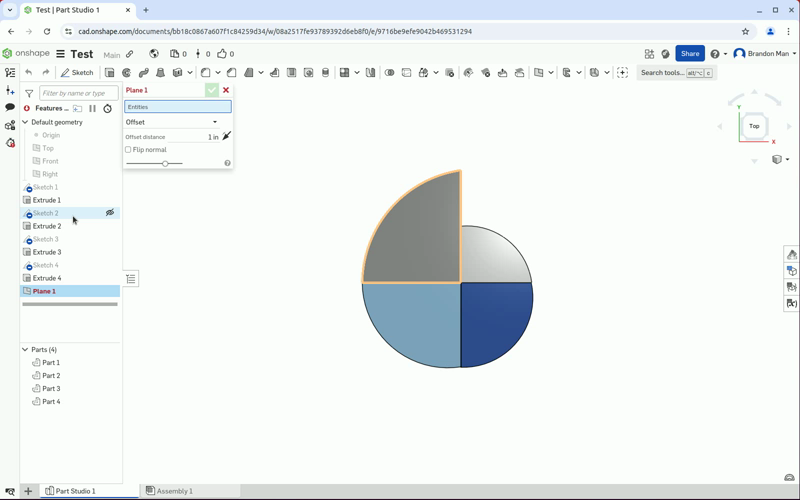
mouse_move(73, 150)
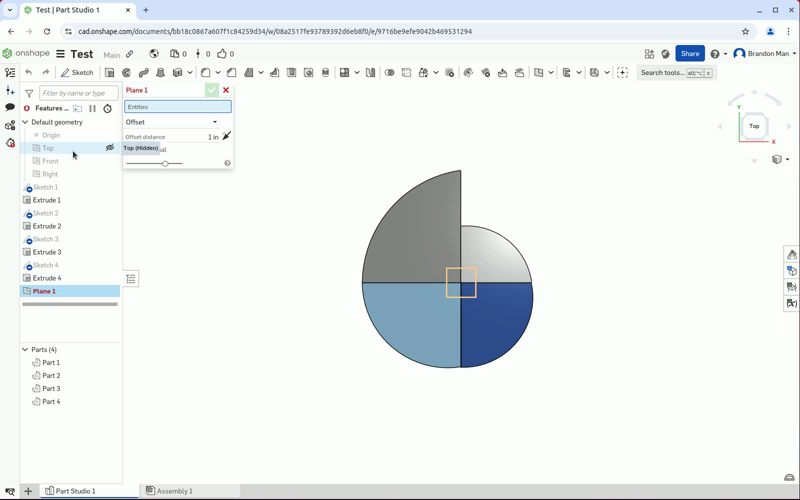
click(73, 150)
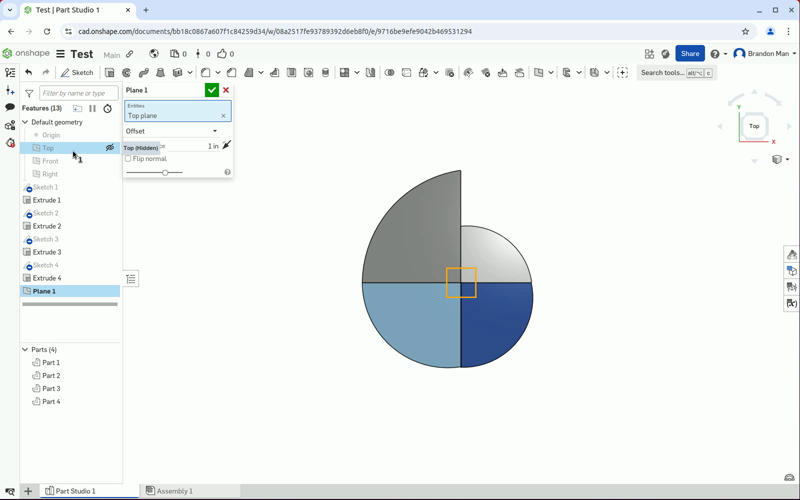
key(tab, 2)
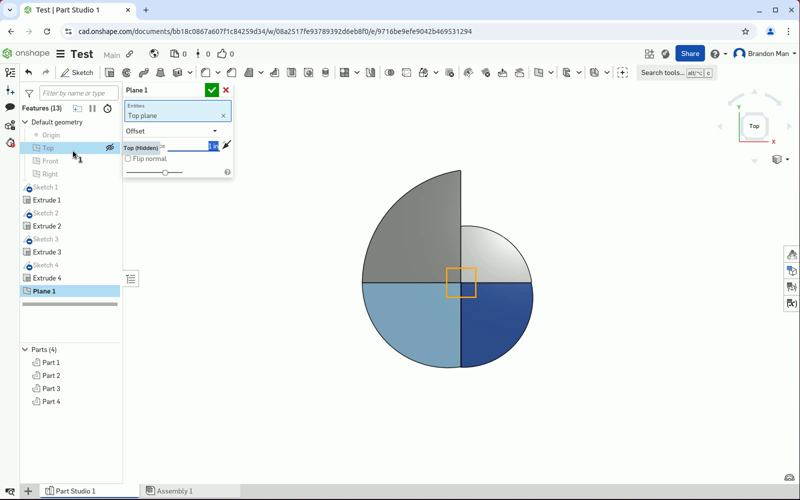
text(17.316)
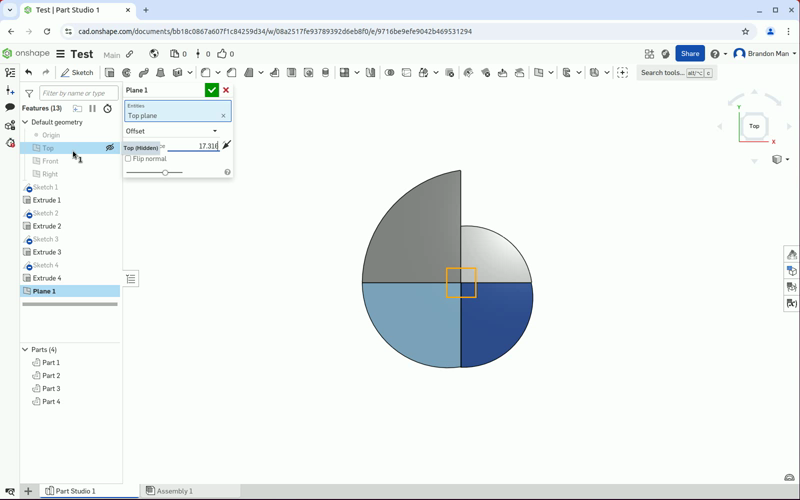
key(enter, 2)
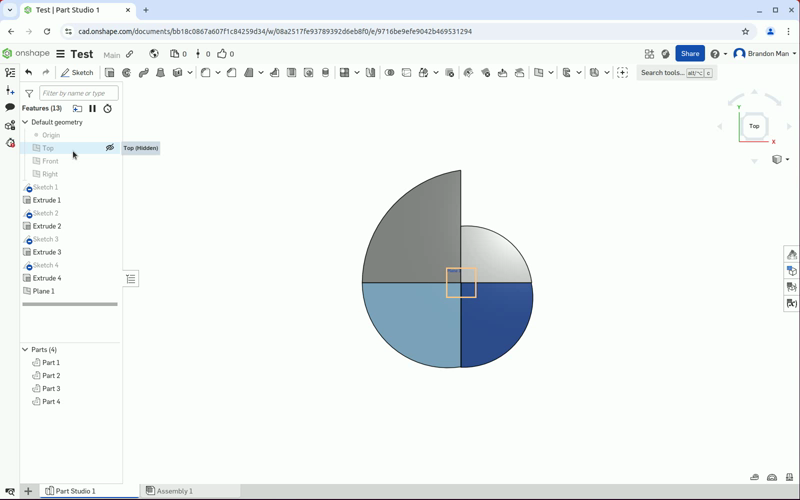
key(shift+s)
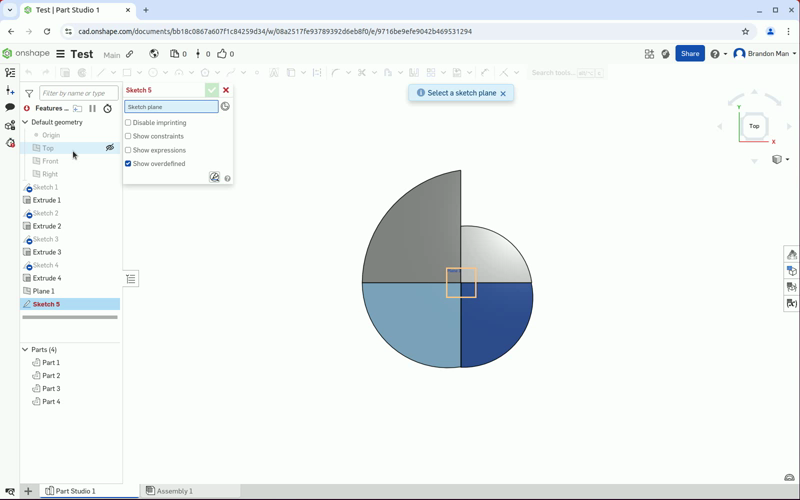
mouse_move(73, 293)
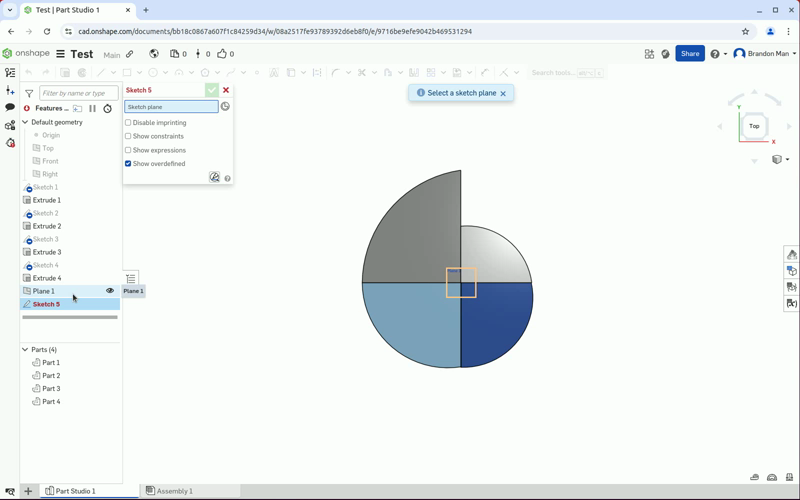
click(73, 293)
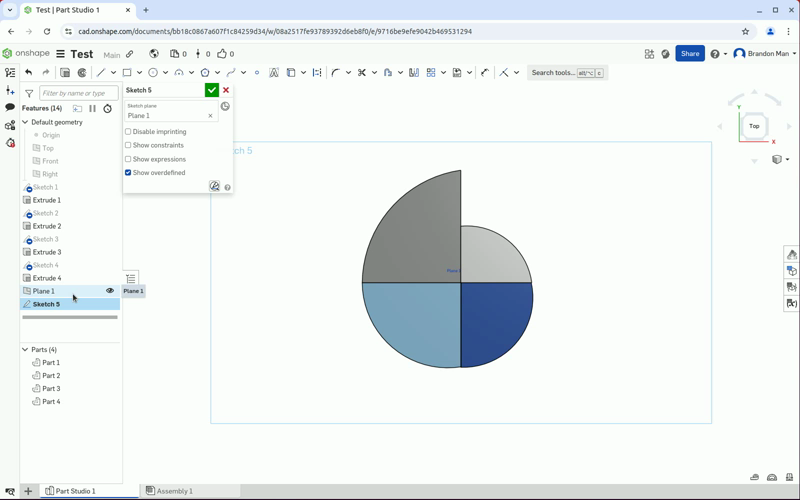
mouse_move(73, 352)
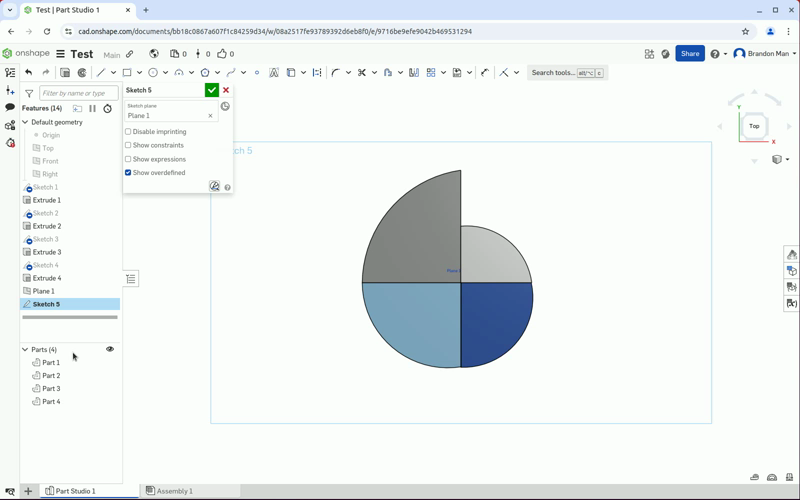
key(y)
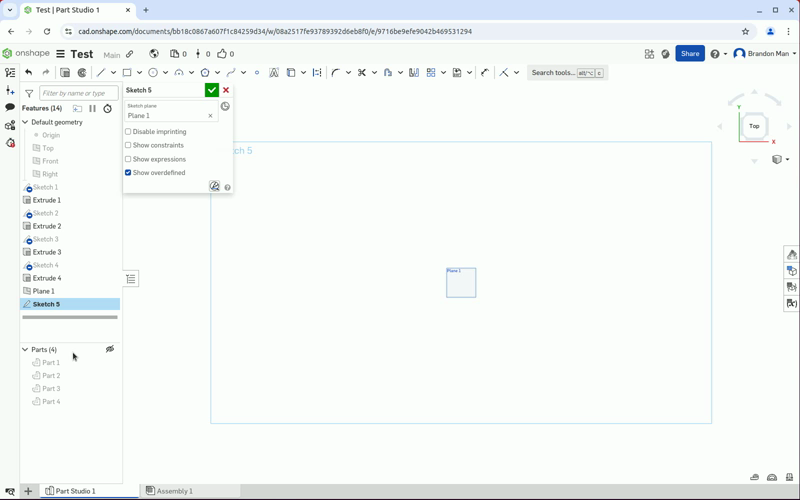
key(c)
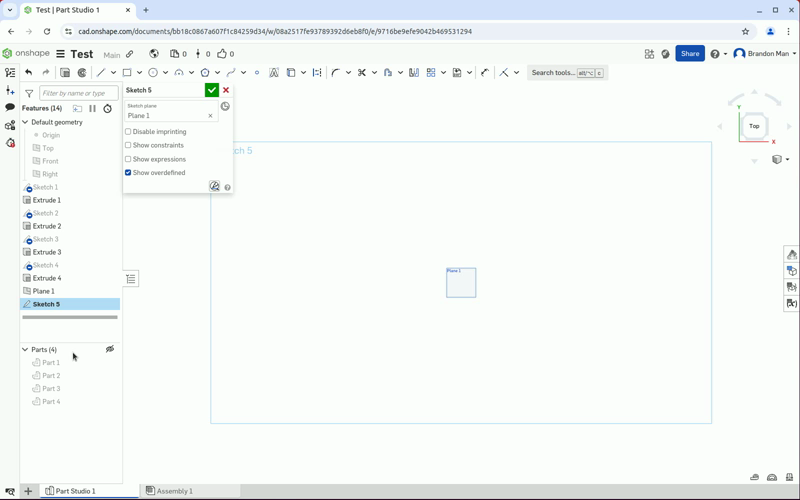
key_down(shift)
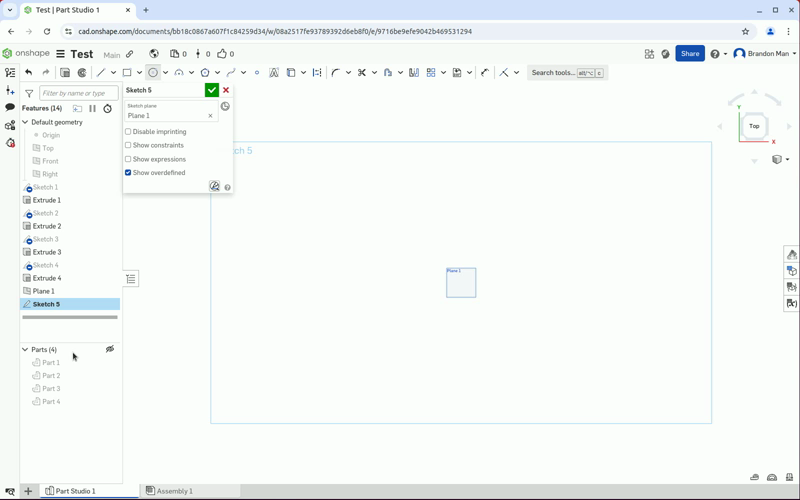
mouse_move(461, 282)
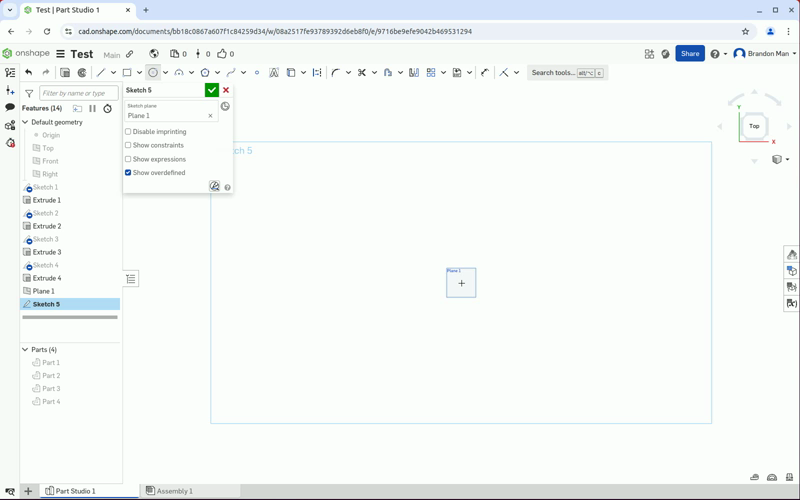
click(461, 282)
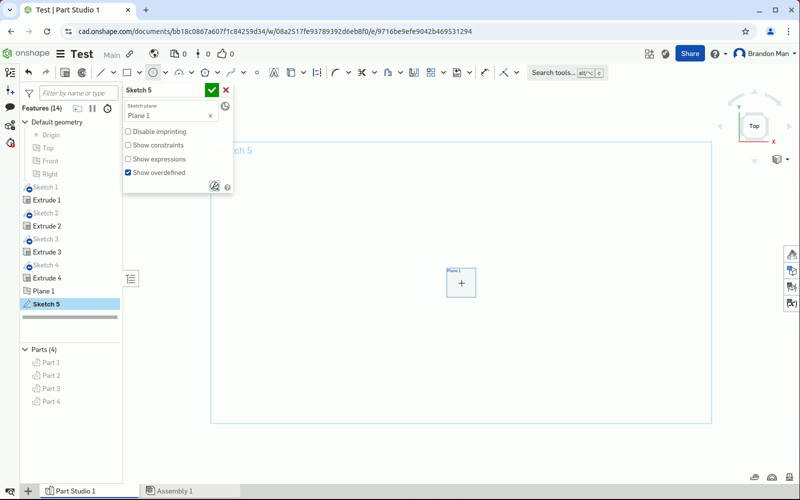
key_up(shift)
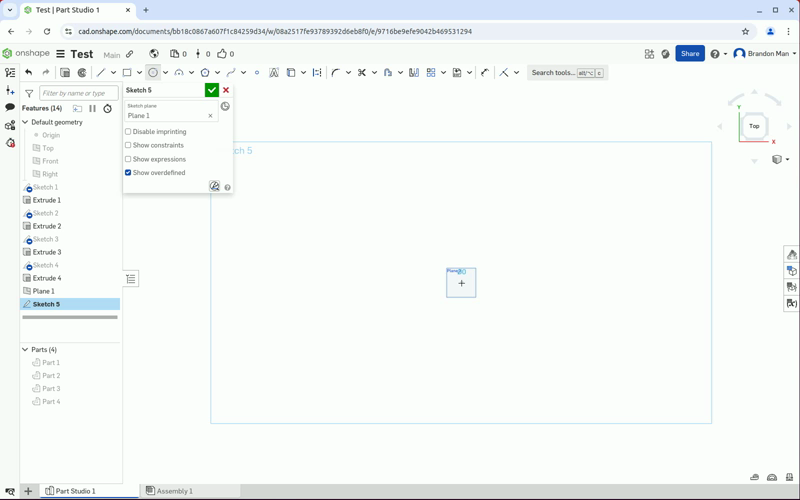
mouse_move(473, 282)
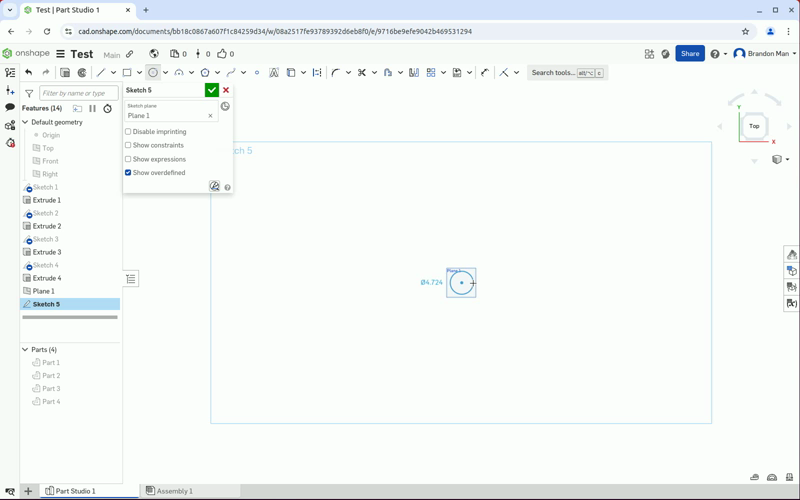
click(473, 282)
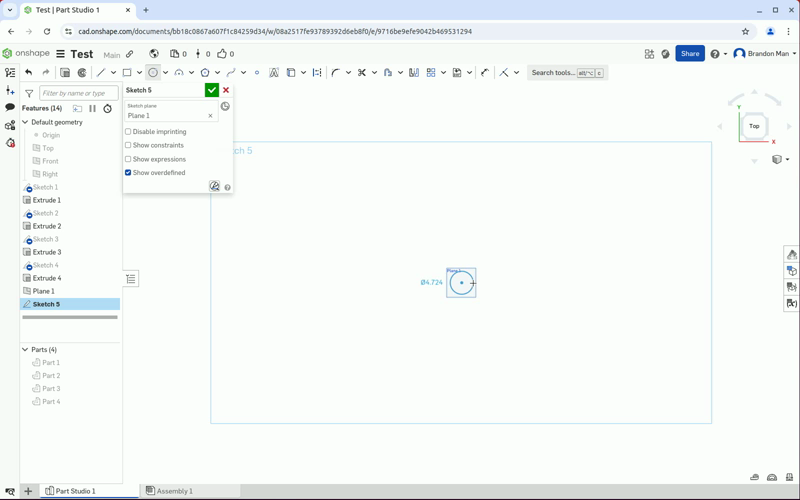
key(esc)
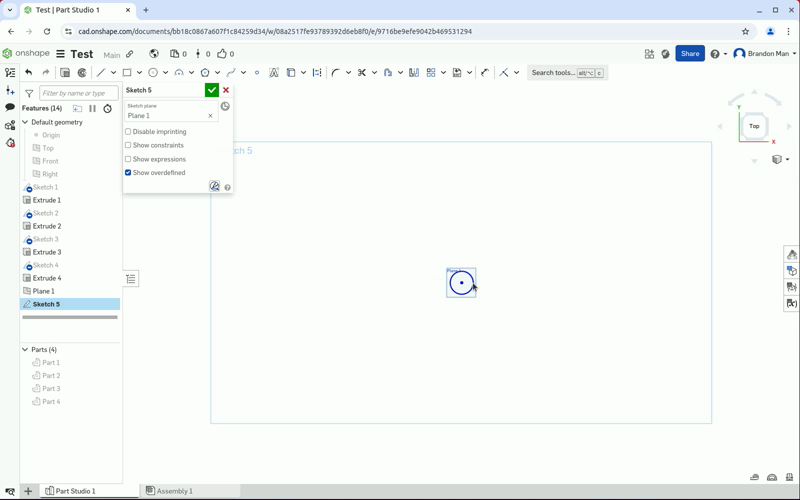
mouse_move(454, 285)
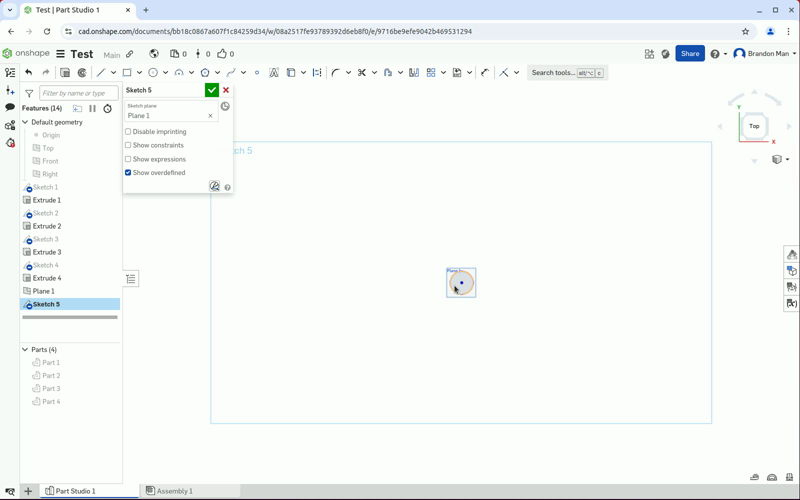
scroll(6)
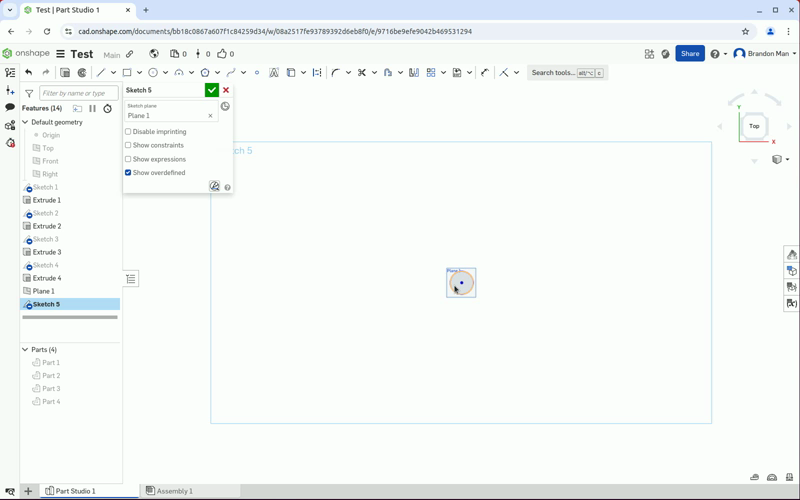
scroll(6)
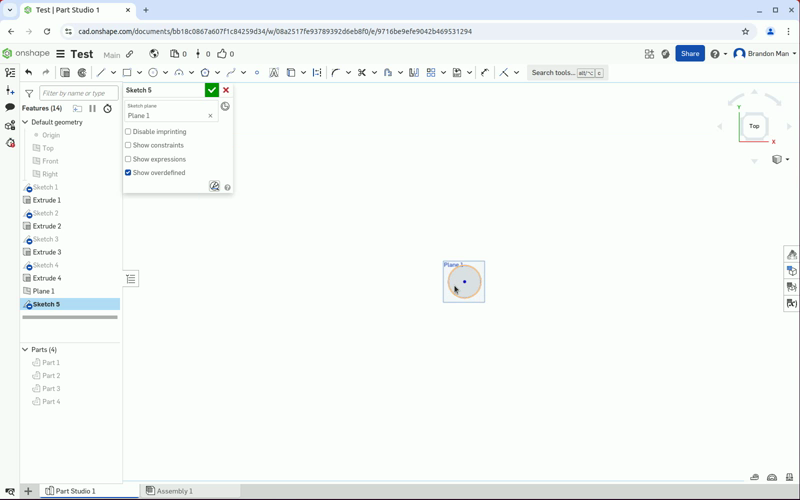
scroll(6)
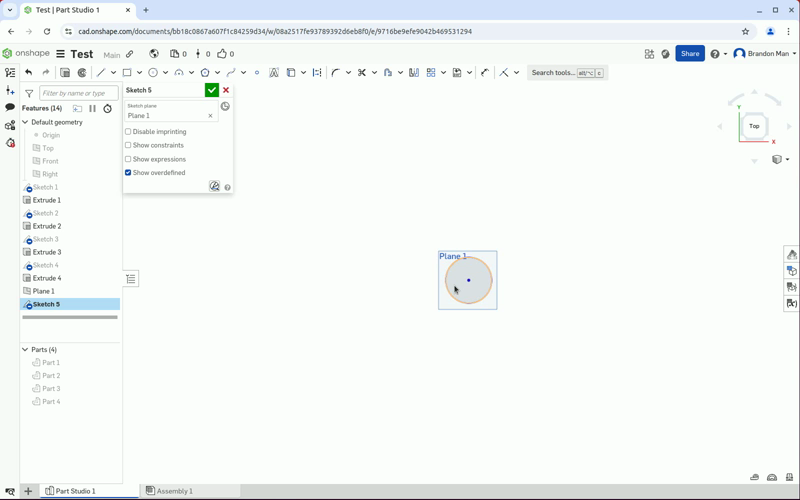
scroll(6)
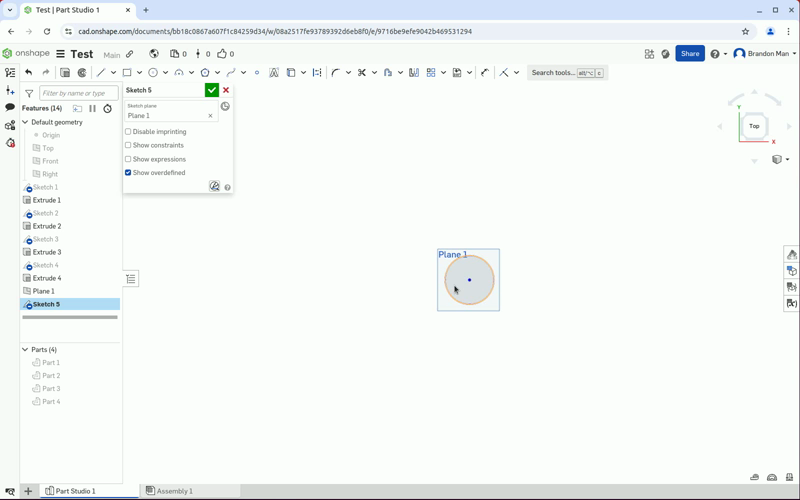
scroll(6)
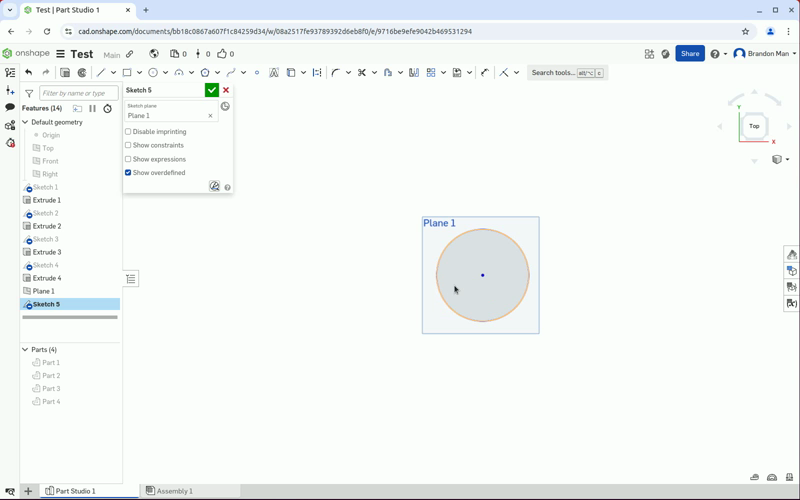
scroll(6)
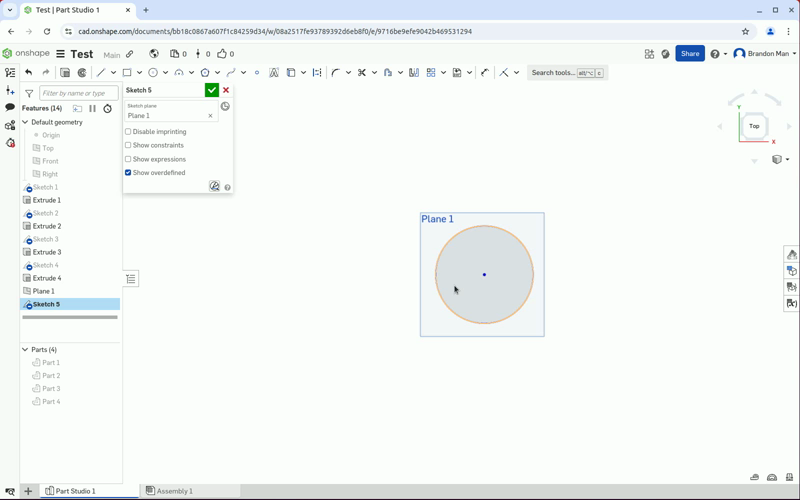
scroll(6)
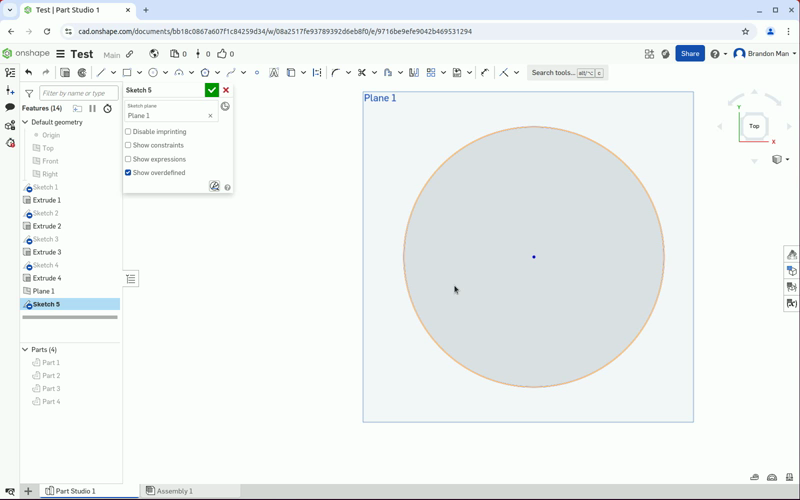
click(454, 285)
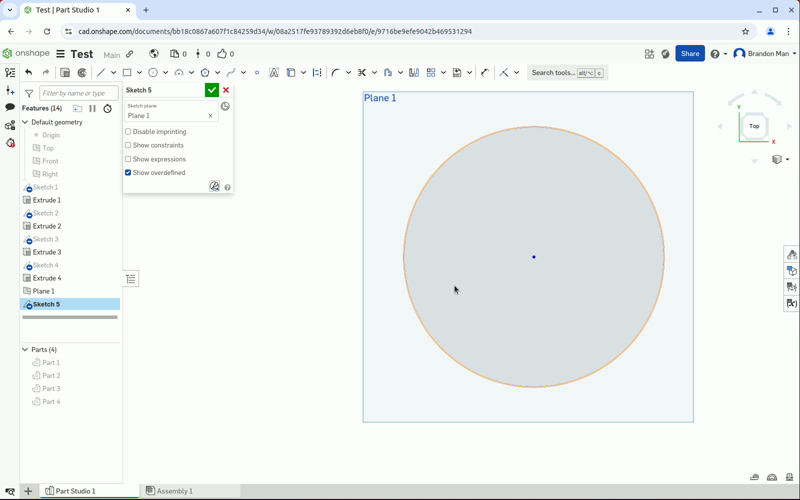
scroll(-6)
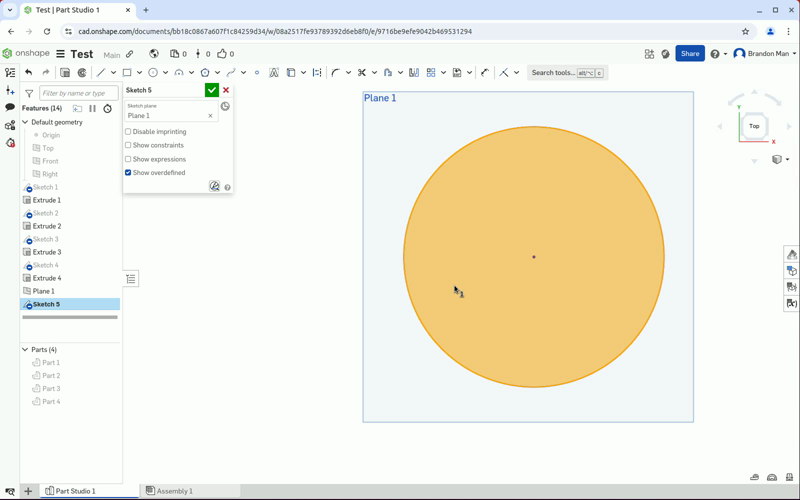
scroll(-6)
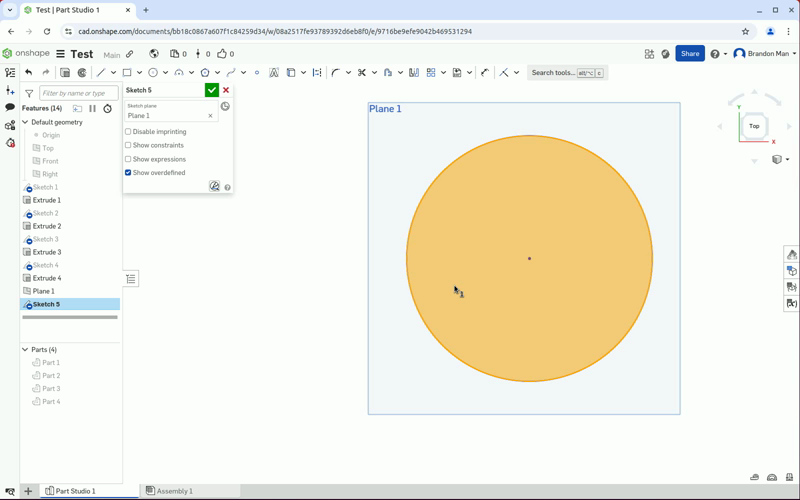
scroll(-6)
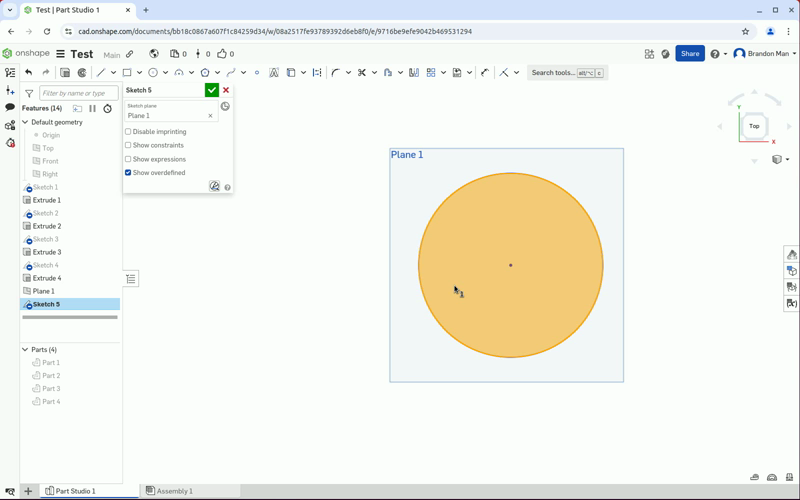
scroll(-6)
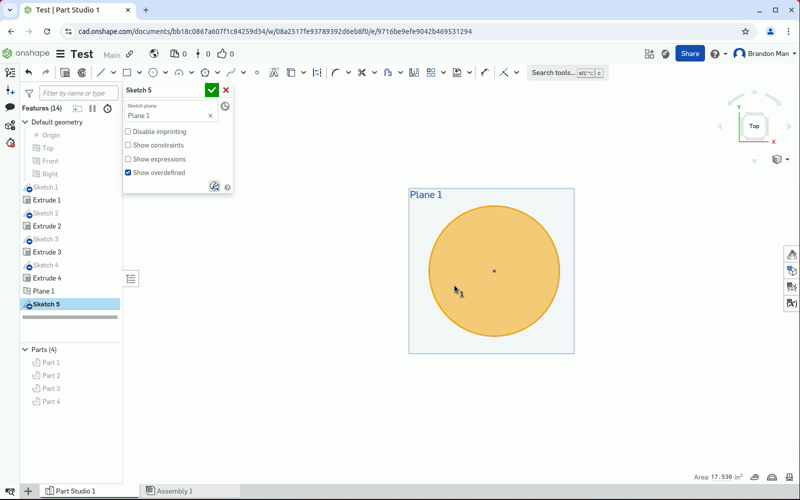
scroll(-6)
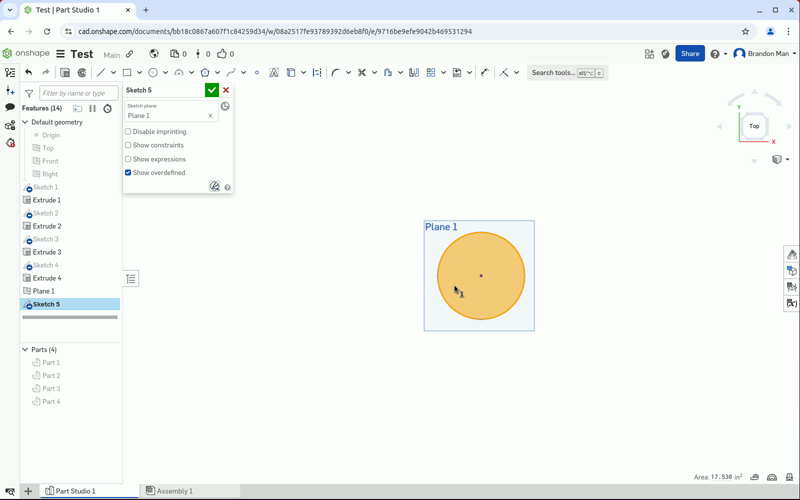
scroll(-6)
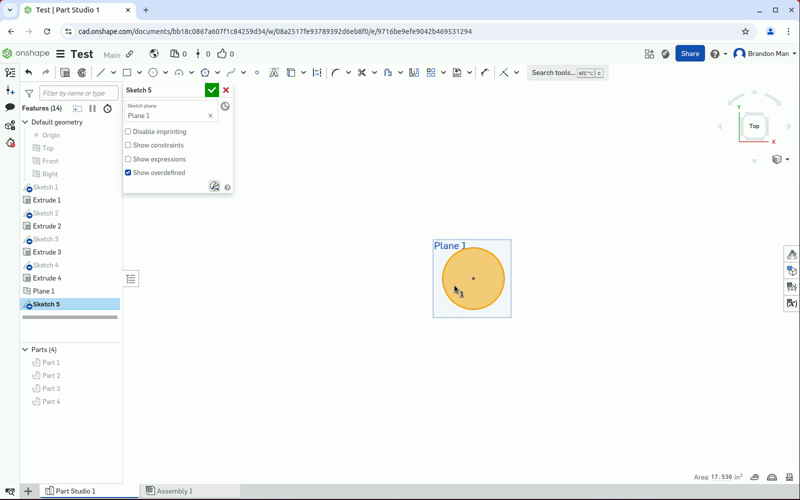
scroll(-6)
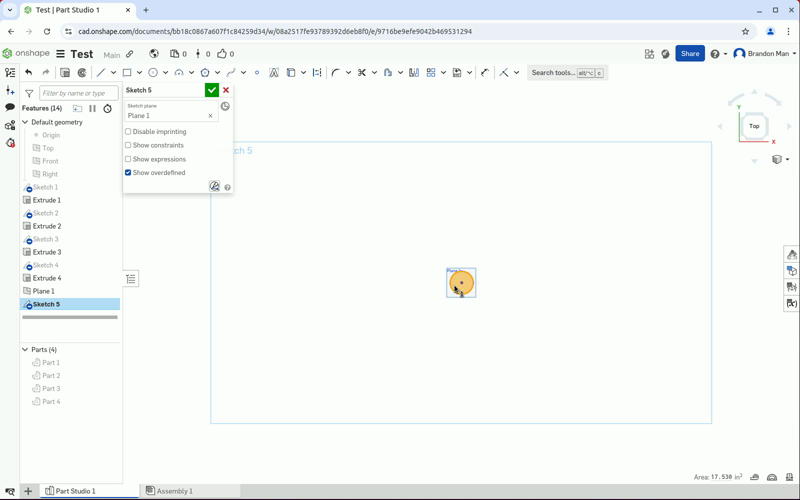
mouse_move(73, 352)
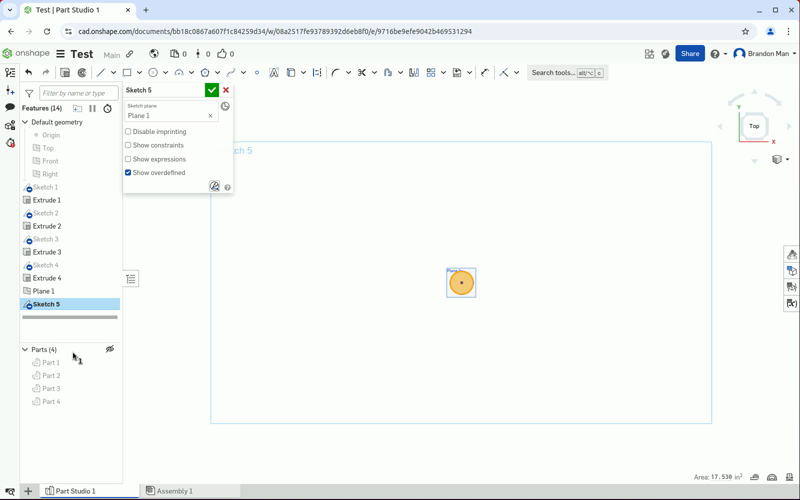
key(shift+y)
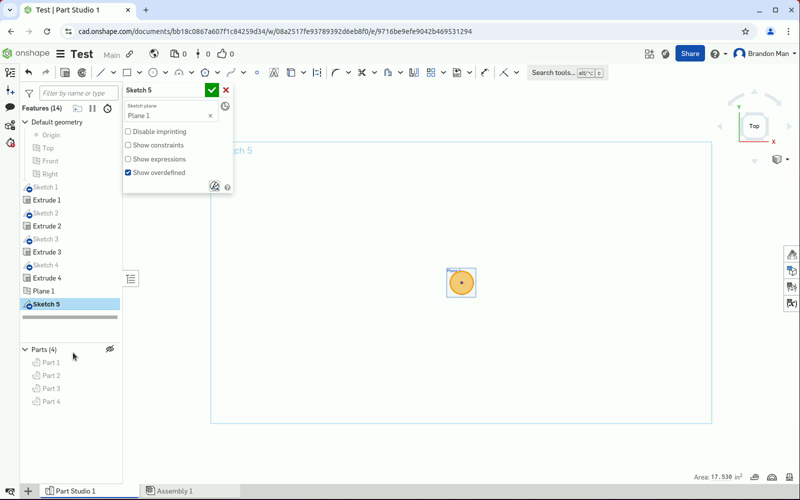
key(shift+e)
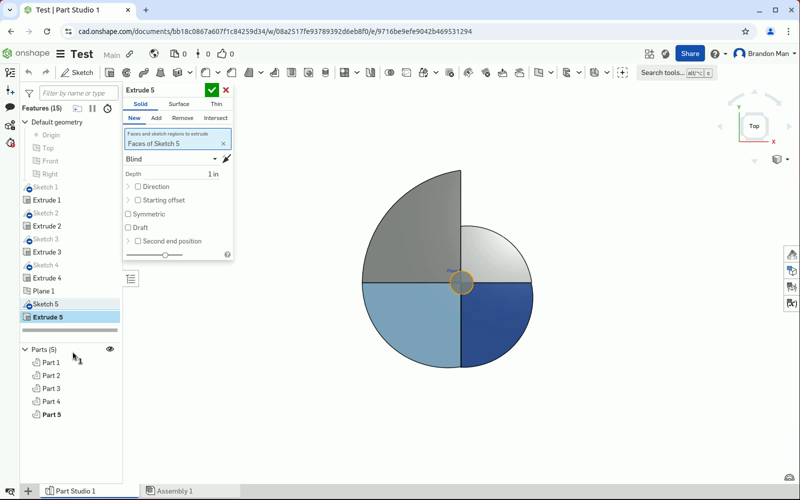
mouse_move(143, 106)
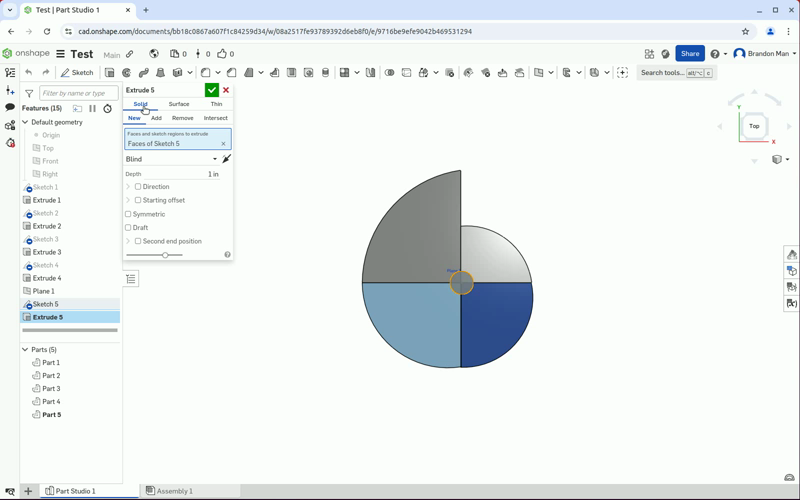
click(143, 106)
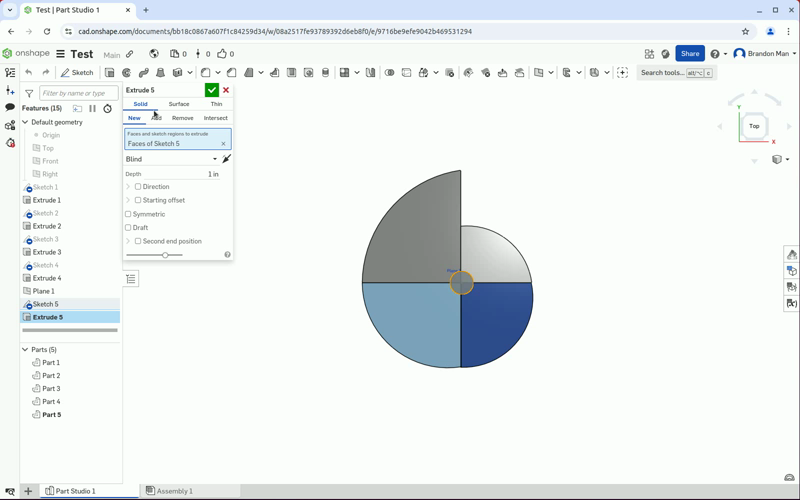
mouse_move(186, 120)
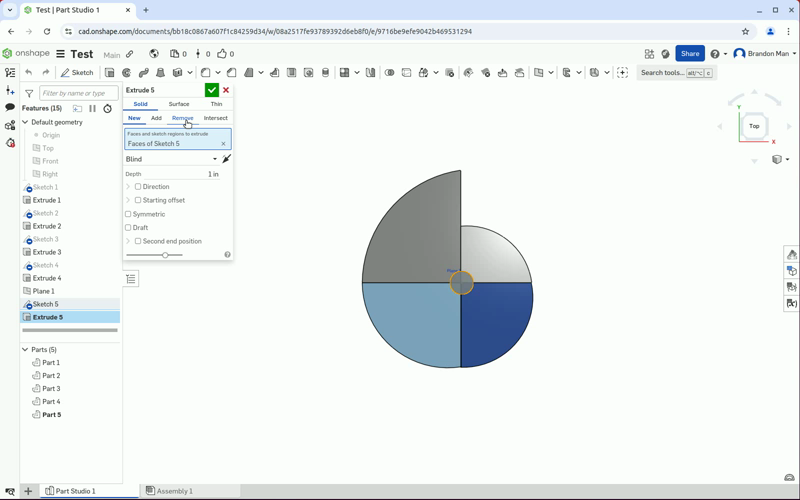
click(186, 120)
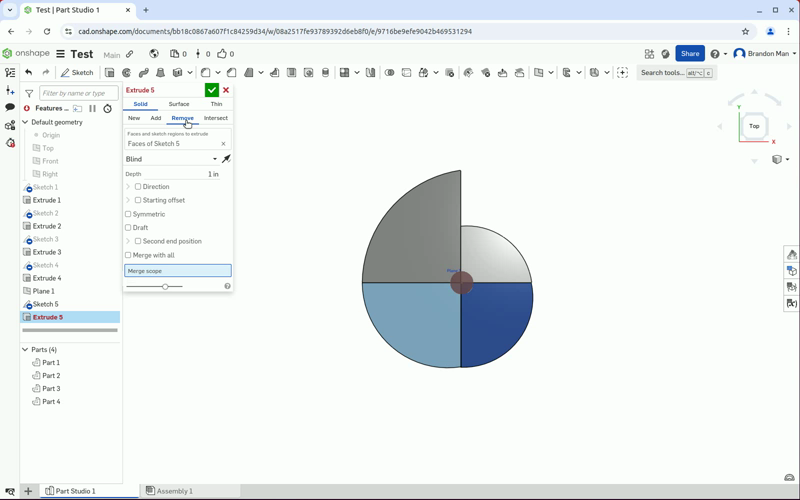
key(tab, 4)
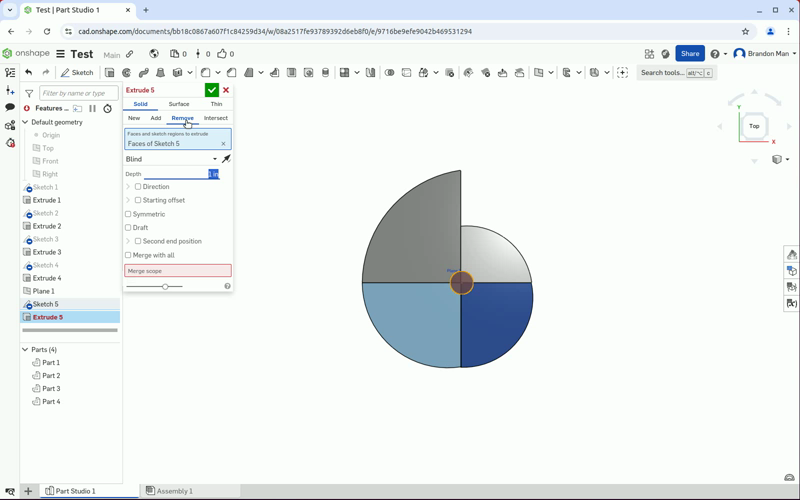
text(23.108)
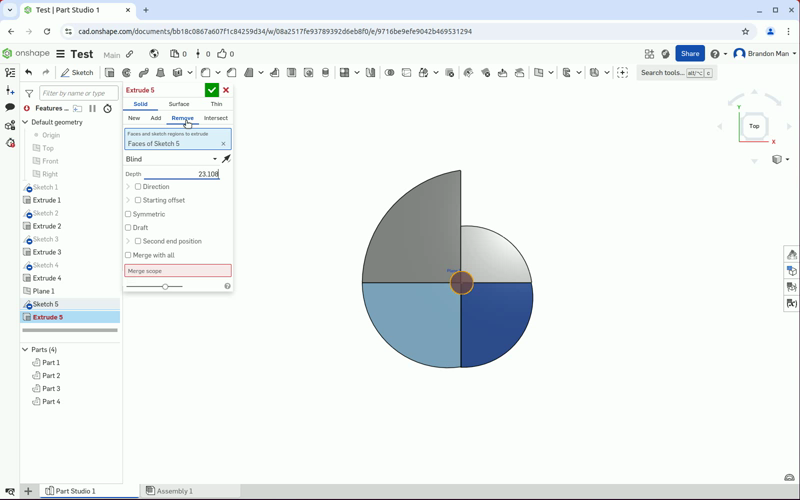
key(tab, 6)
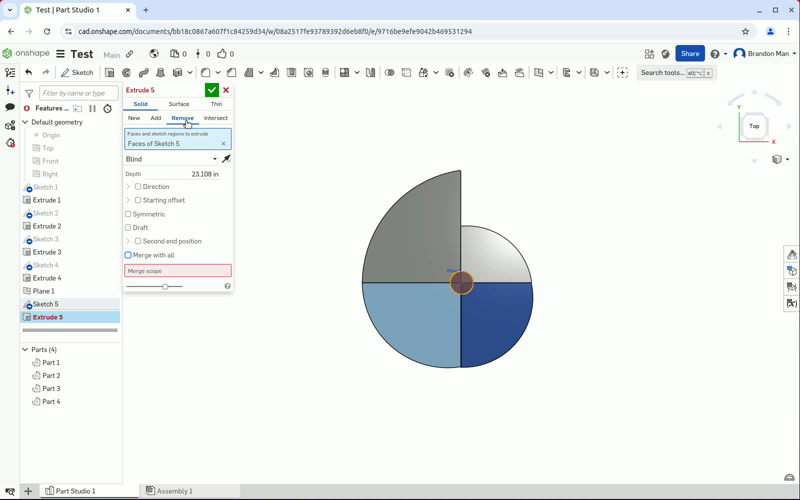
key(space)
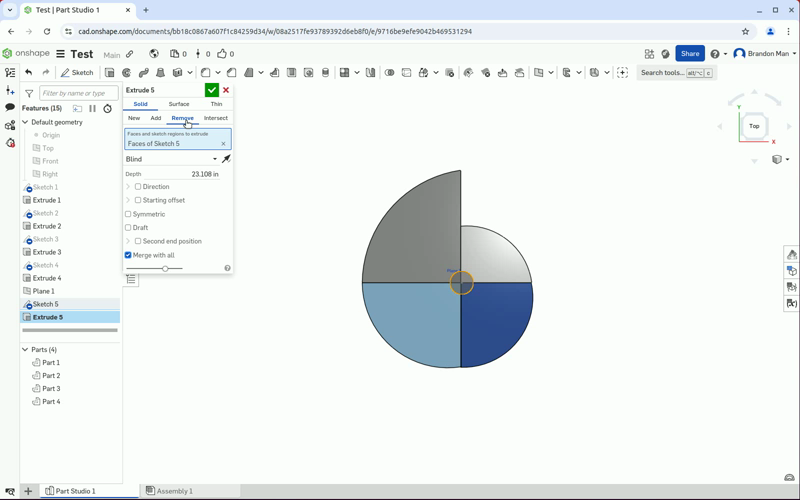
key(enter)
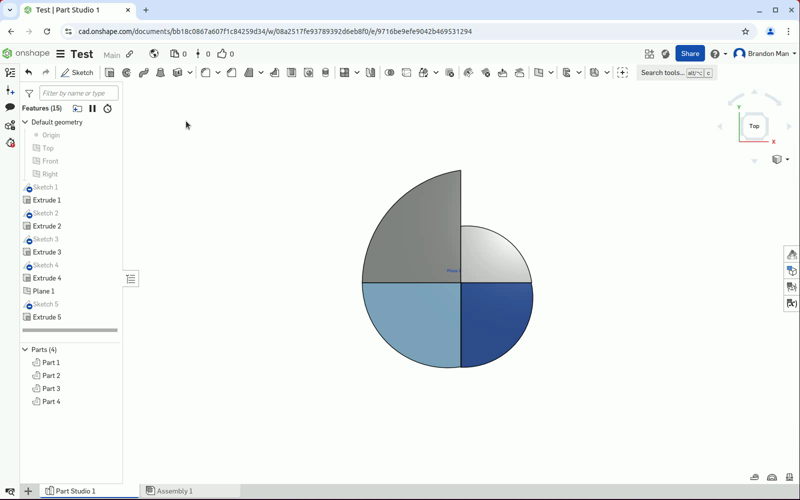
key(shift+h)
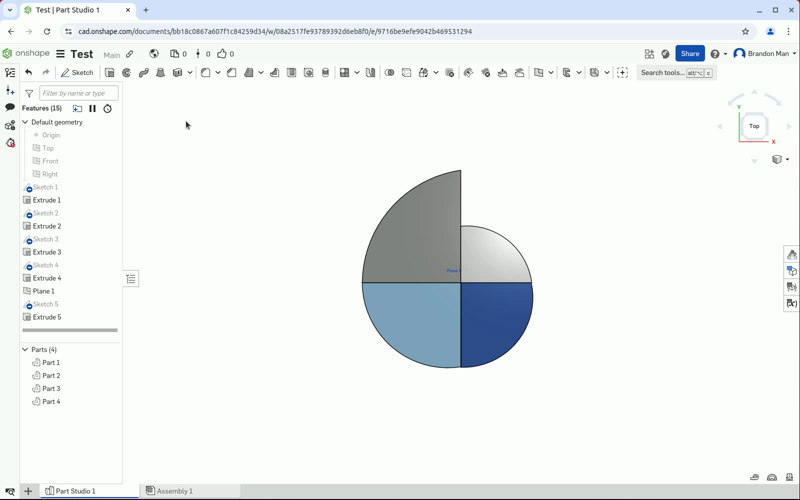
key(shift+h)
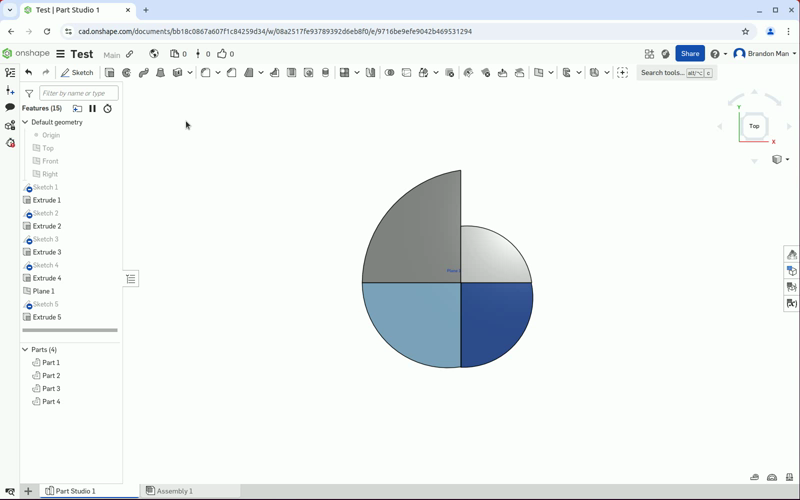
key(shift+7)
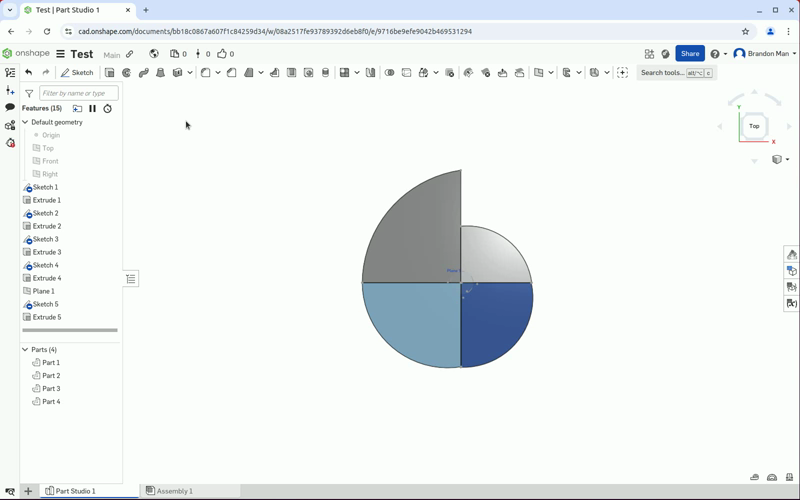
key(up, 3)
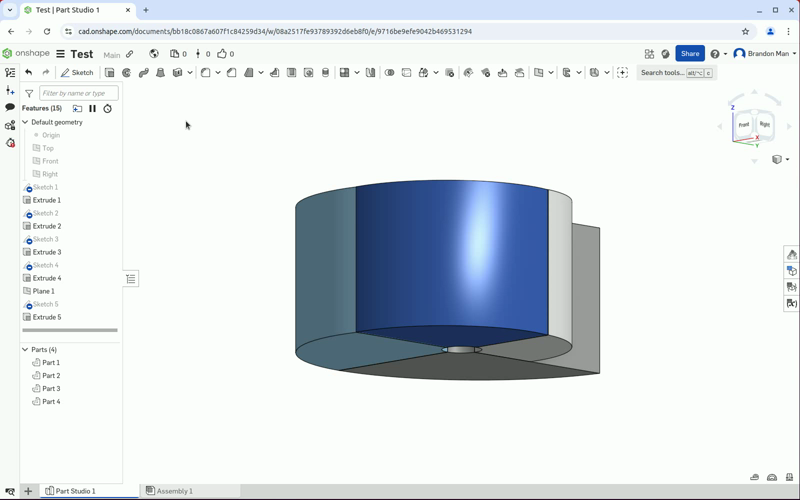
key(left, 3)
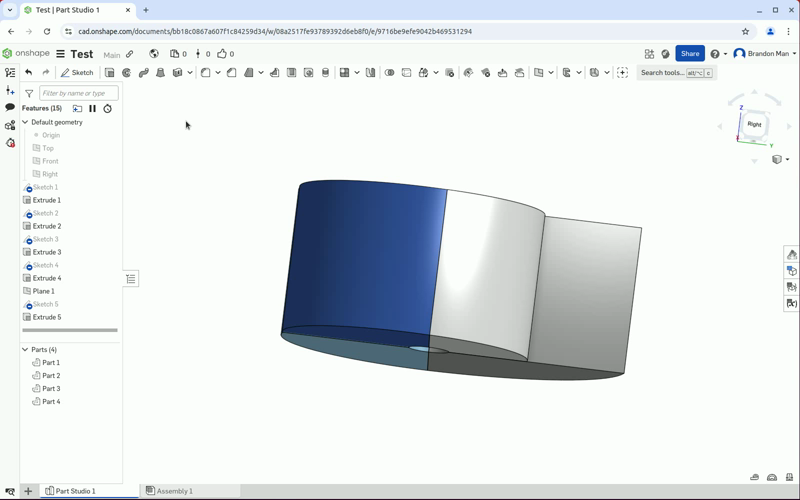
key(right, 3)
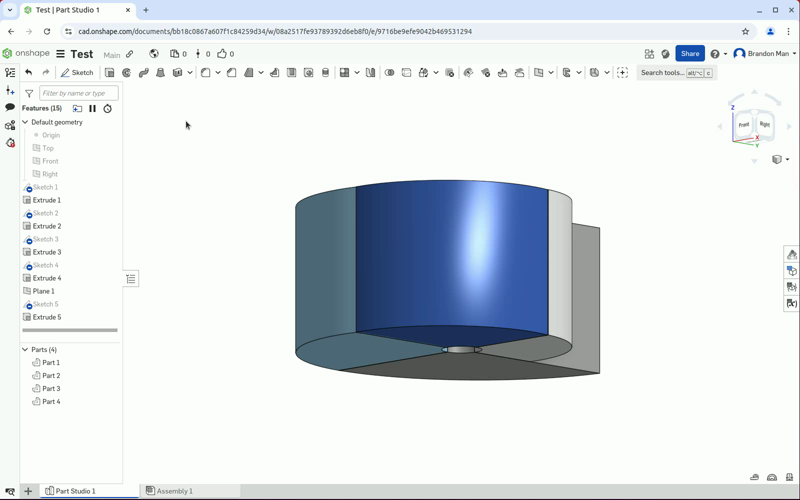
key(down, 3)
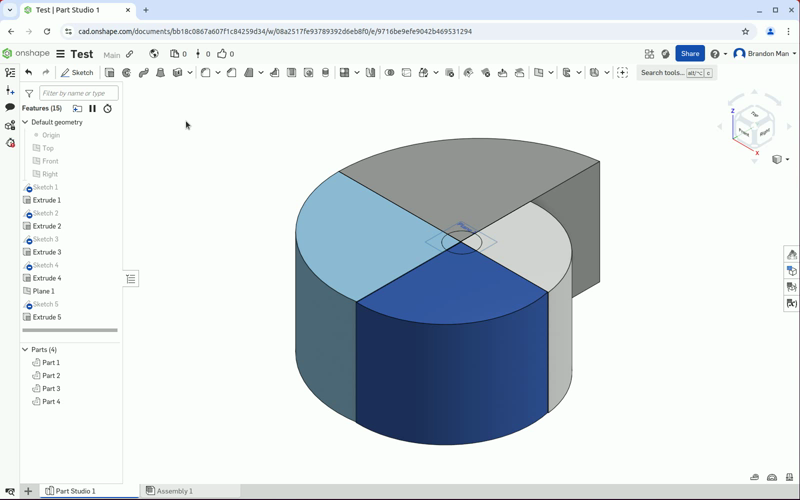
mouse_move(73, 189)
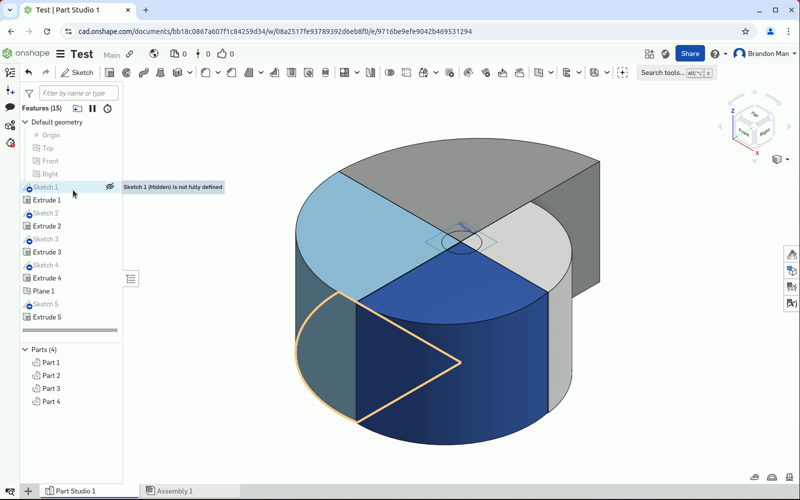
click(73, 189)